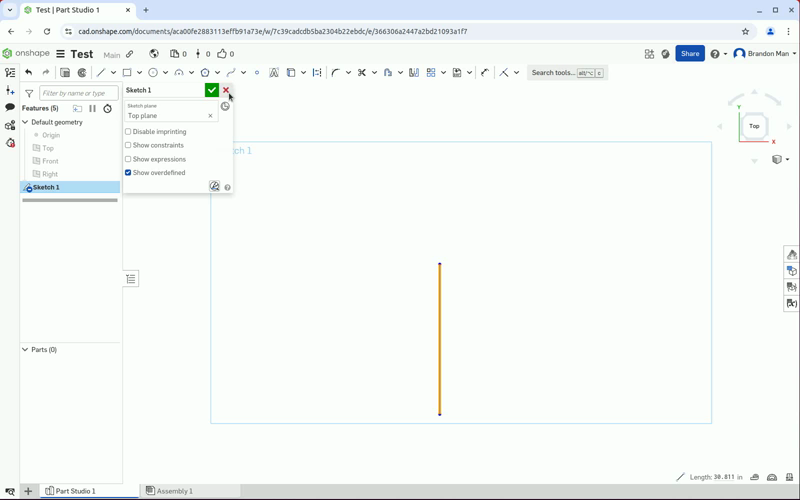
key(shift+h)
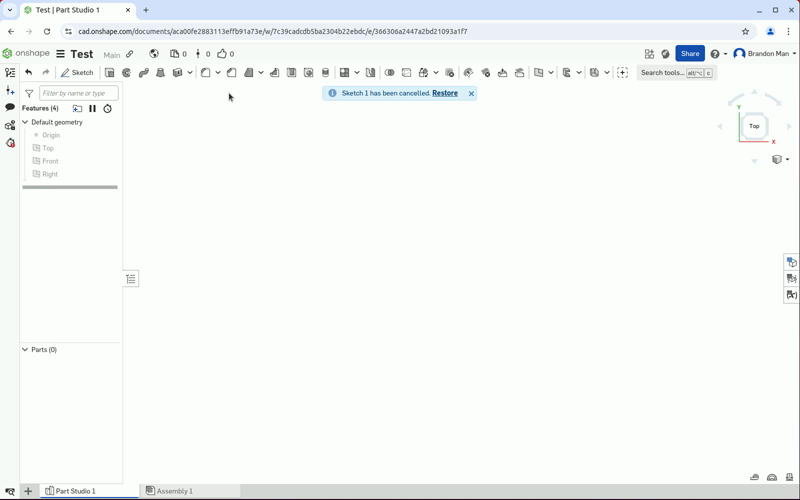
mouse_move(73, 352)
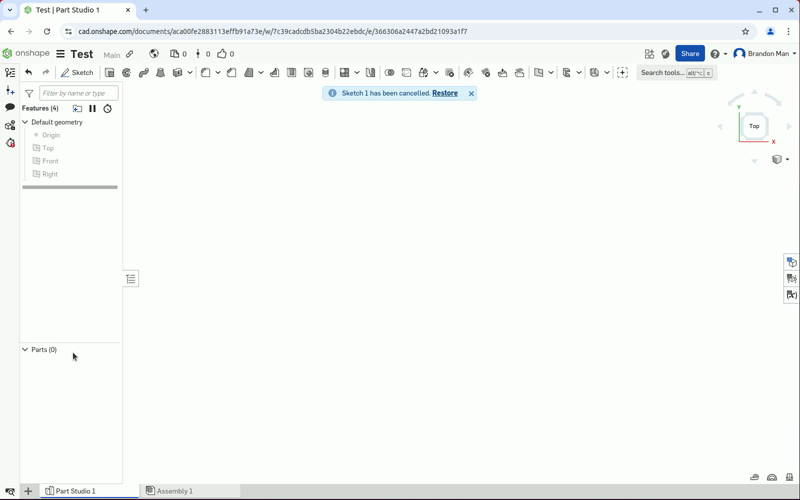
key(y)
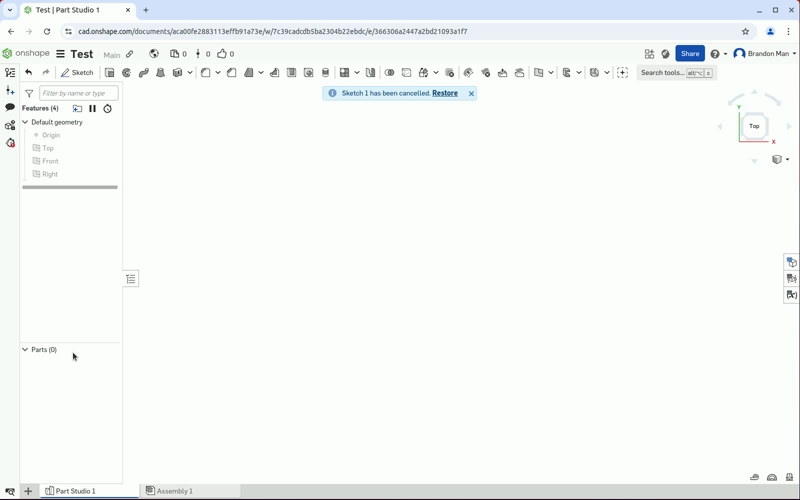
key(shift+p)
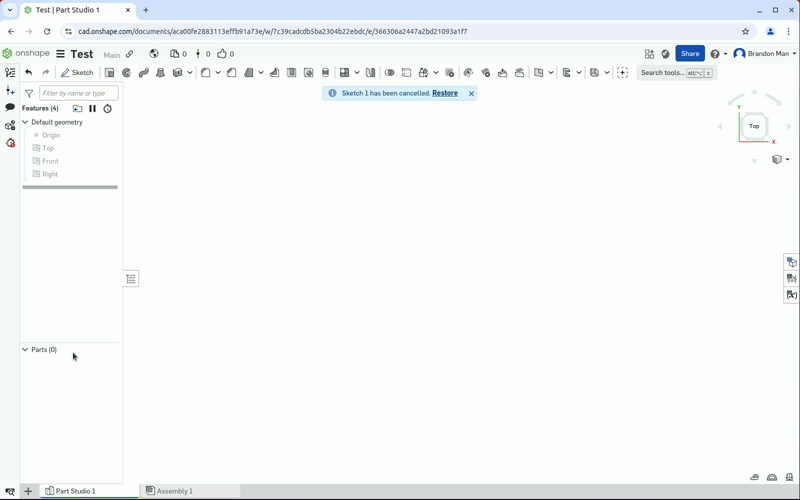
key(space)
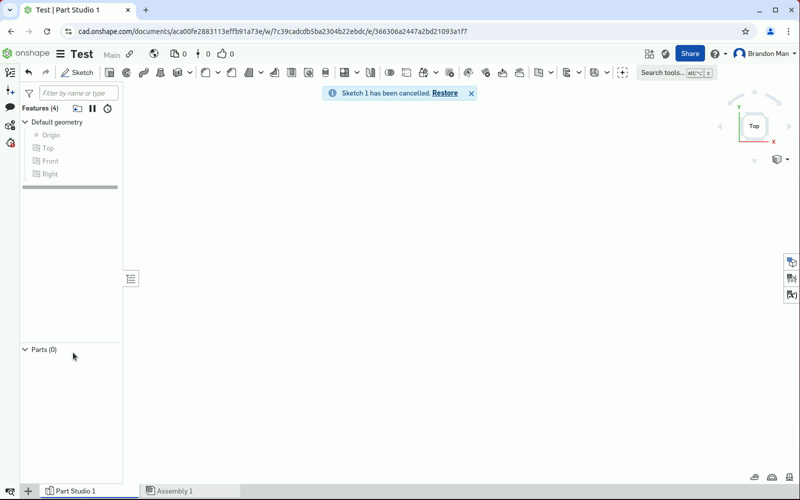
key_down(shift)
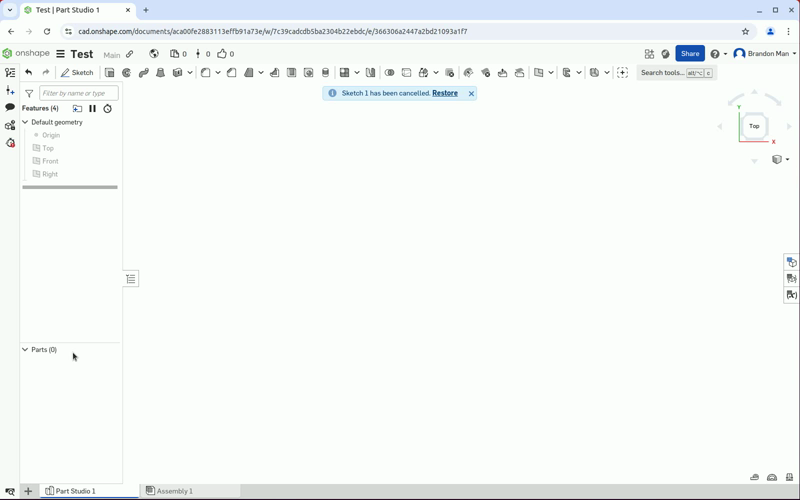
key(up)
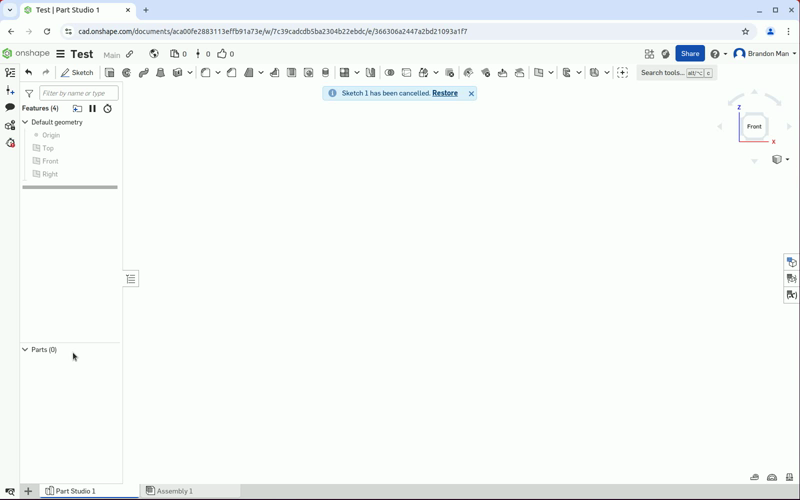
key_up(shift)
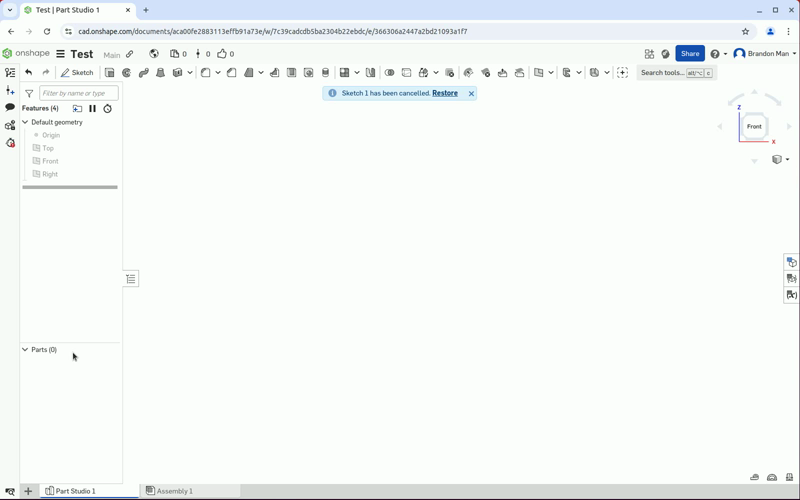
key(space)
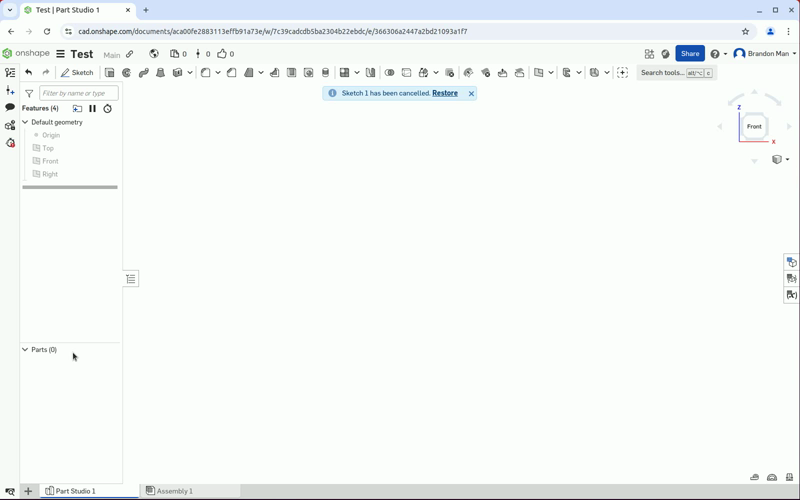
key_down(shift)
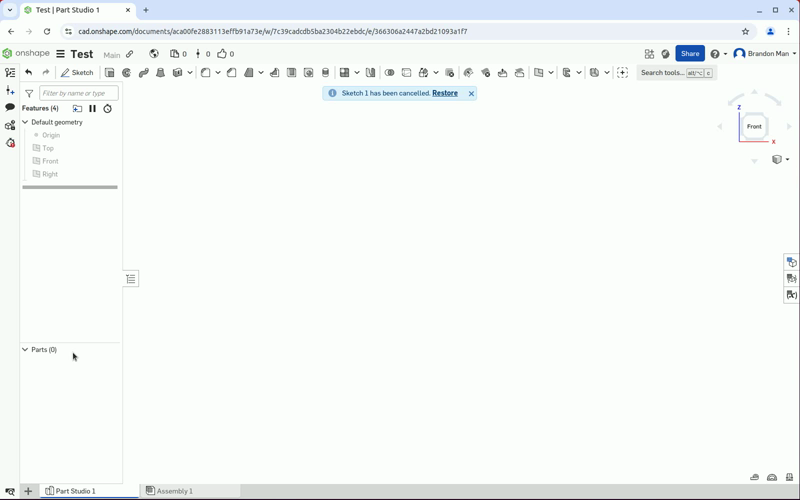
key(left)
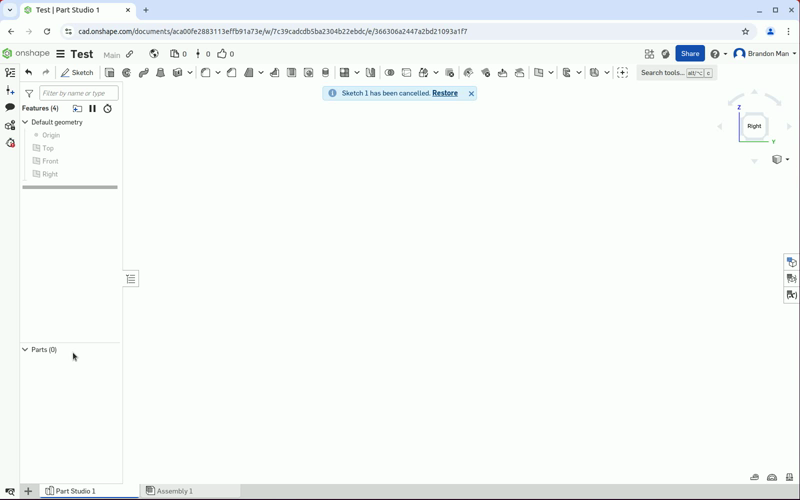
key_up(shift)
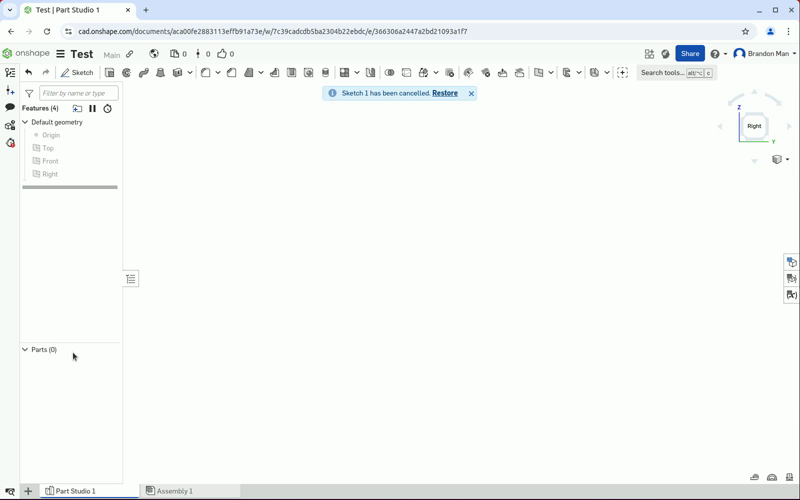
mouse_move(73, 352)
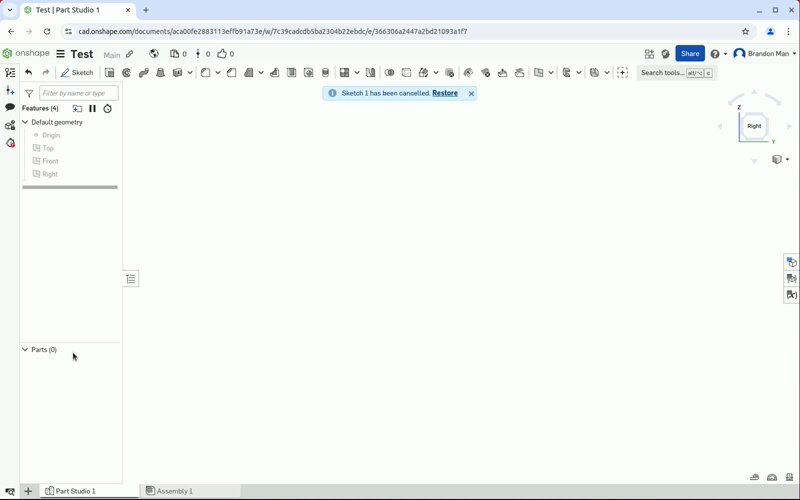
key(shift+y)
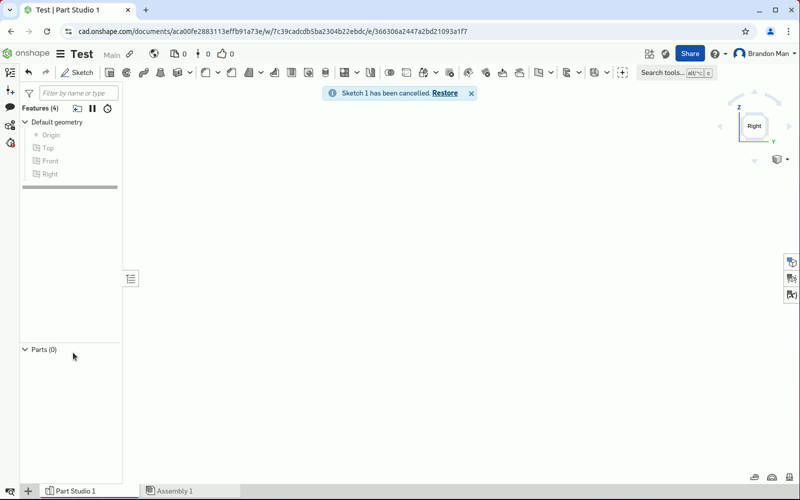
key(shift+s)
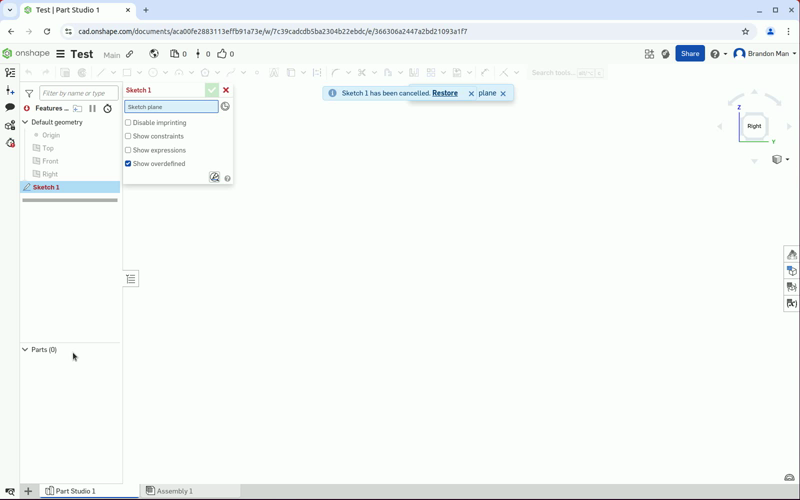
mouse_move(73, 176)
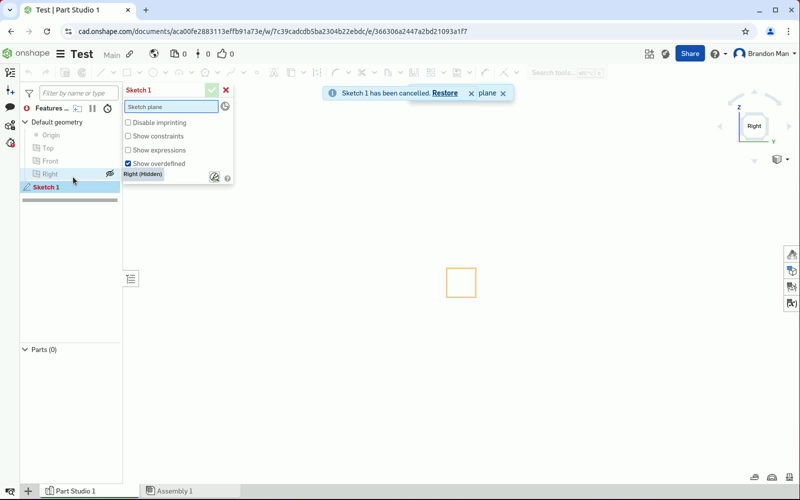
click(73, 176)
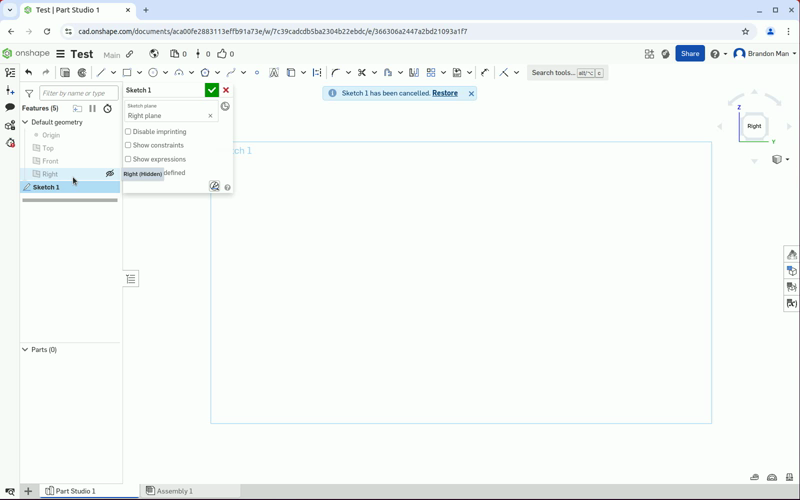
mouse_move(73, 352)
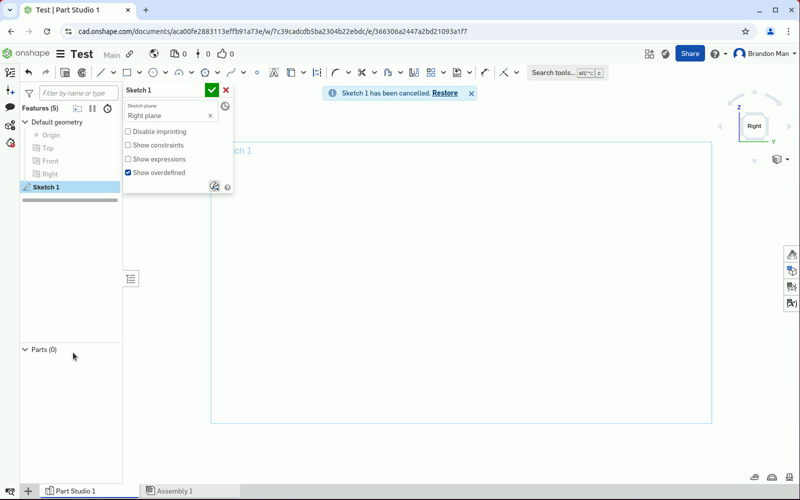
key(y)
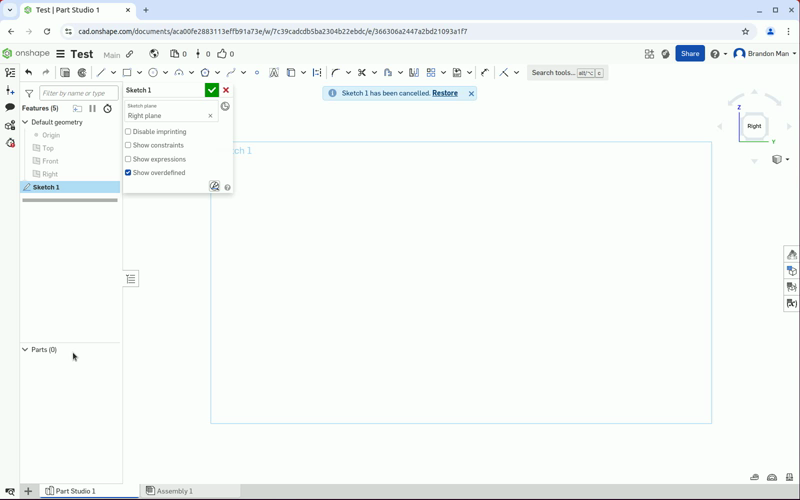
key(l)
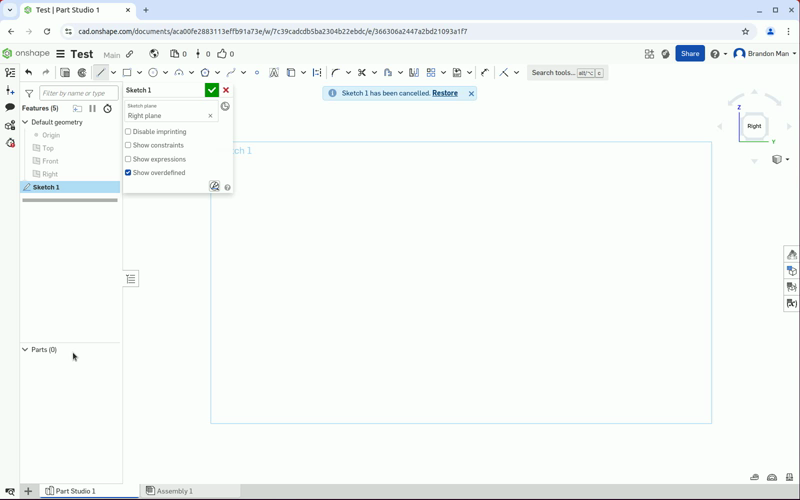
key_down(shift)
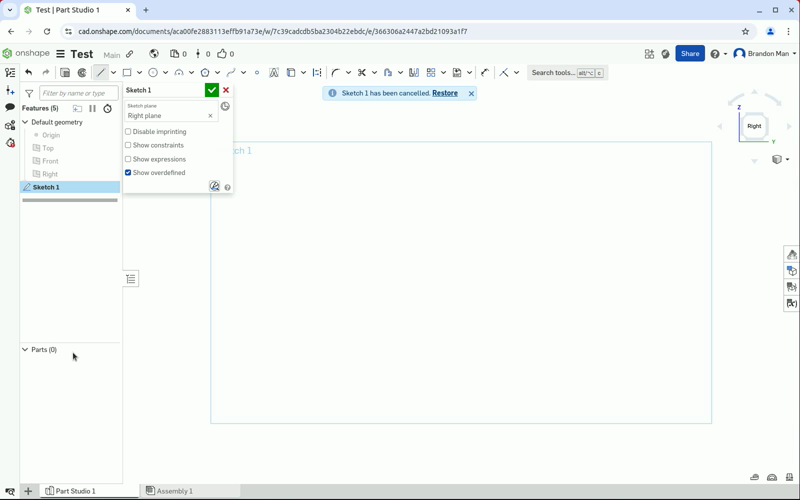
mouse_move(460, 282)
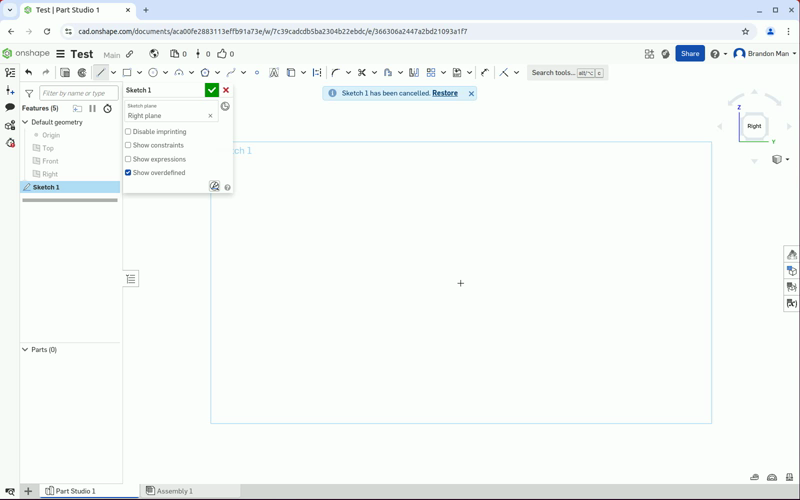
click(460, 282)
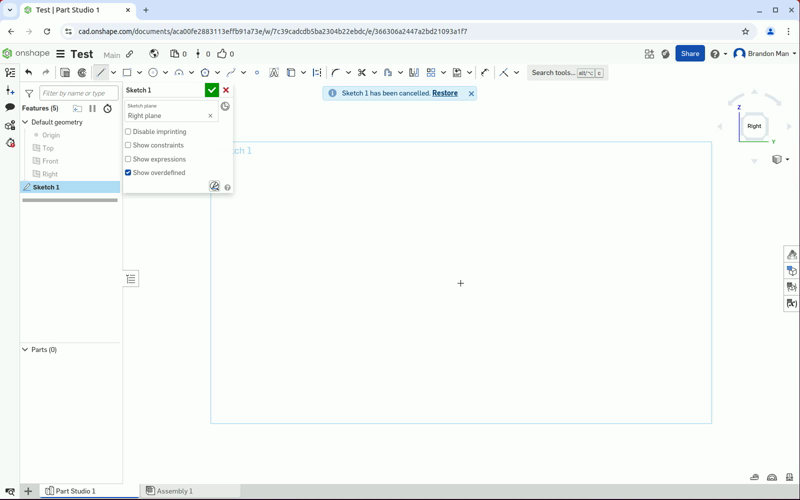
key_up(shift)
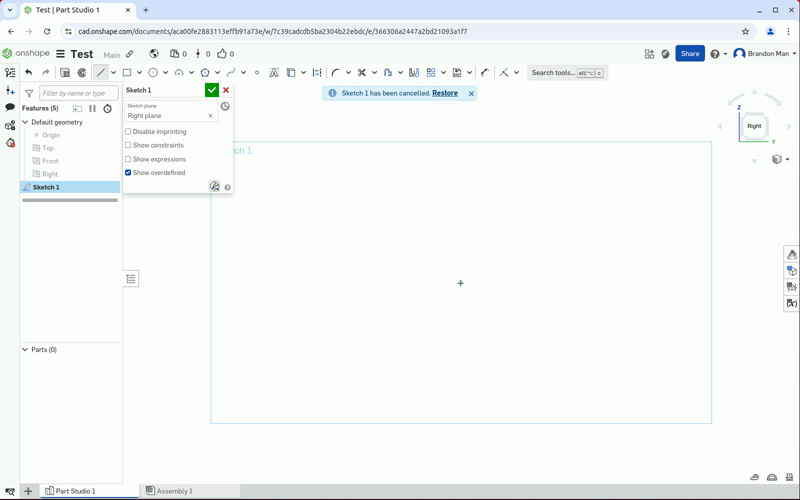
key_down(shift)
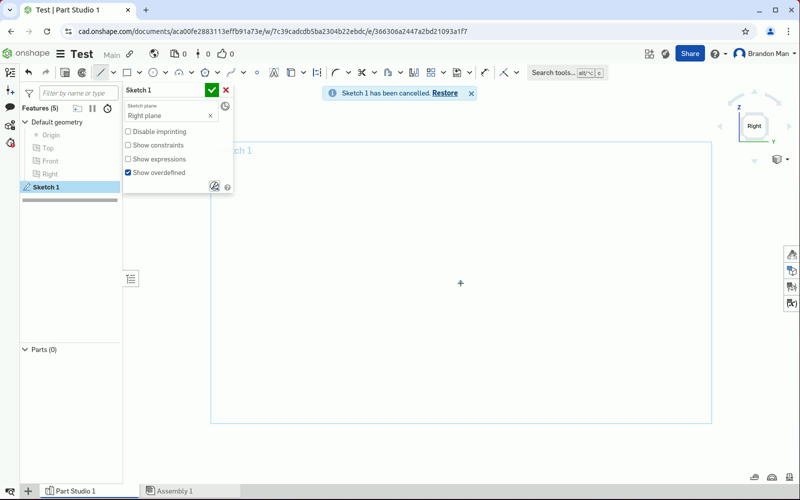
mouse_move(535, 282)
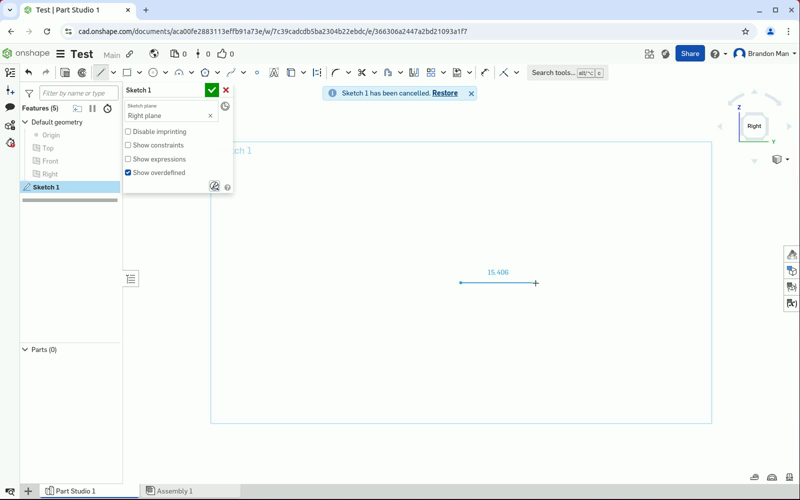
click(535, 282)
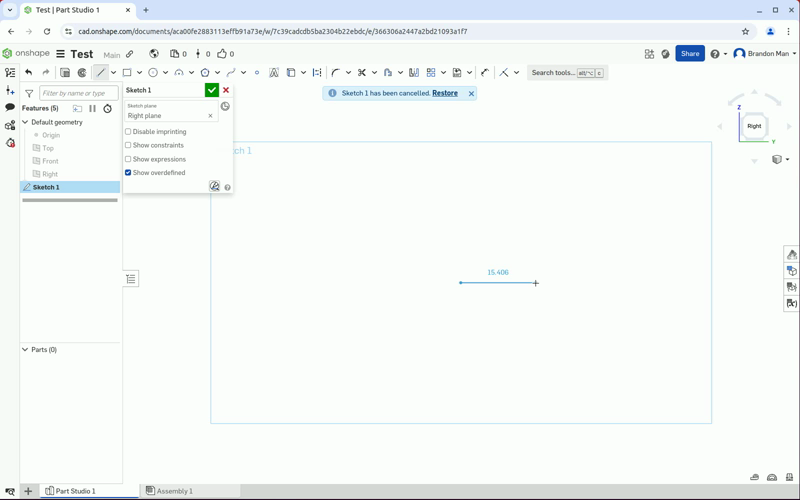
key_up(shift)
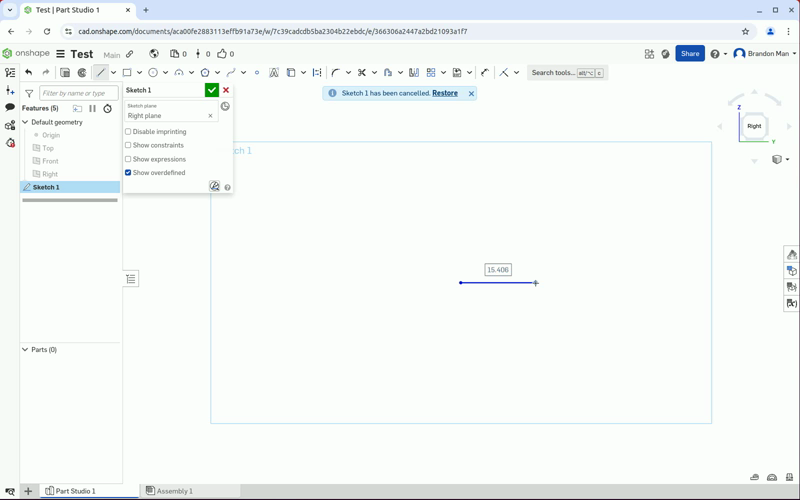
key_down(shift)
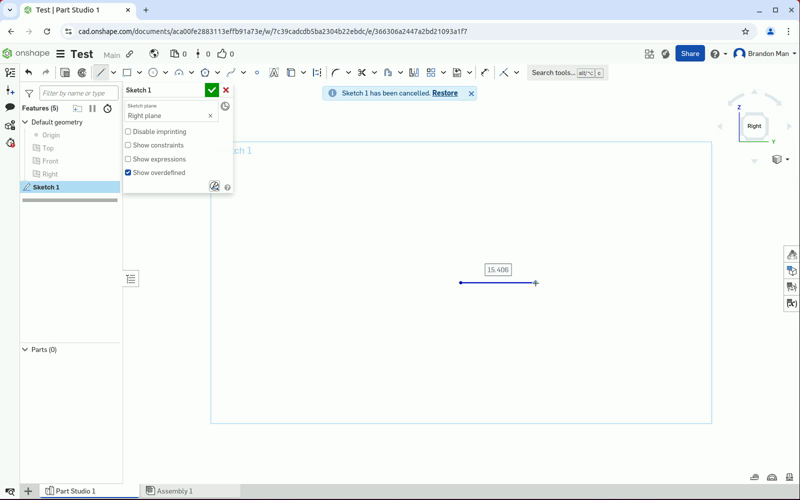
mouse_move(535, 189)
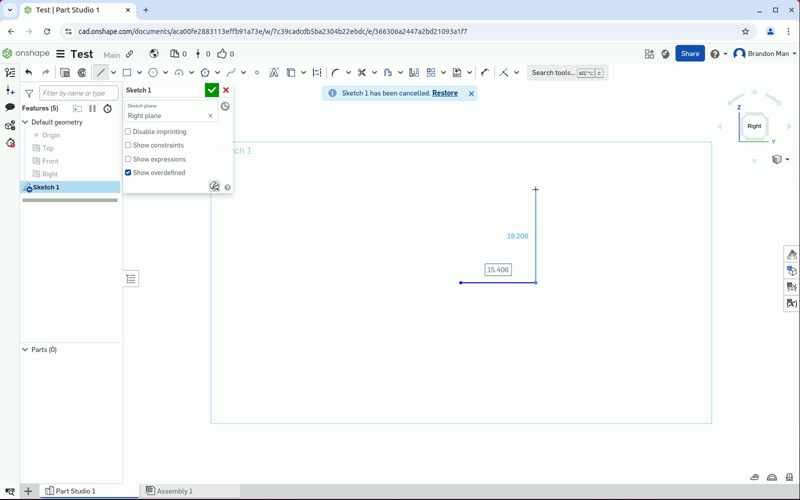
click(535, 189)
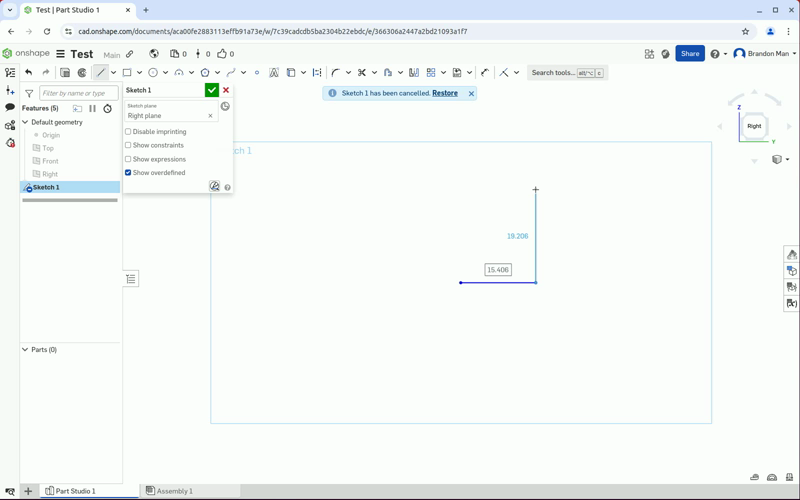
key_up(shift)
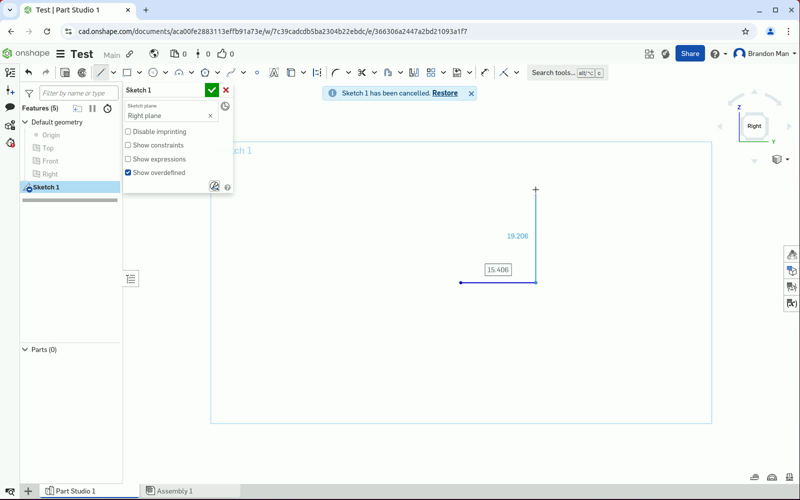
key_down(shift)
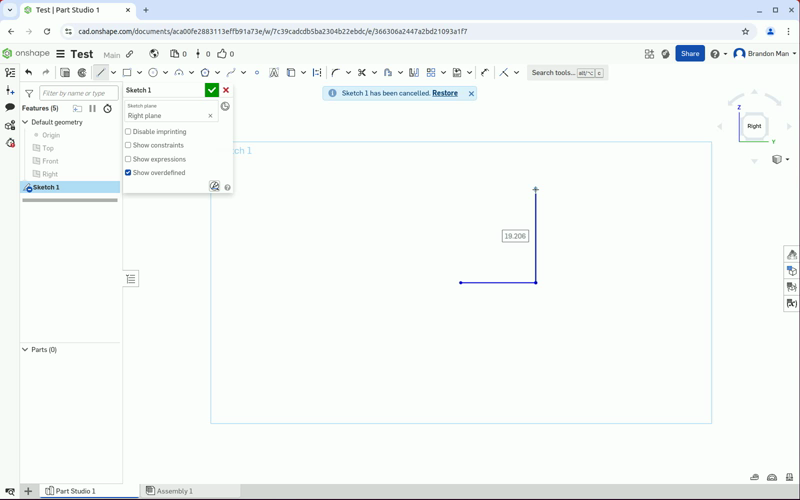
mouse_move(565, 189)
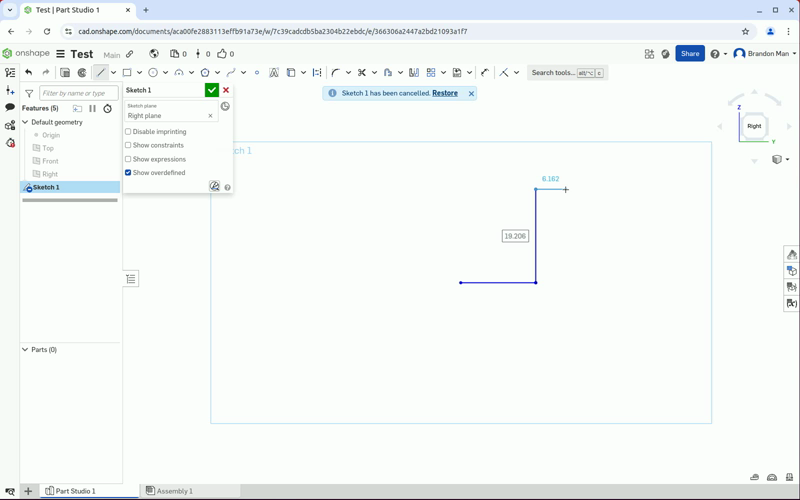
mouse_move(498, 189)
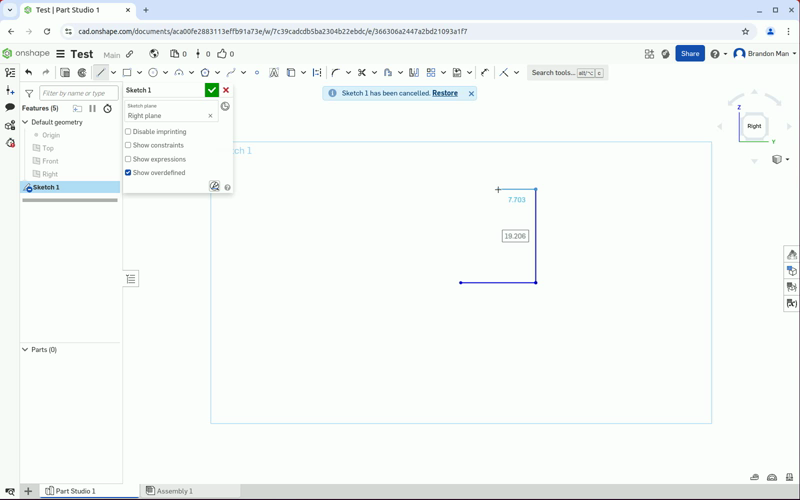
click(498, 189)
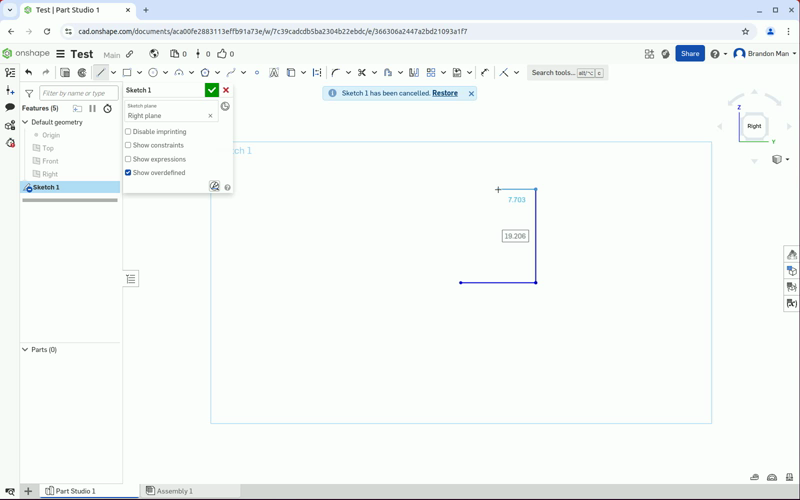
key_up(shift)
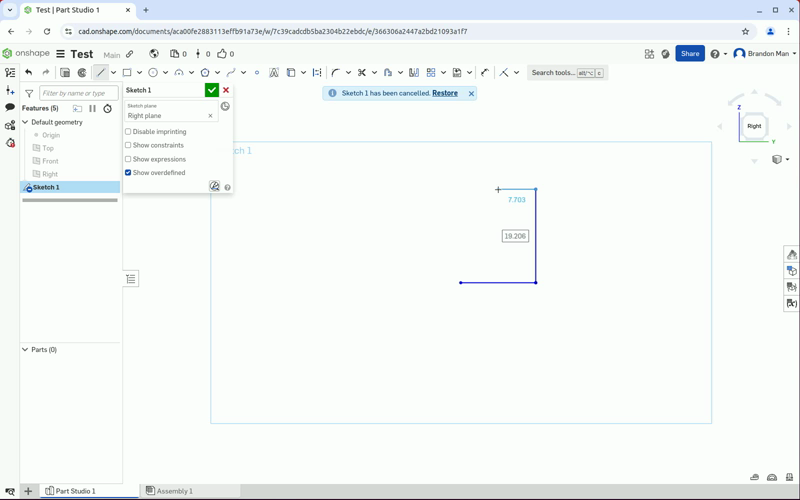
key_down(shift)
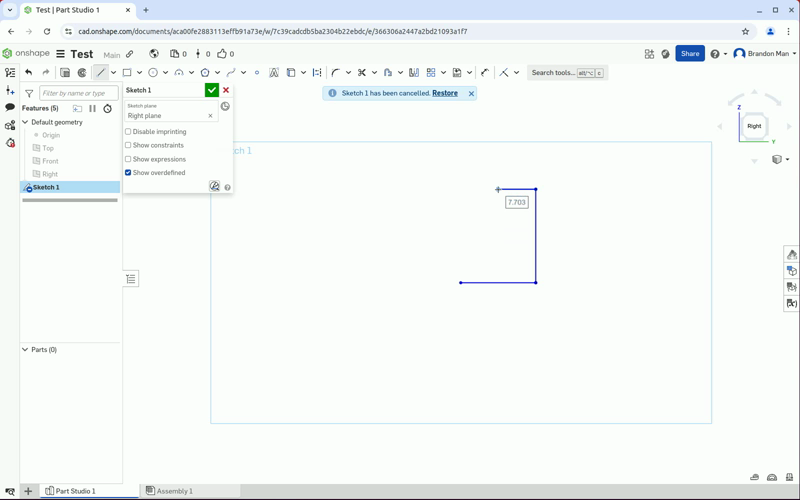
mouse_move(528, 189)
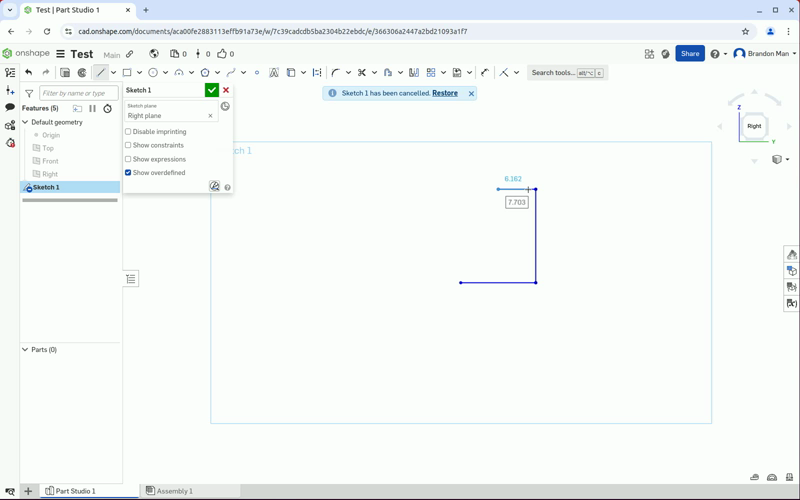
mouse_move(498, 245)
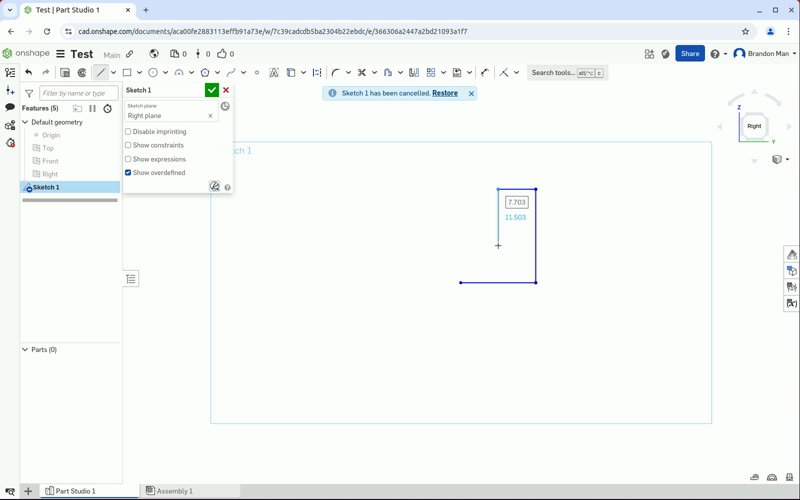
click(498, 245)
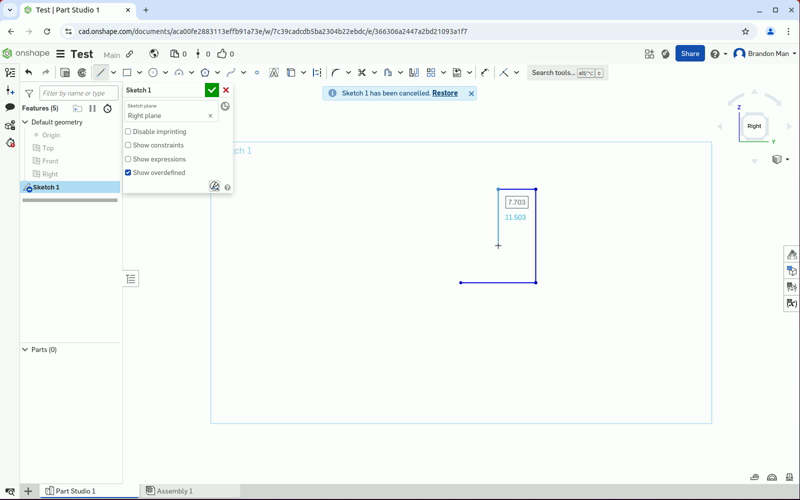
key_up(shift)
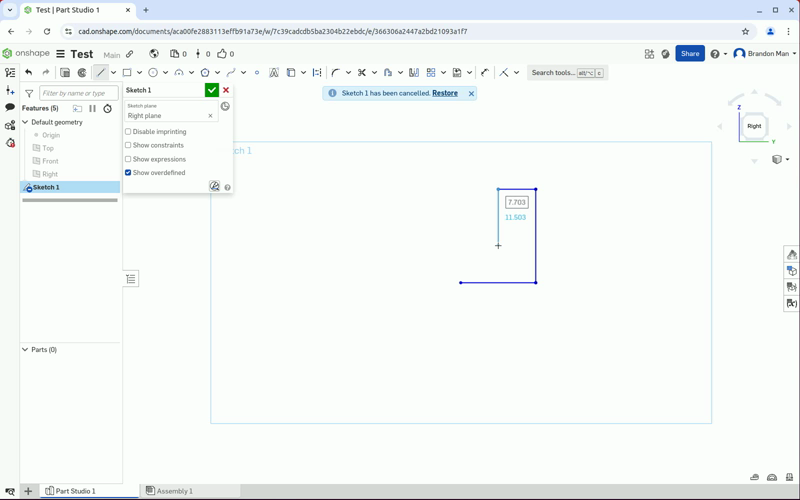
key_down(shift)
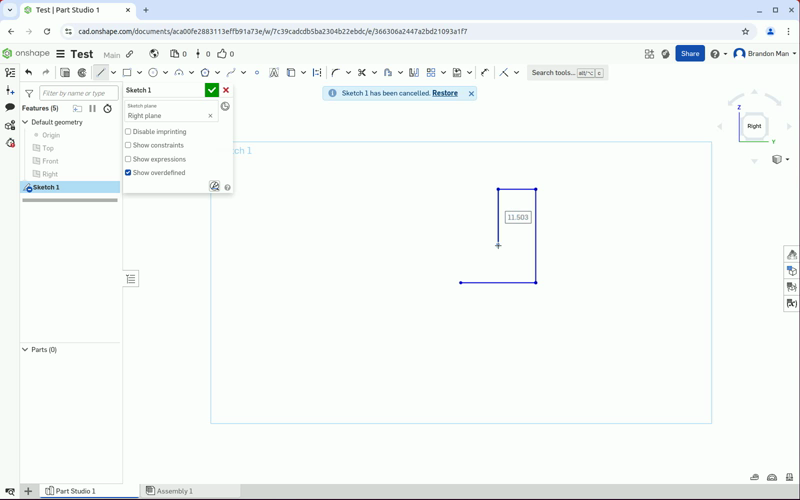
mouse_move(528, 245)
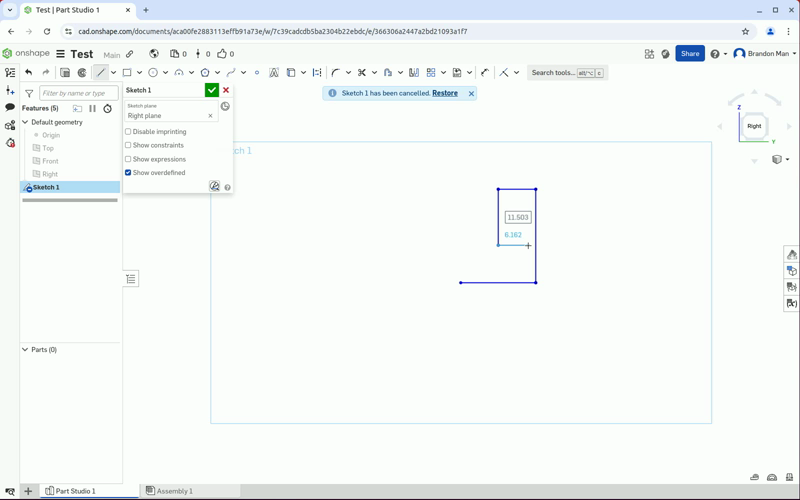
mouse_move(460, 245)
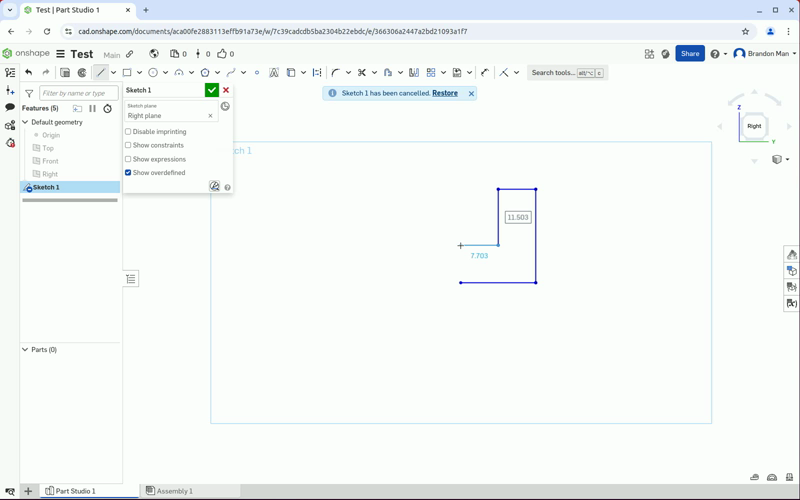
click(460, 245)
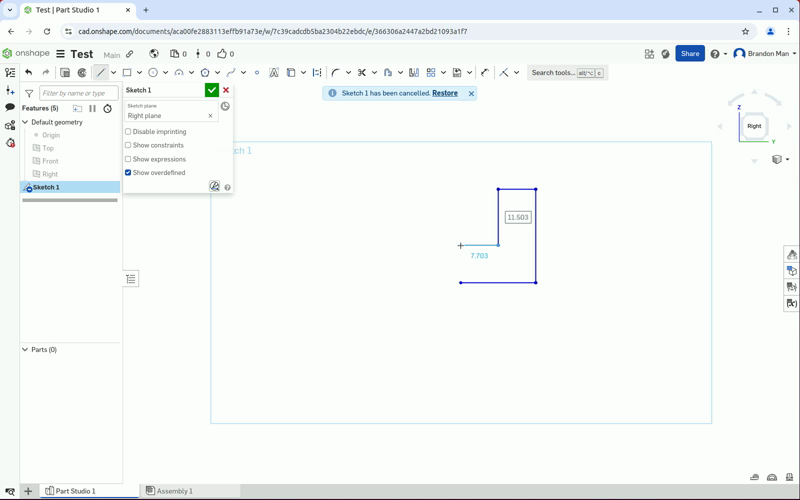
key_up(shift)
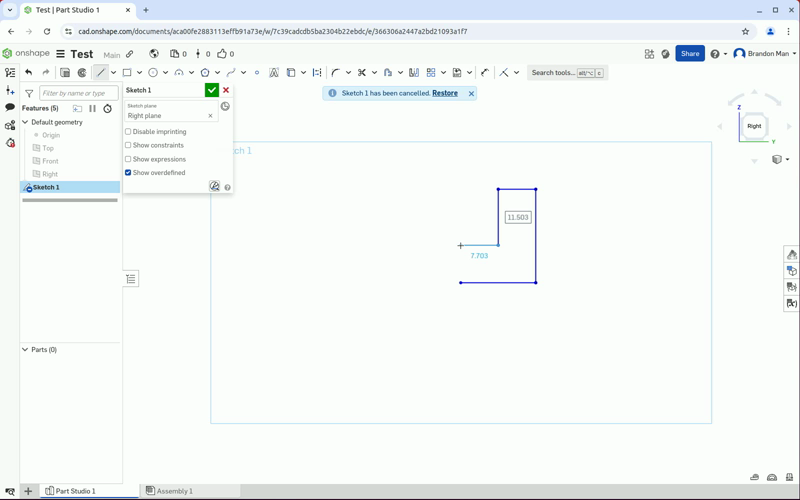
mouse_move(490, 245)
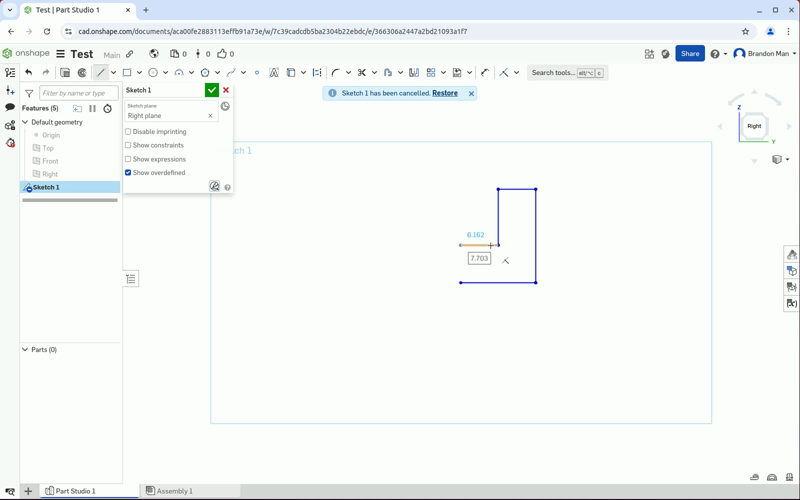
key_down(shift)
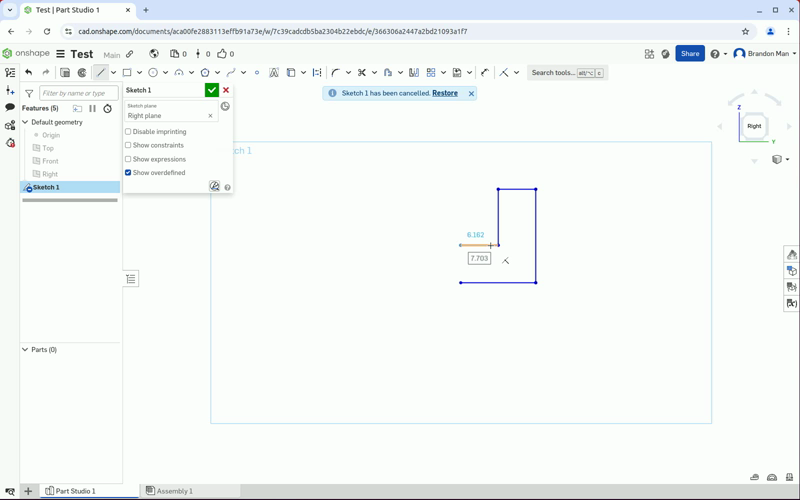
mouse_move(460, 282)
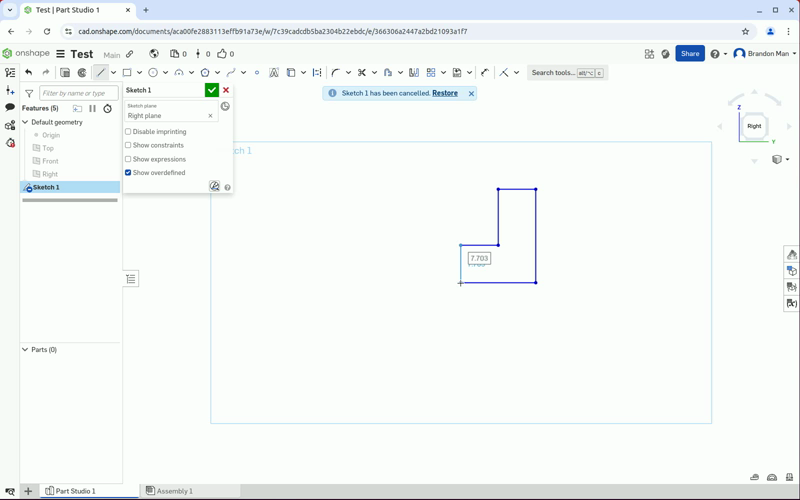
key_up(shift)
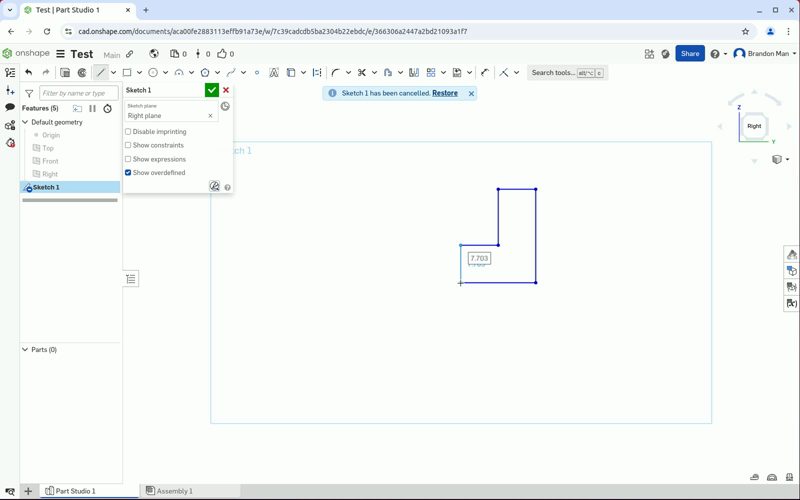
click(460, 282)
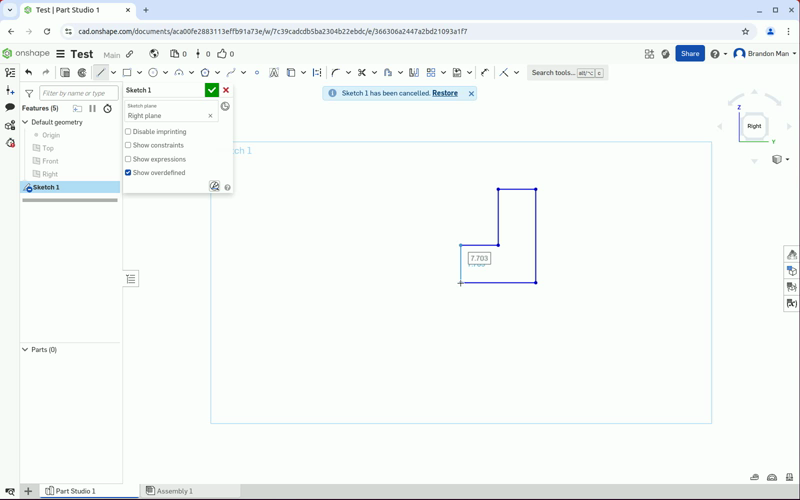
key(esc)
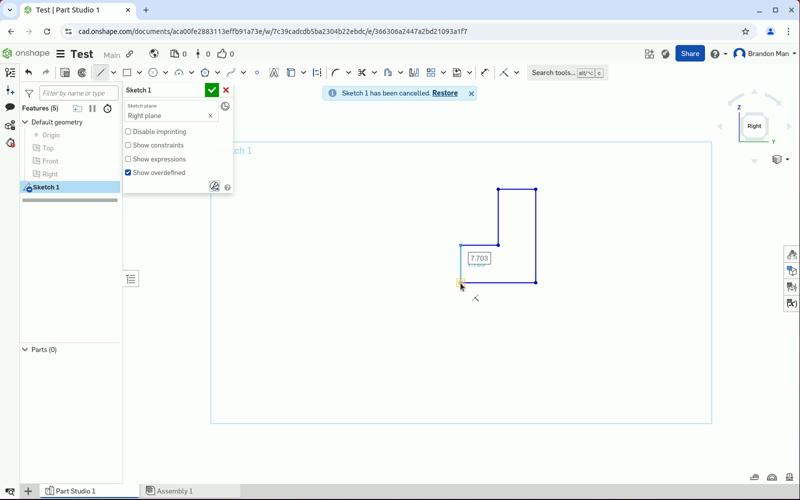
mouse_move(506, 261)
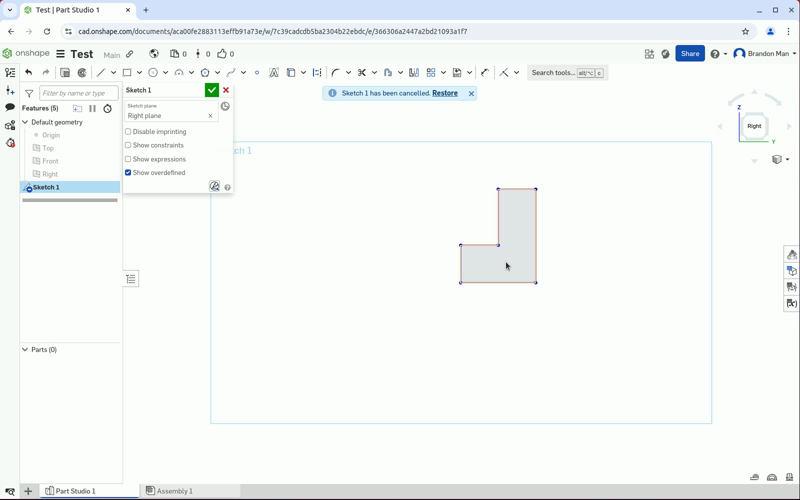
click(506, 261)
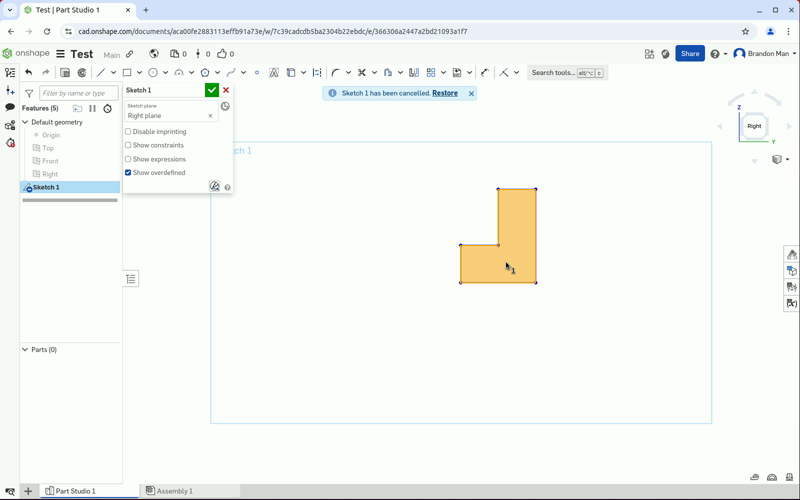
mouse_move(73, 352)
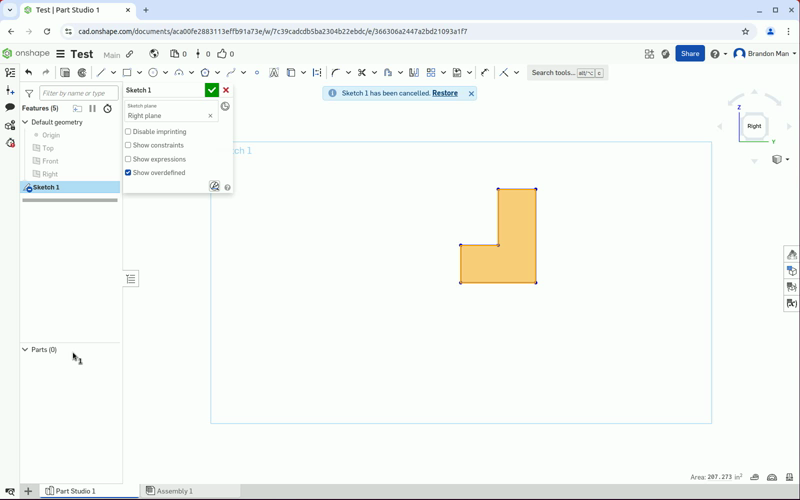
key(shift+y)
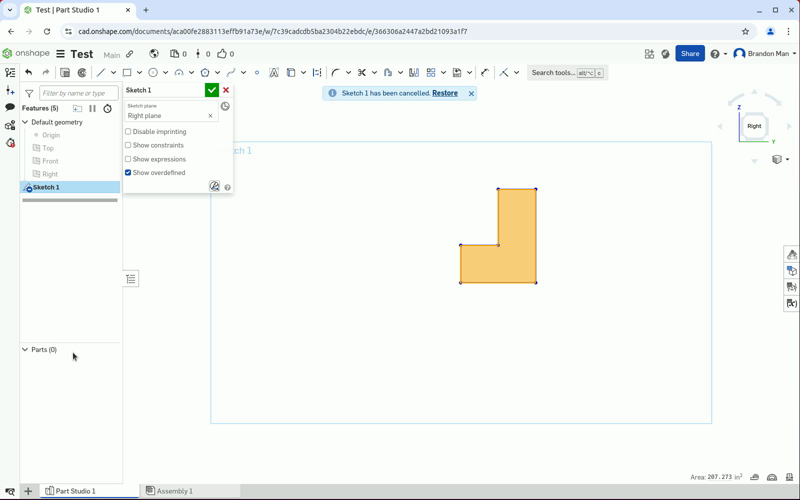
key(shift+e)
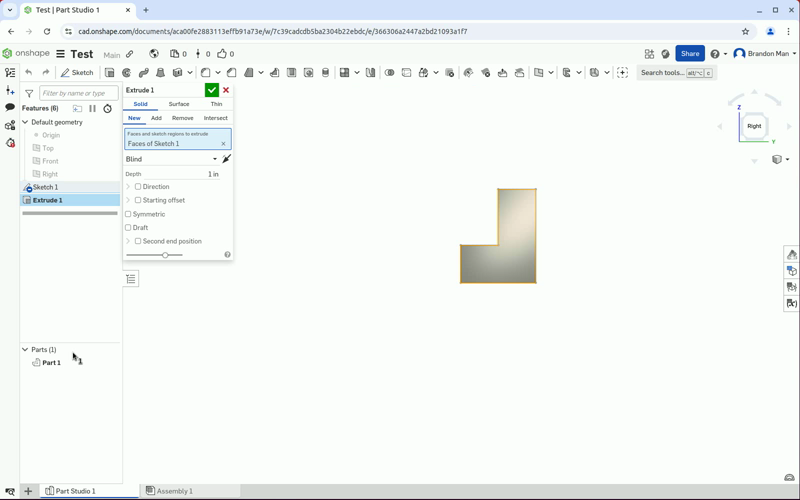
mouse_move(143, 106)
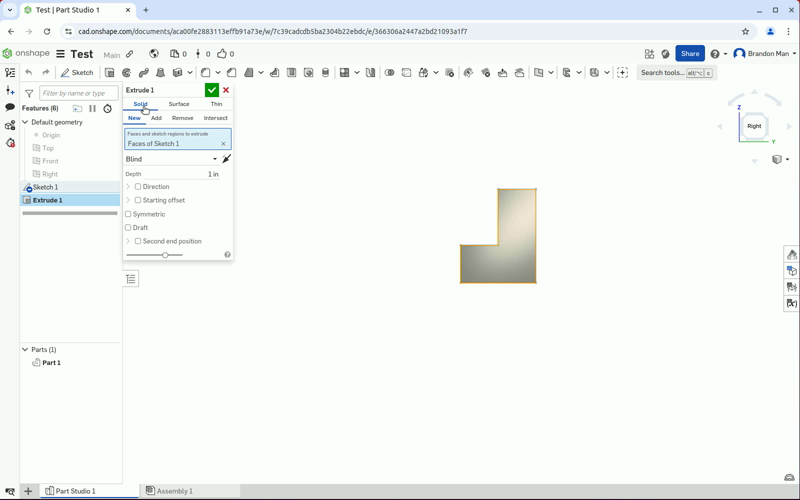
click(143, 106)
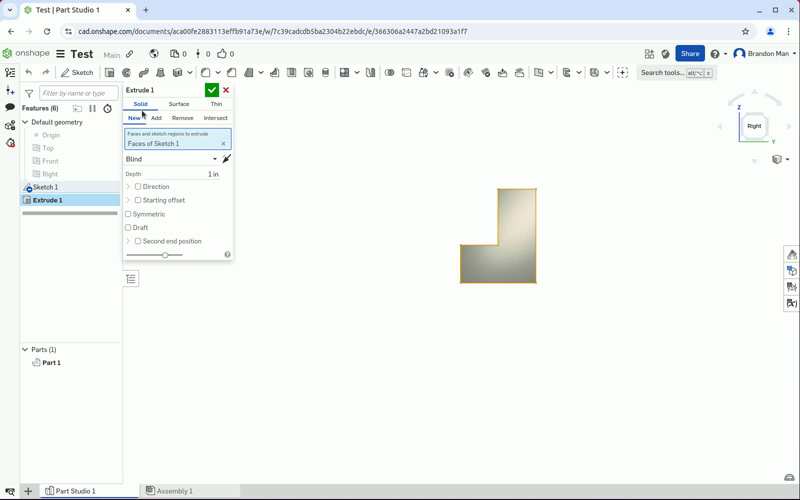
mouse_move(137, 120)
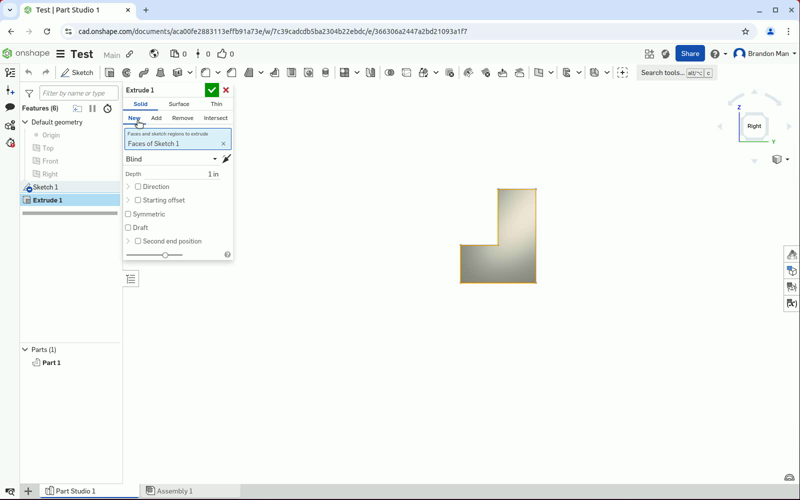
click(137, 120)
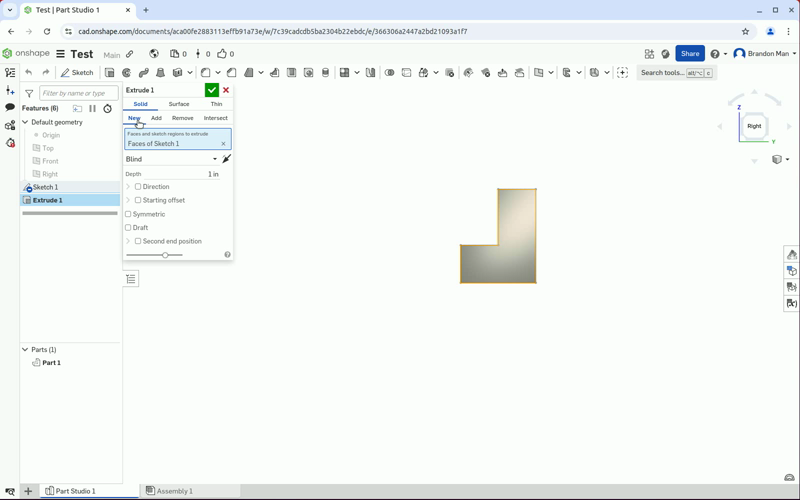
key(tab, 4)
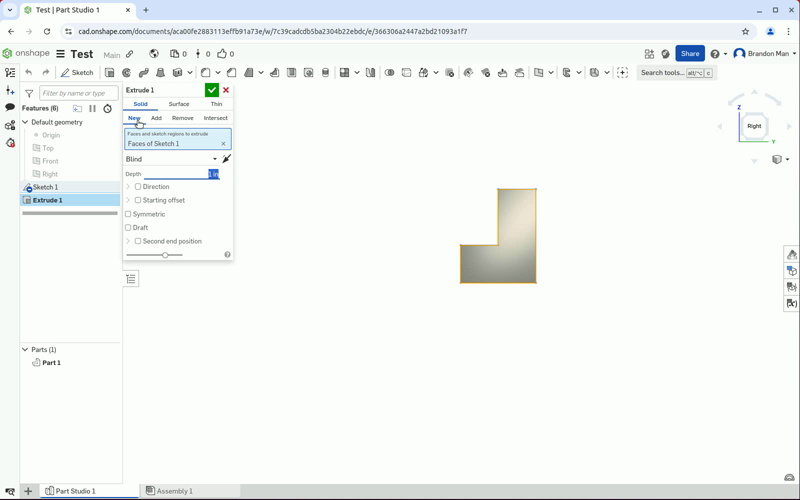
text(23.108)
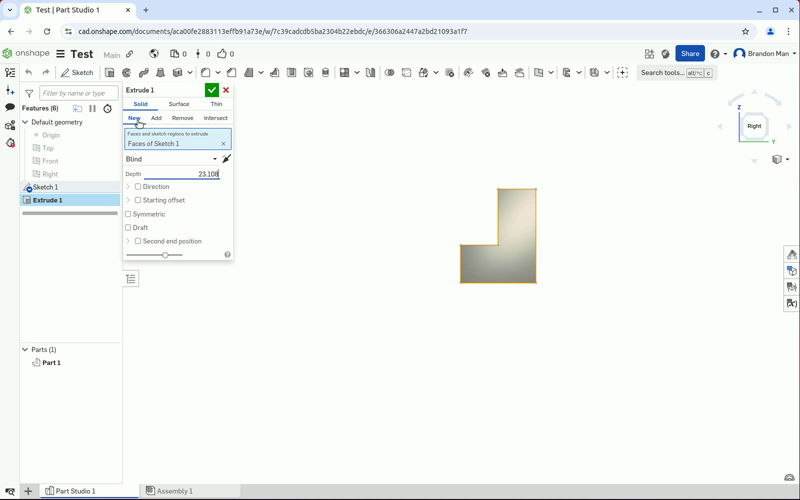
key(enter)
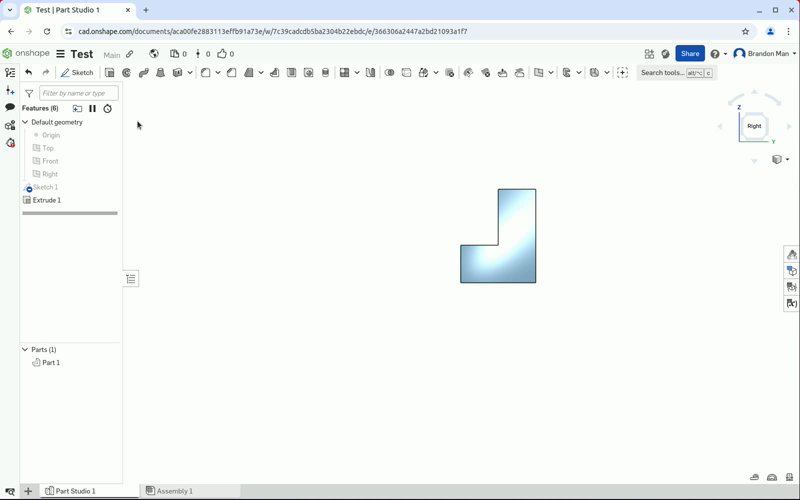
key(shift+h)
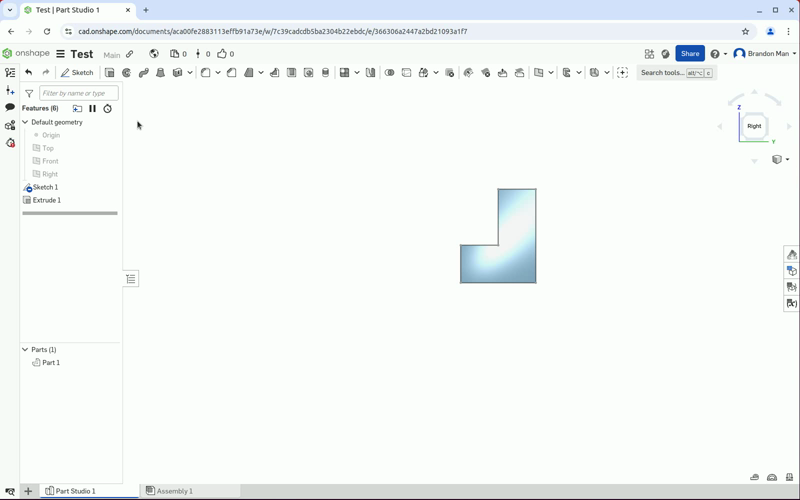
key(shift+h)
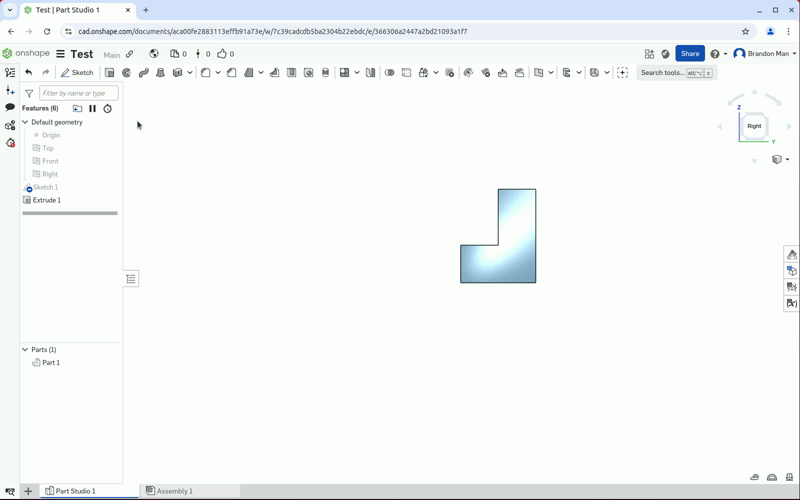
mouse_move(73, 189)
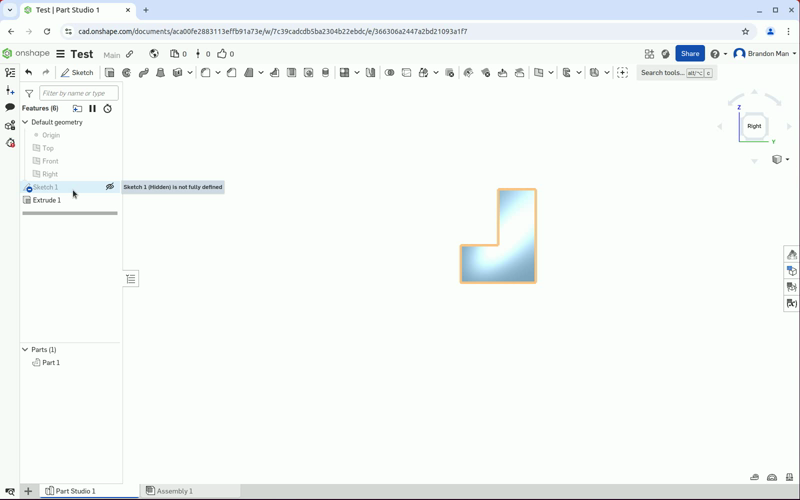
click(73, 189)
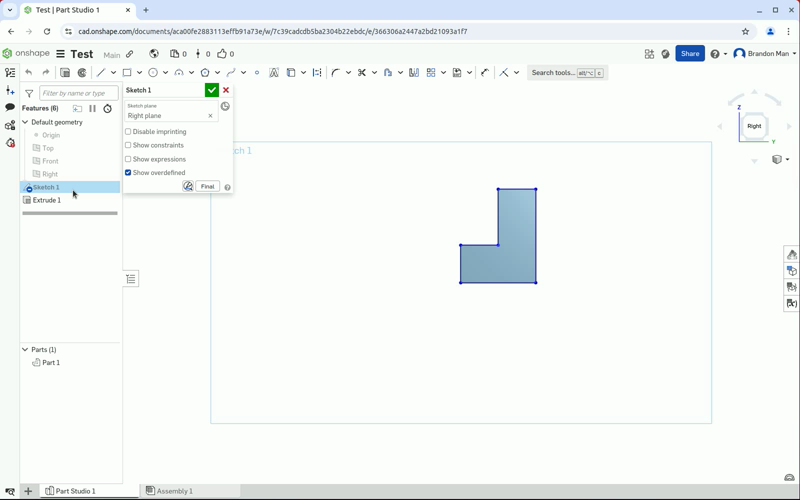
mouse_move(229, 92)
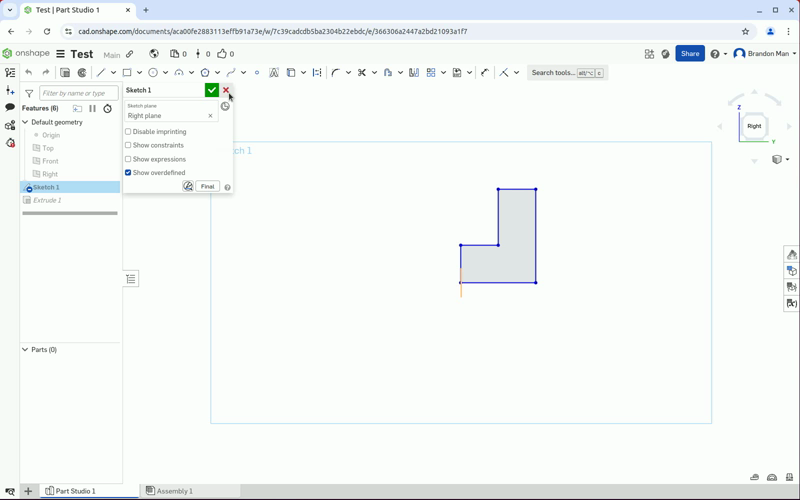
click(229, 92)
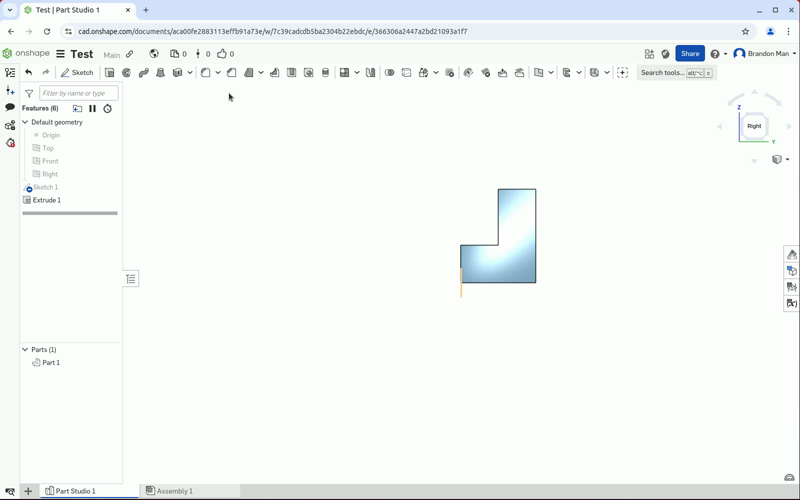
mouse_move(73, 352)
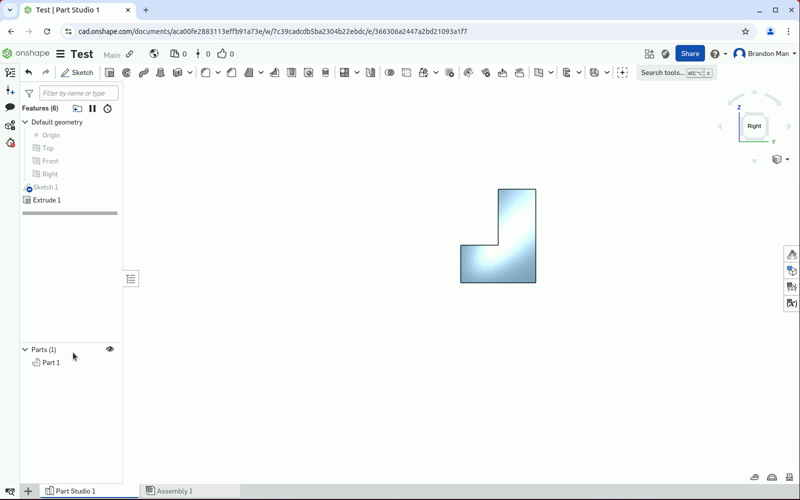
key(y)
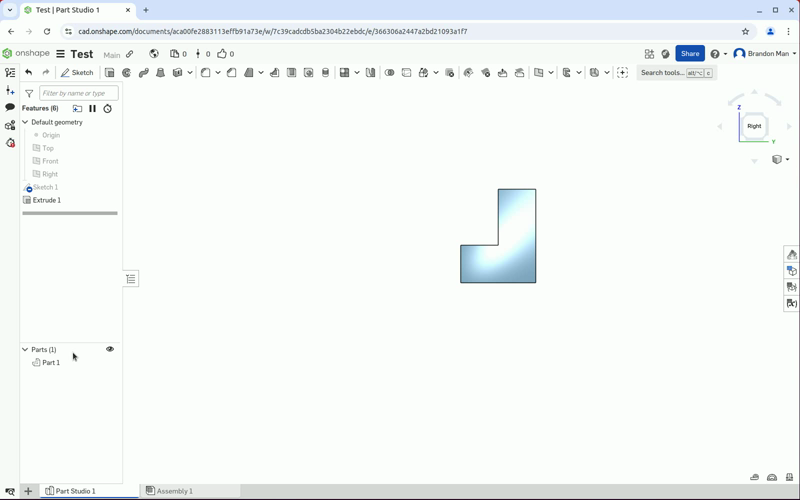
key(shift+p)
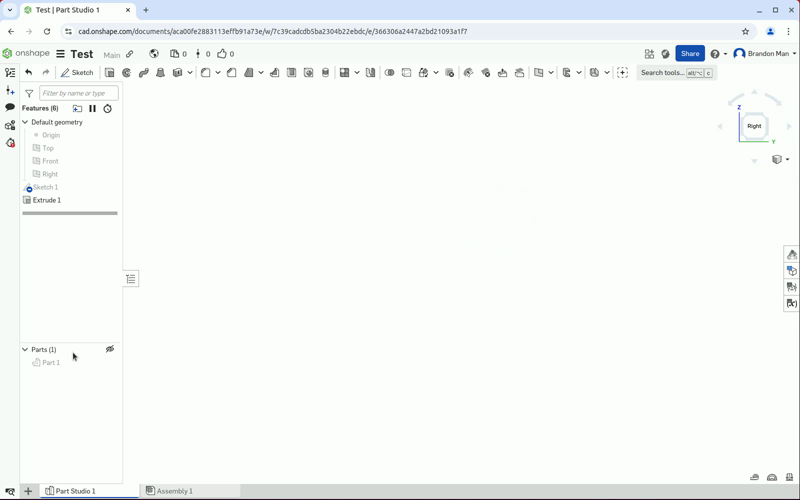
key(space)
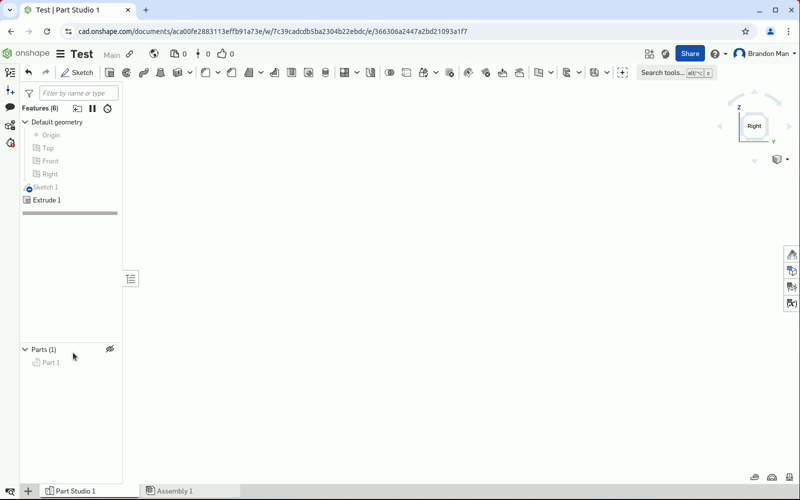
key_down(shift)
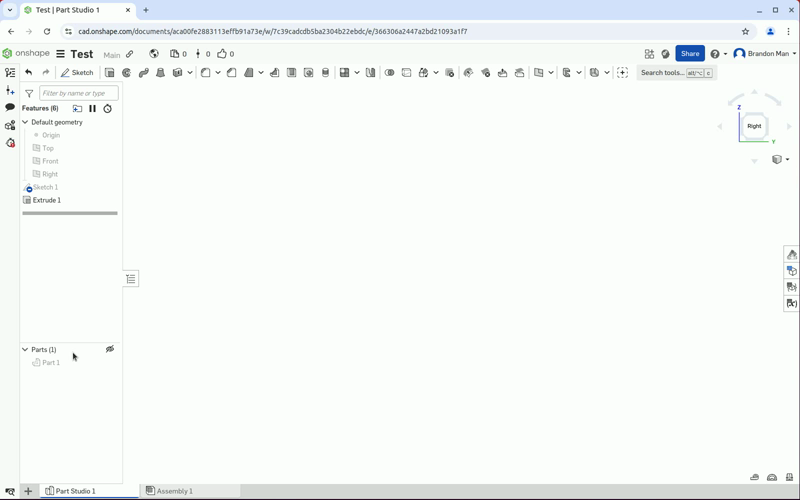
key(right)
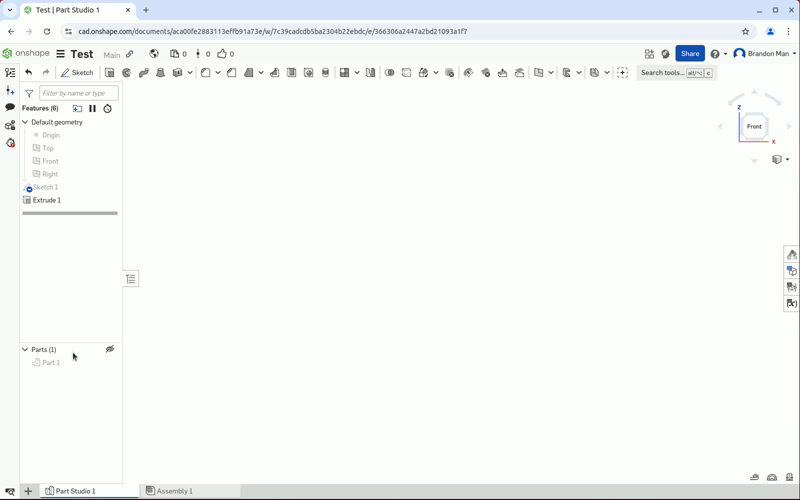
key_up(shift)
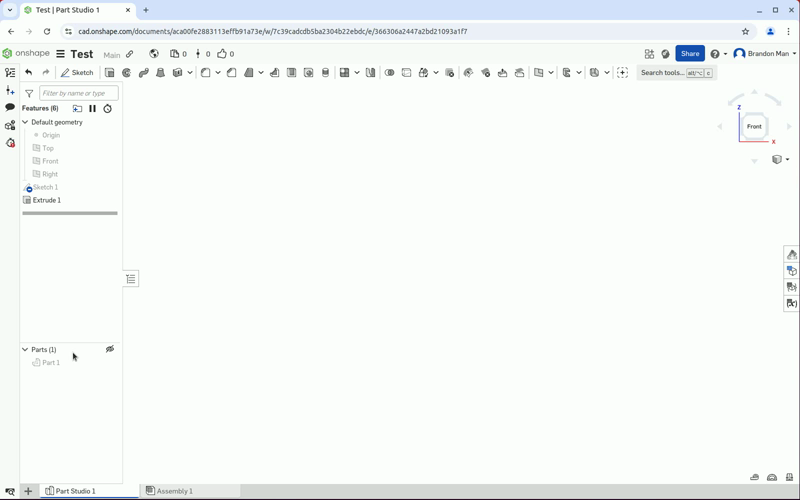
mouse_move(73, 352)
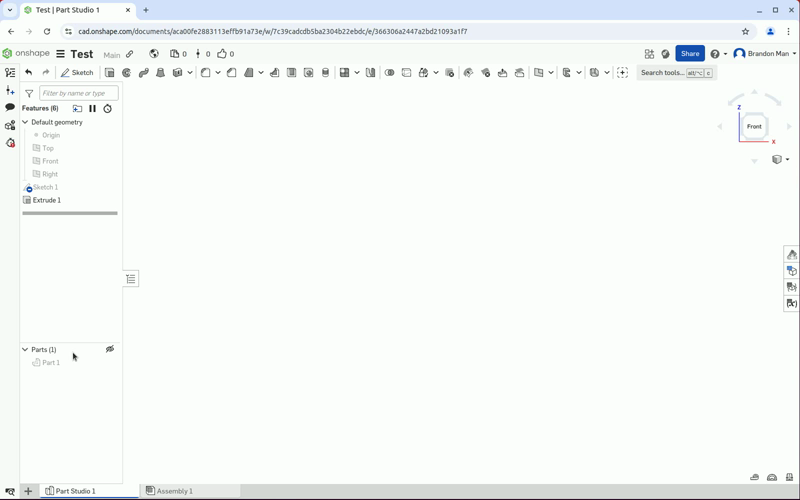
key(shift+y)
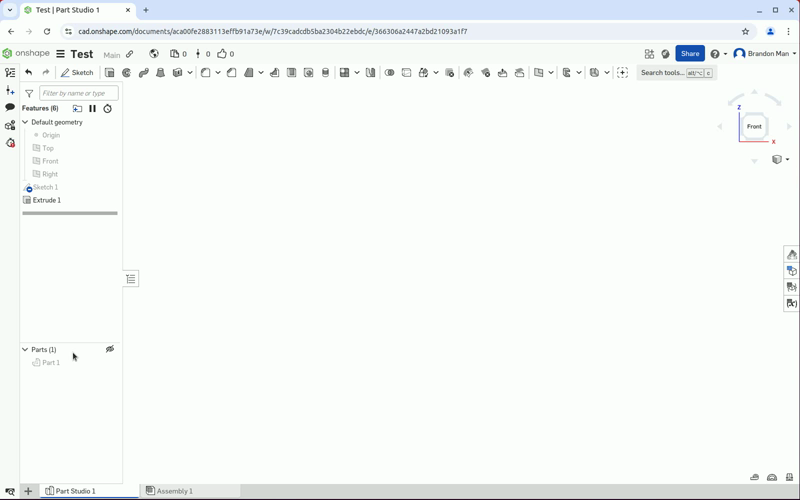
key(shift+s)
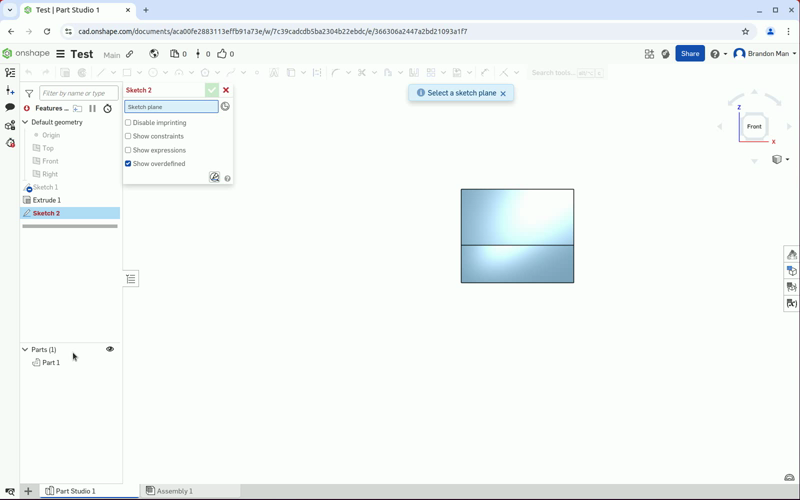
mouse_move(73, 163)
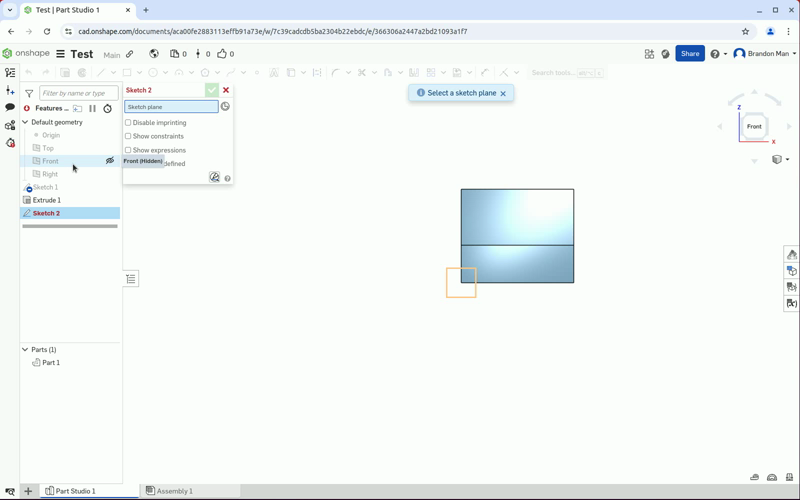
click(73, 163)
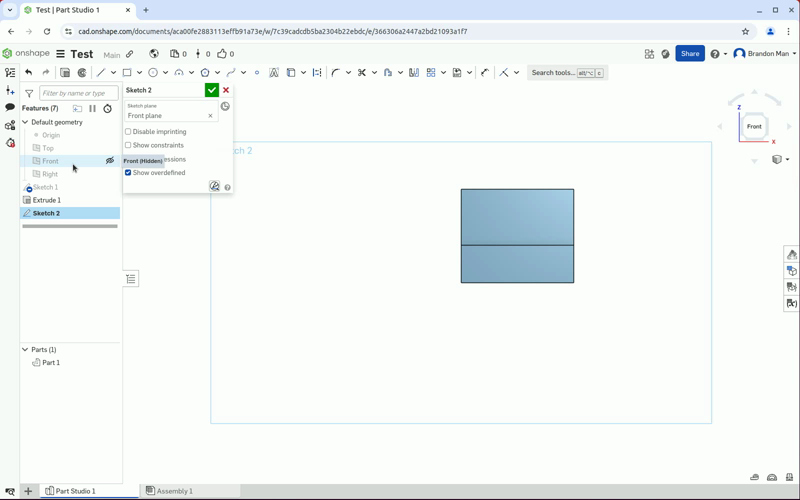
mouse_move(73, 352)
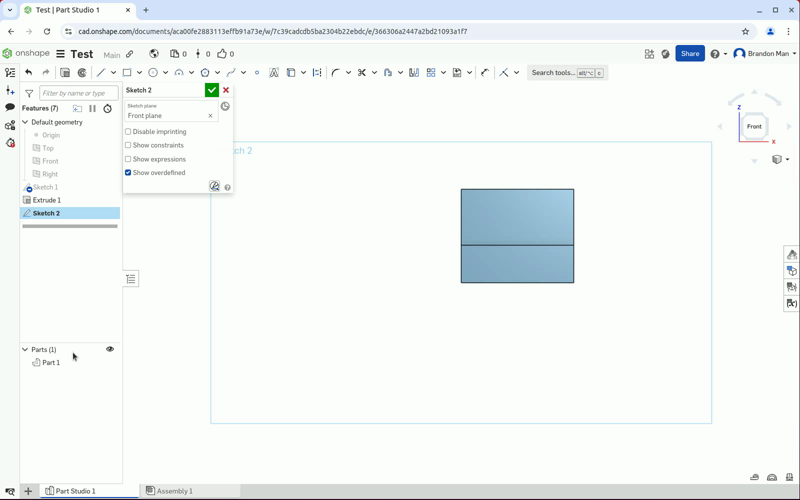
key(y)
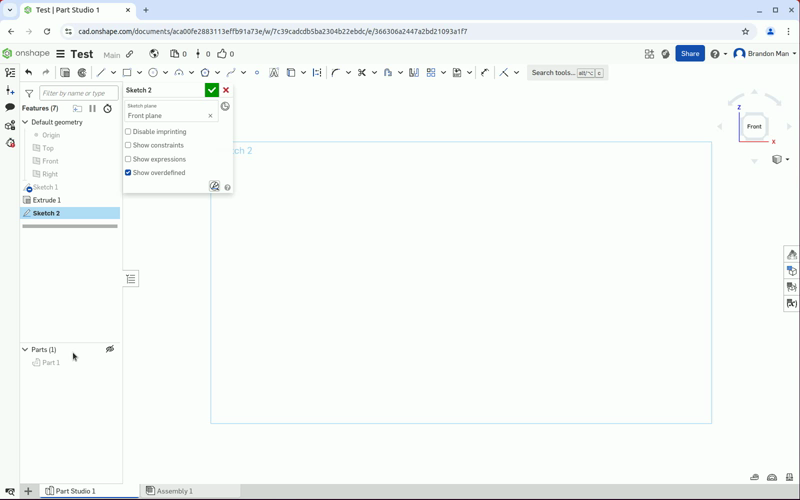
key(l)
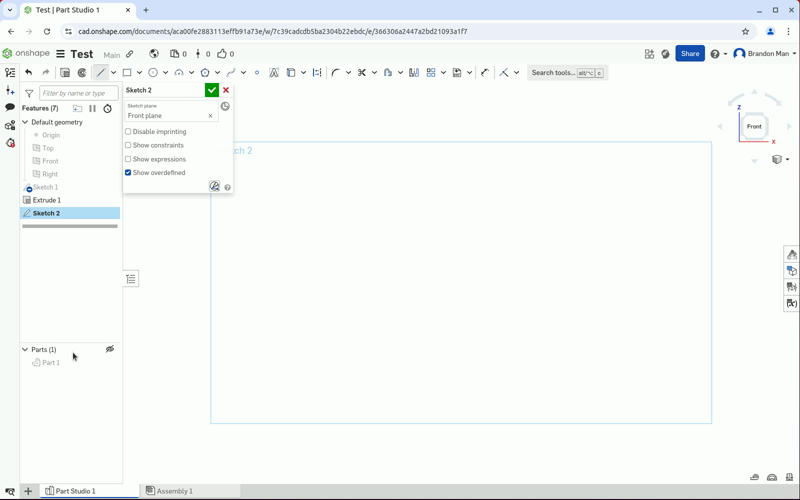
key_down(shift)
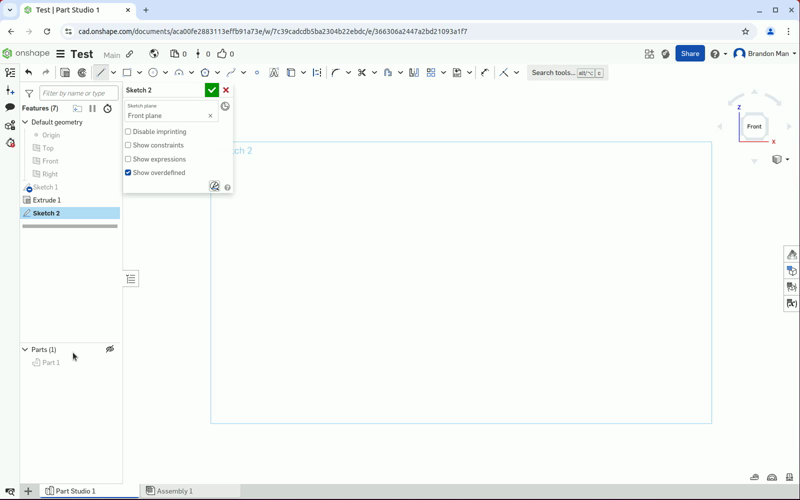
mouse_move(535, 189)
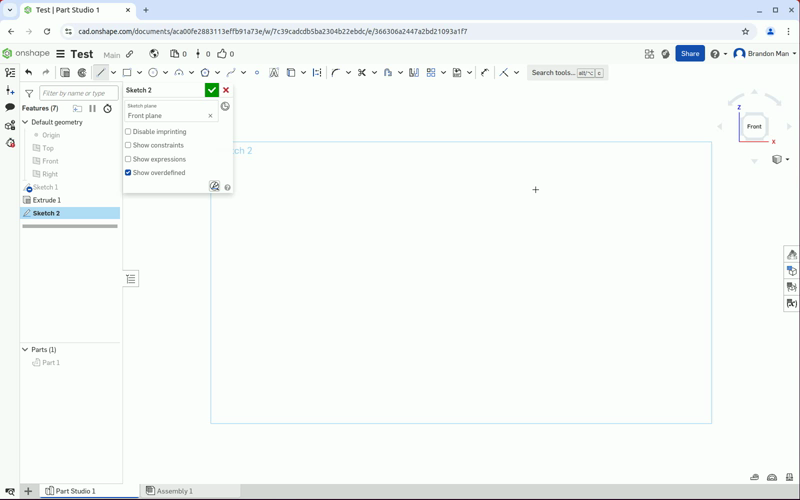
click(535, 189)
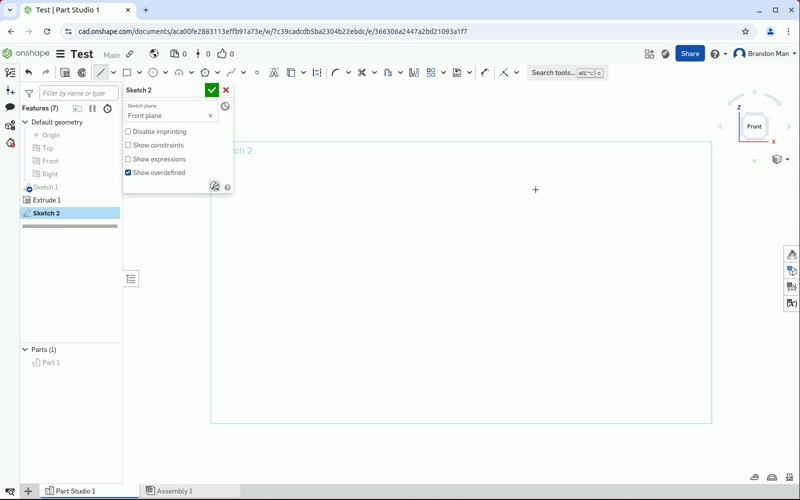
key_up(shift)
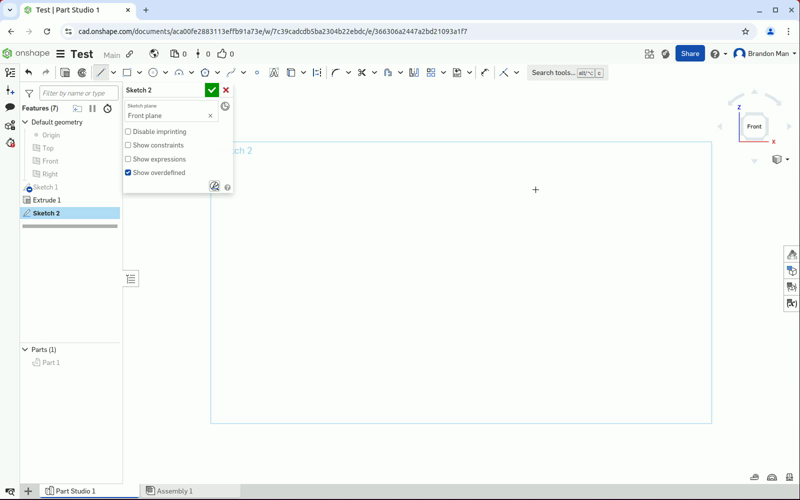
key_down(shift)
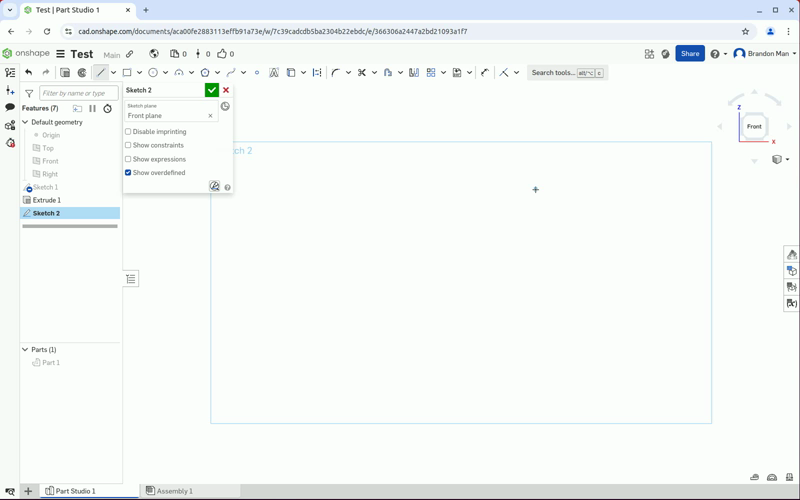
mouse_move(573, 246)
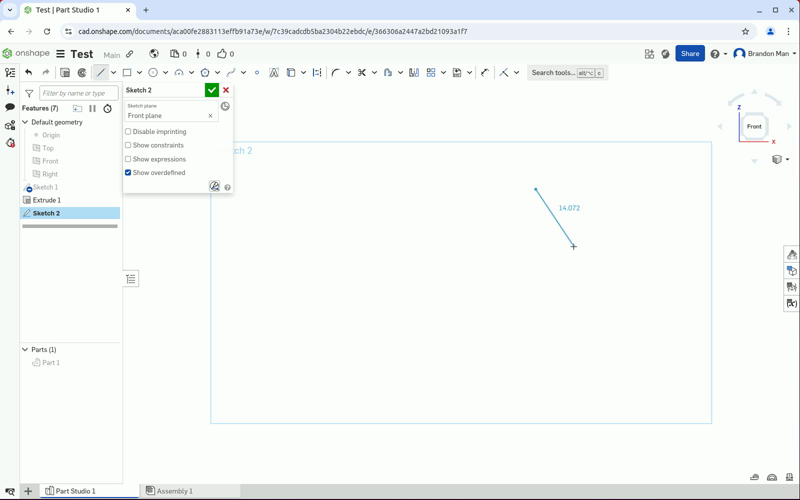
click(573, 246)
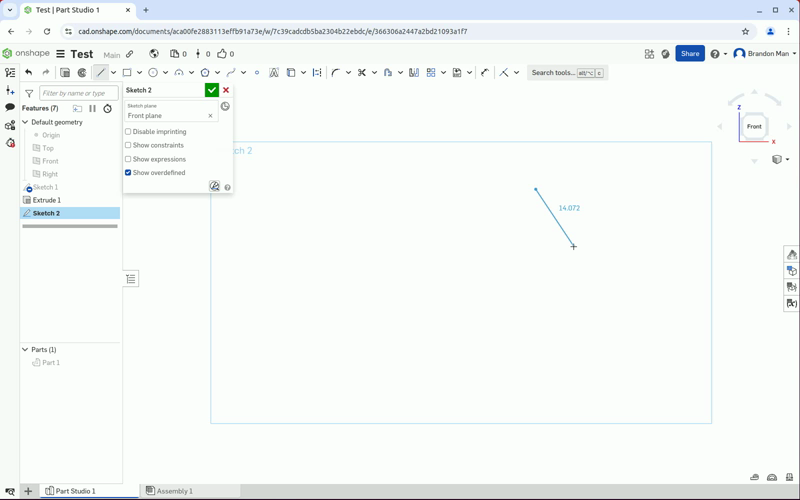
key_up(shift)
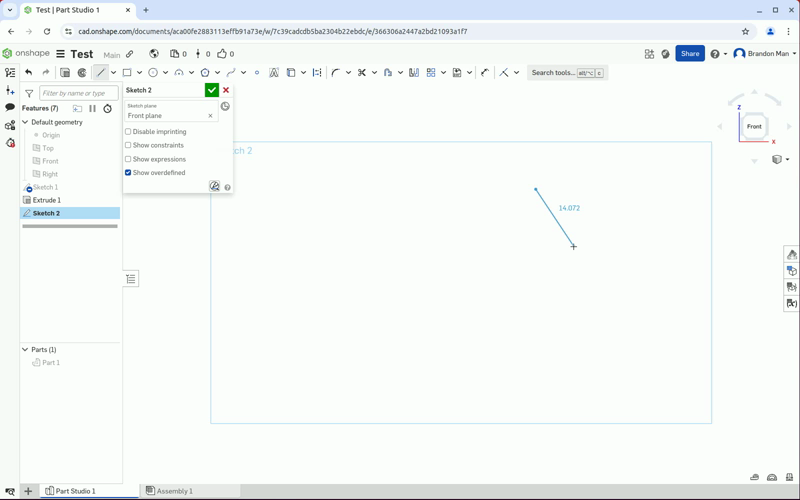
key_down(shift)
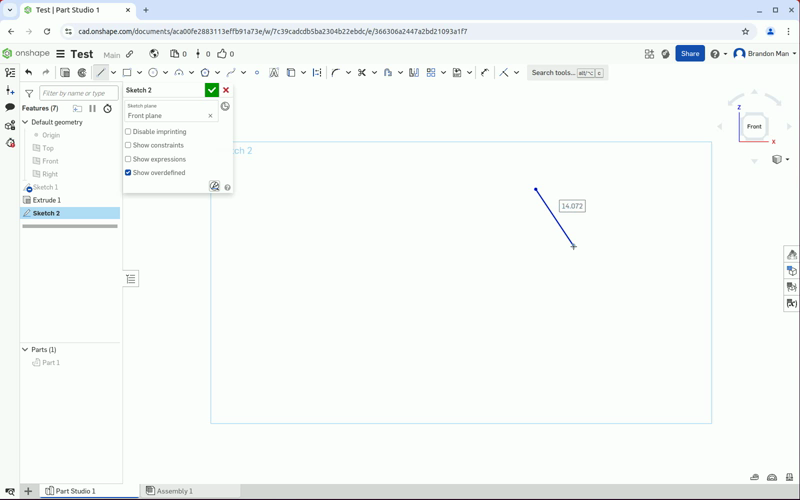
mouse_move(589, 246)
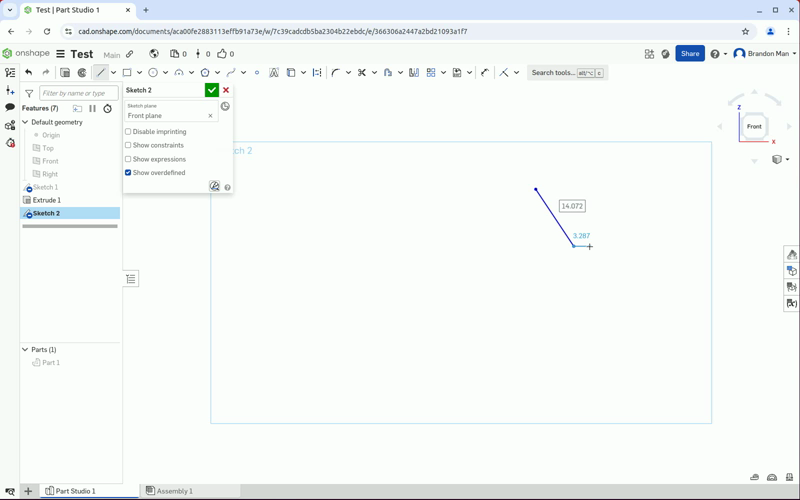
mouse_move(573, 189)
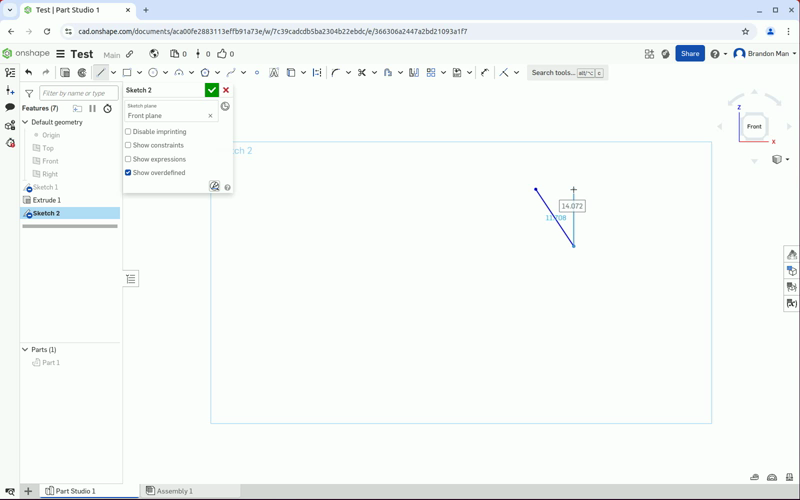
click(573, 189)
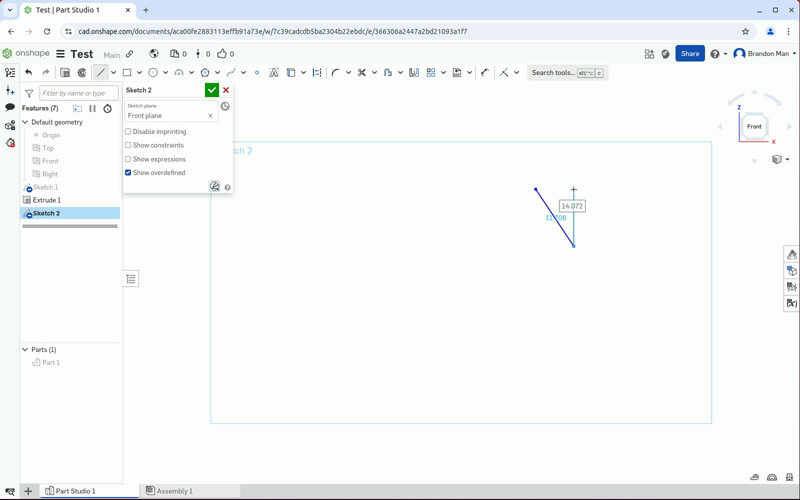
key_up(shift)
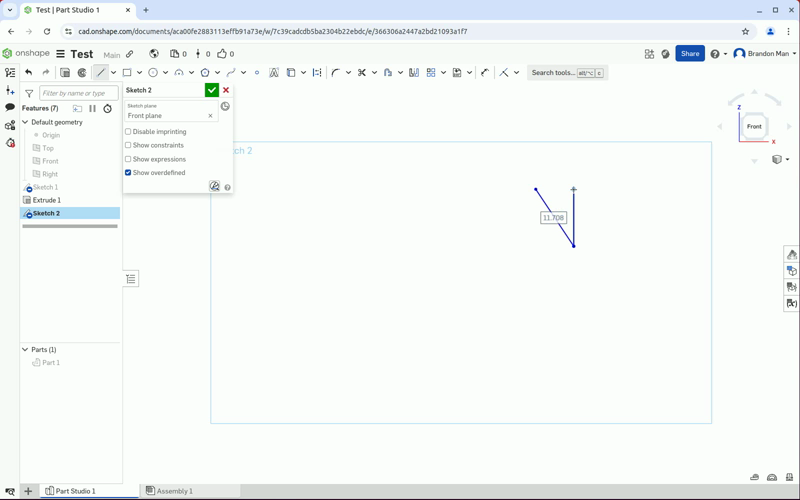
mouse_move(589, 189)
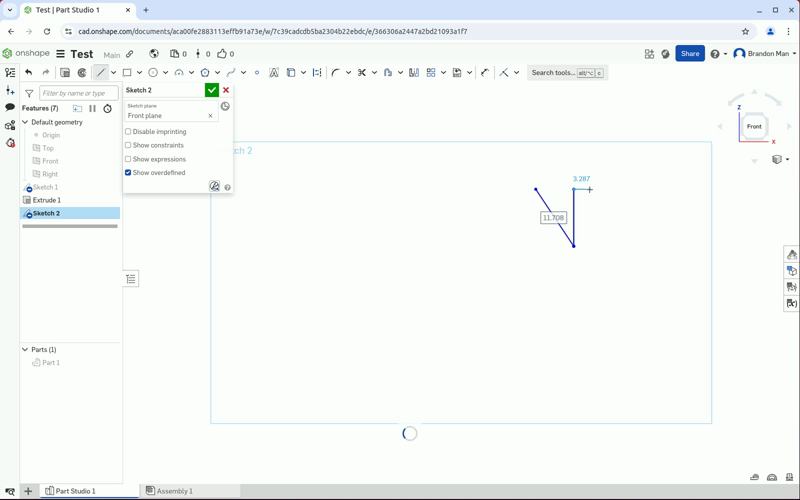
key_down(shift)
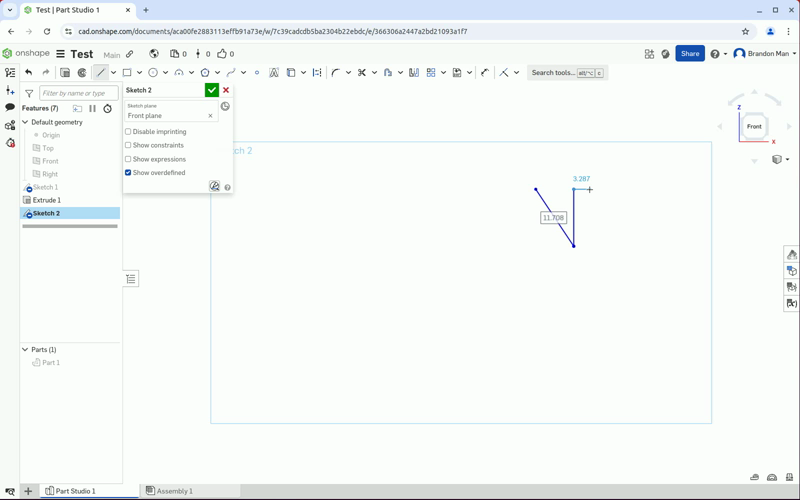
mouse_move(535, 189)
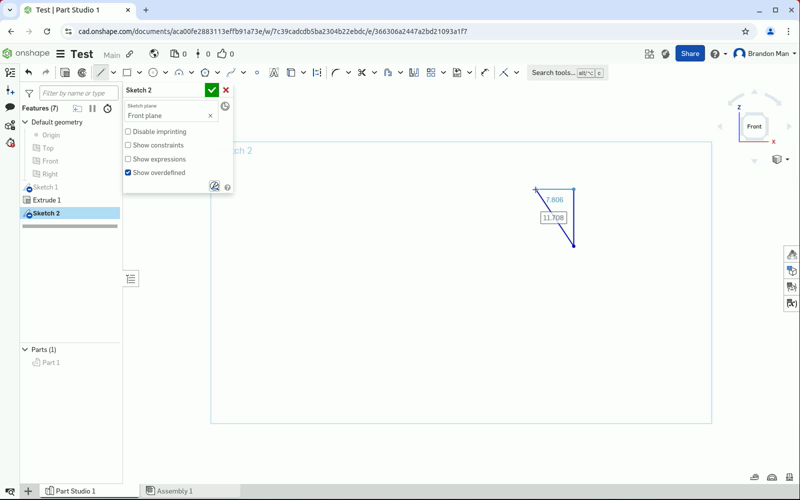
key_up(shift)
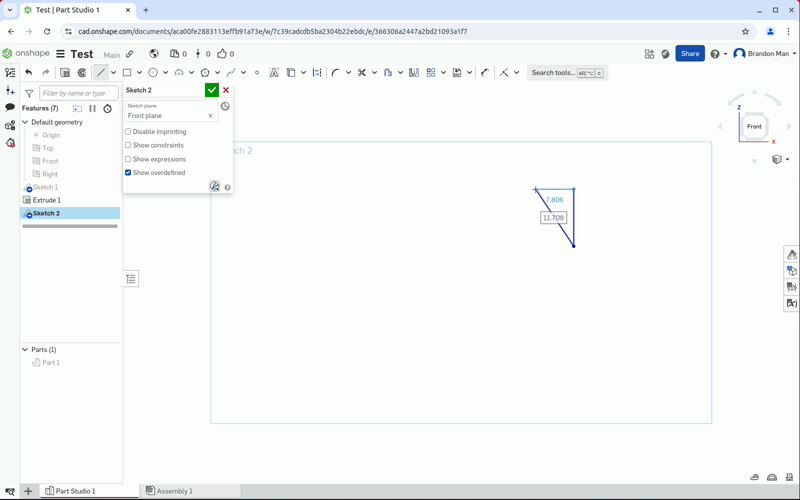
click(535, 189)
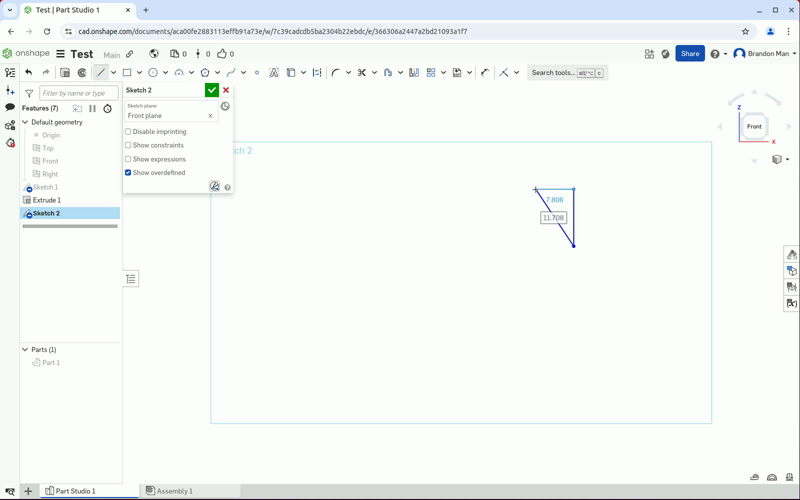
key(esc)
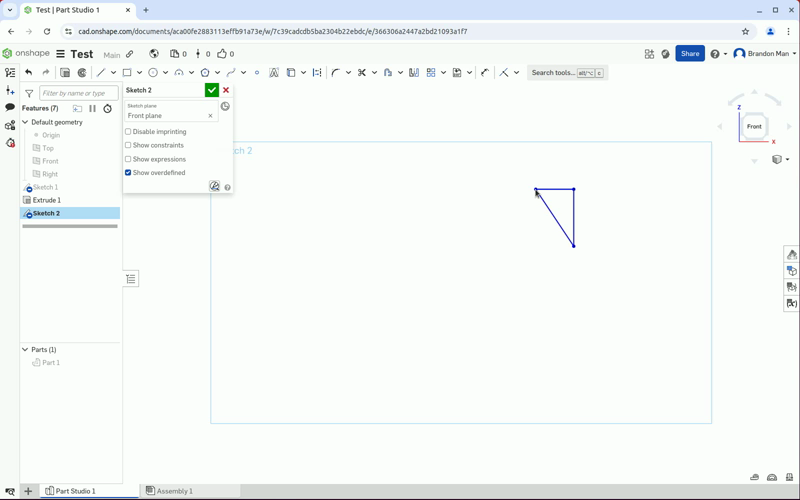
mouse_move(545, 200)
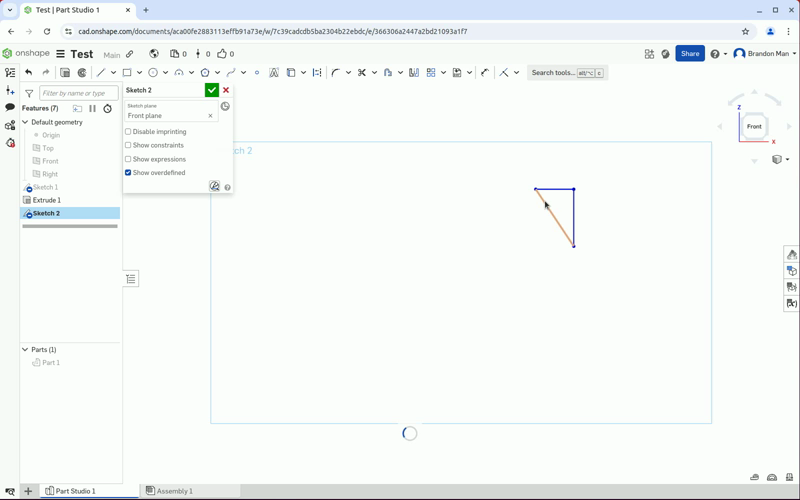
scroll(6)
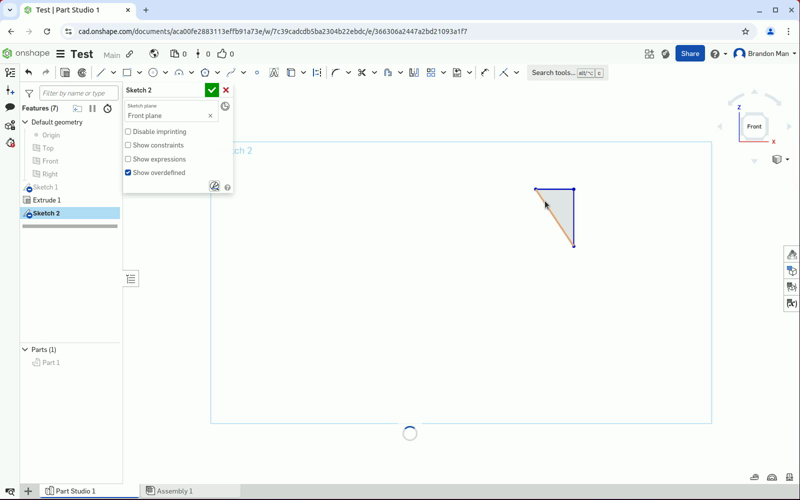
scroll(6)
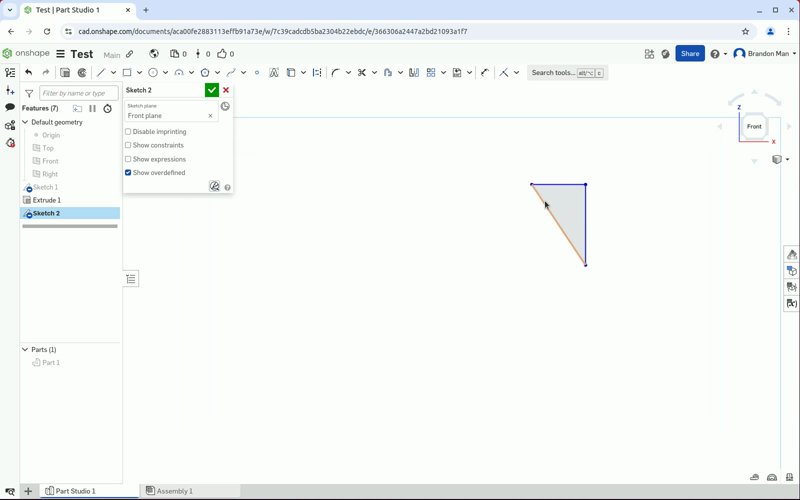
scroll(6)
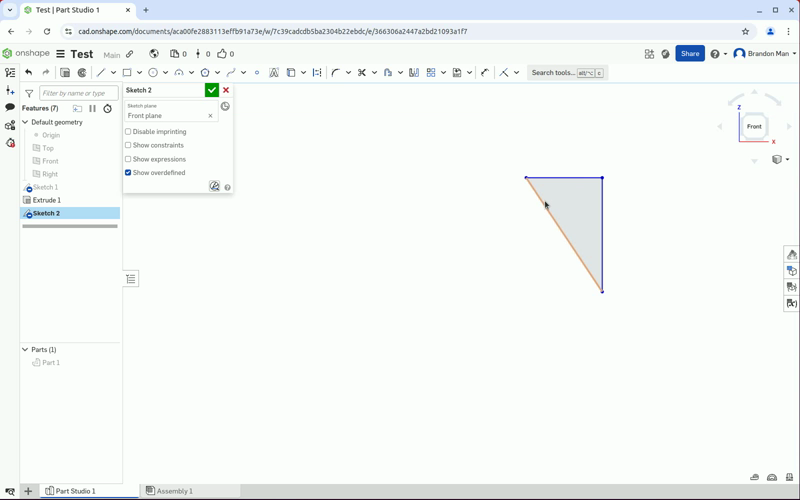
scroll(6)
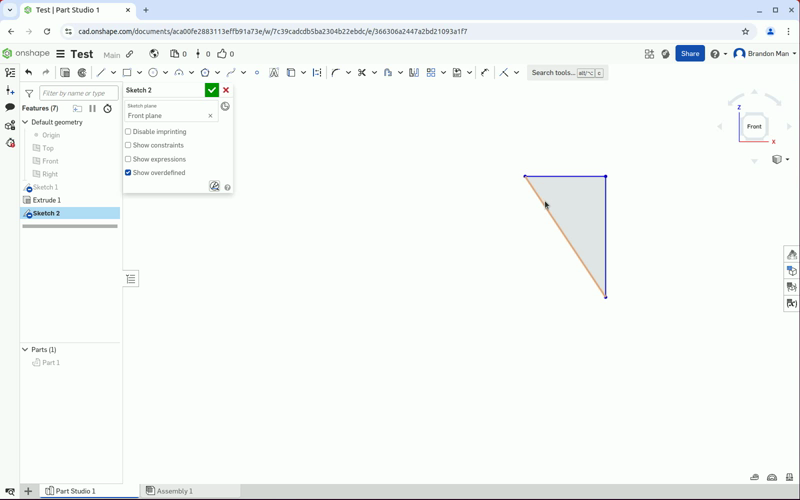
scroll(6)
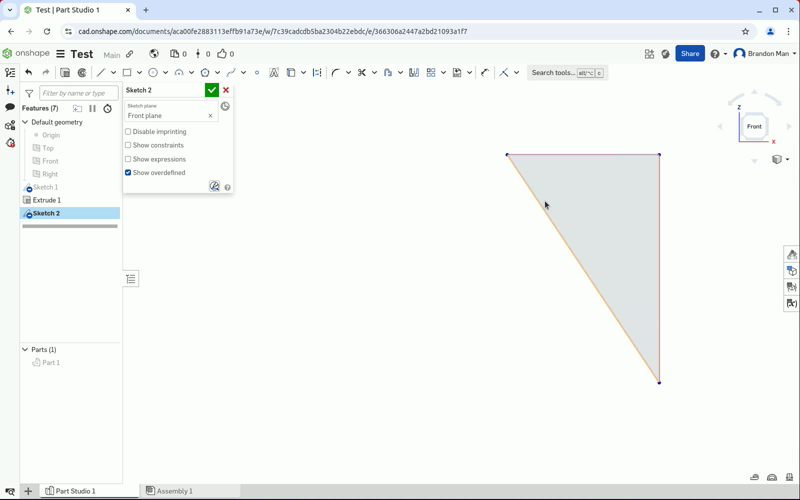
scroll(6)
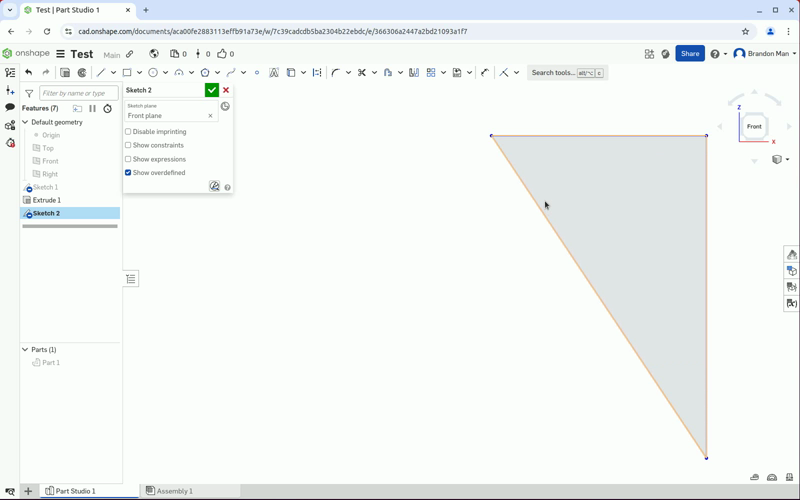
scroll(6)
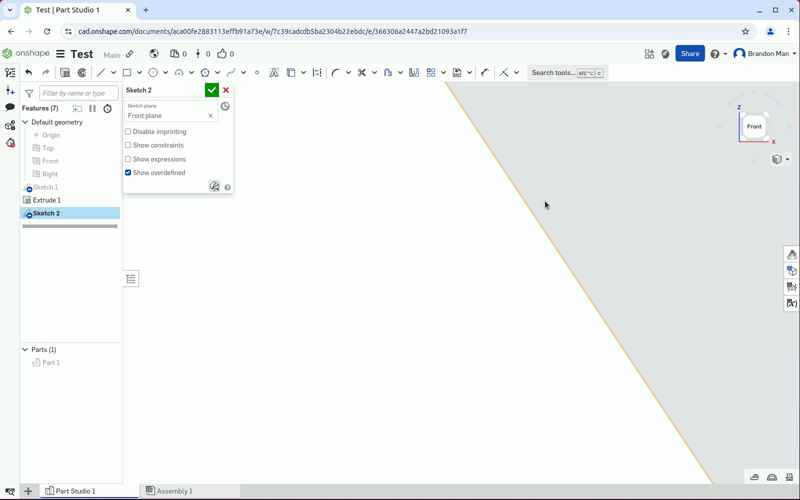
click(545, 200)
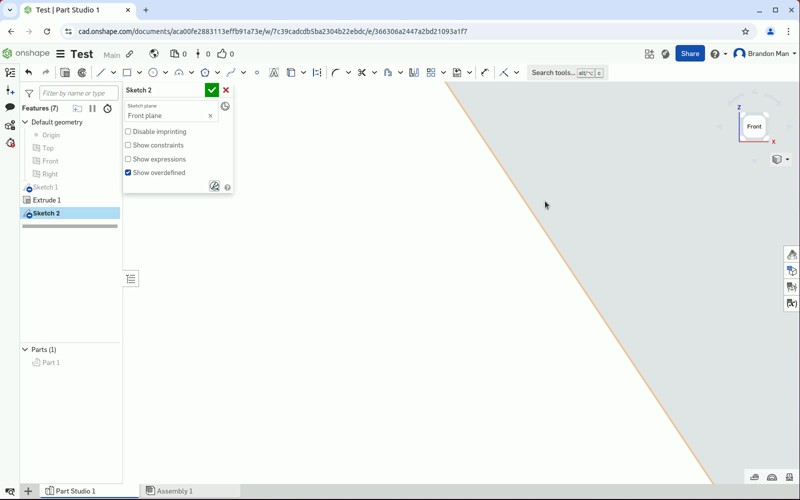
scroll(-6)
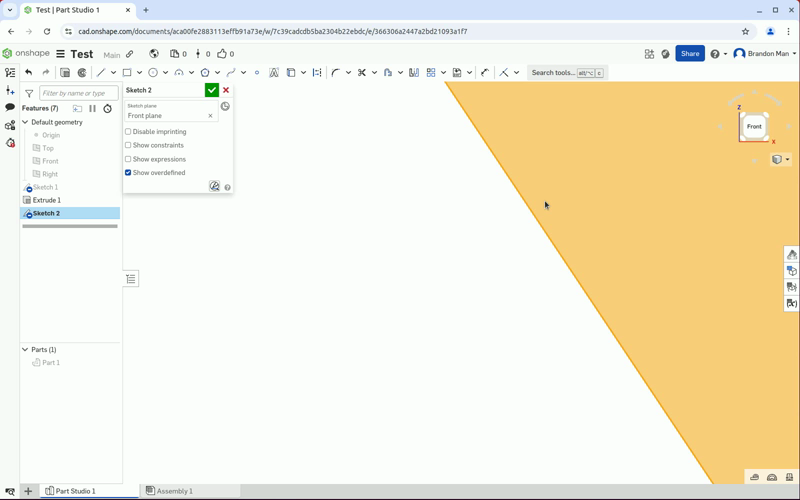
scroll(-6)
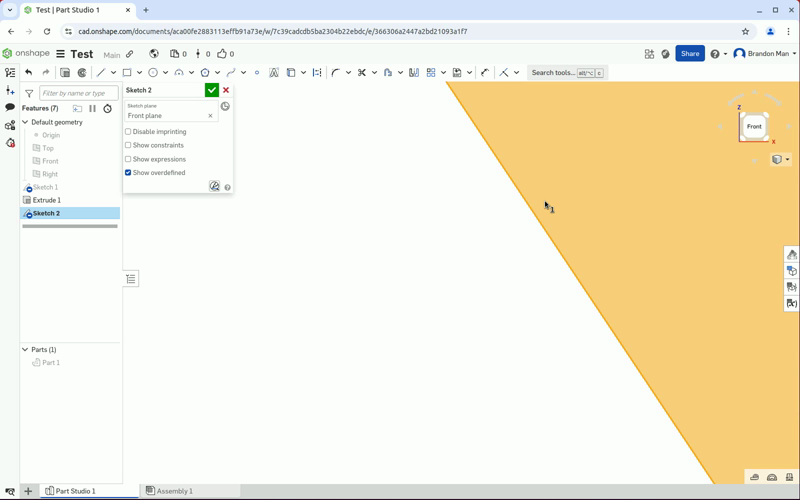
scroll(-6)
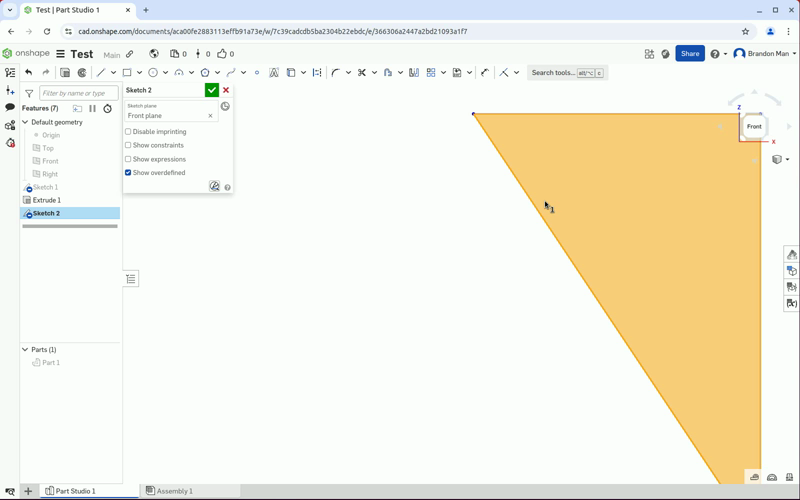
scroll(-6)
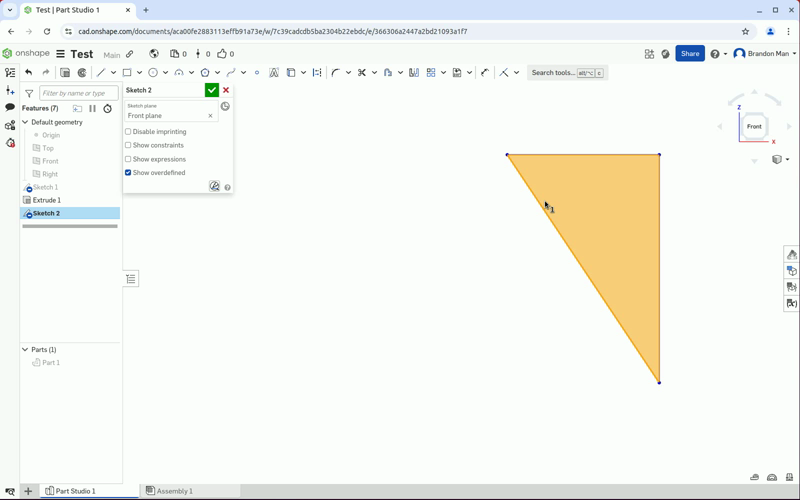
scroll(-6)
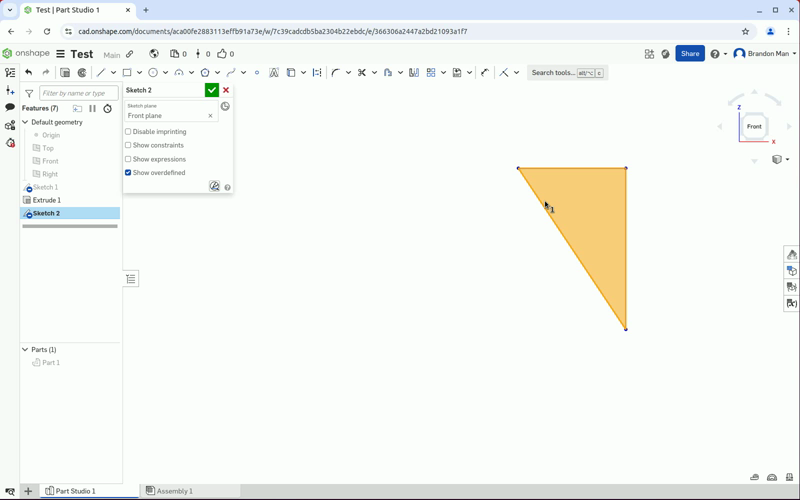
scroll(-6)
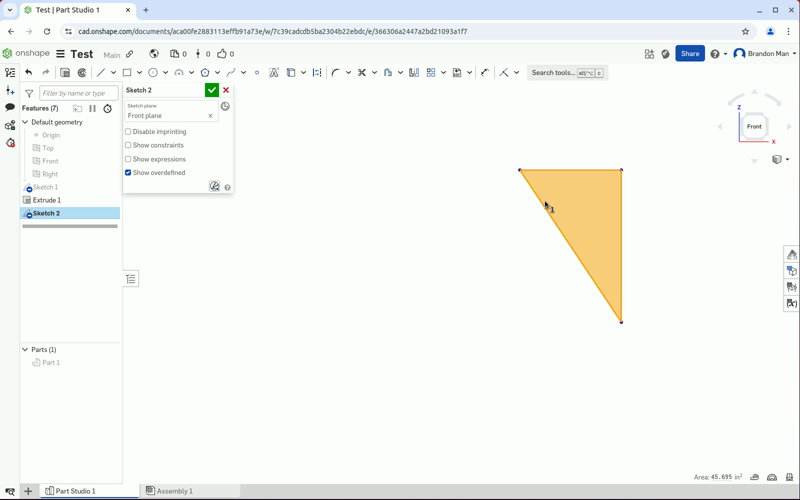
scroll(-6)
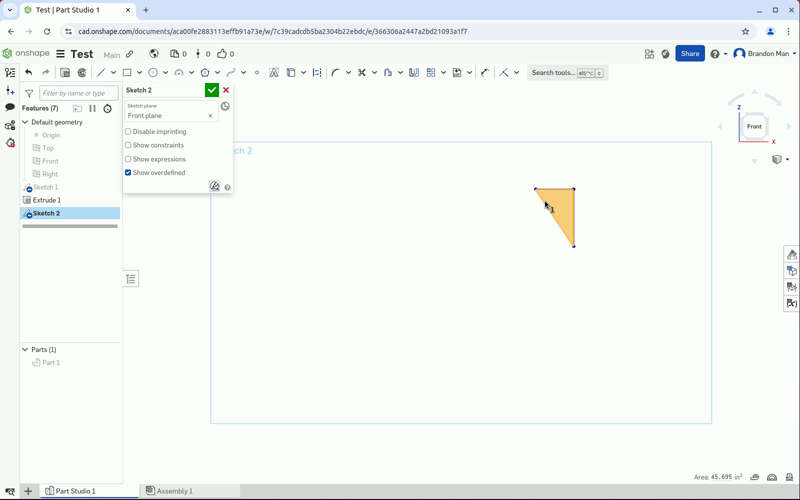
mouse_move(73, 352)
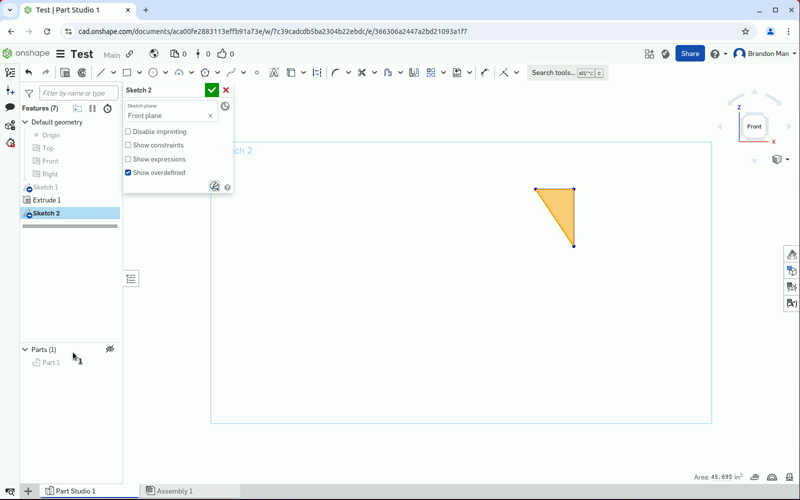
key(shift+y)
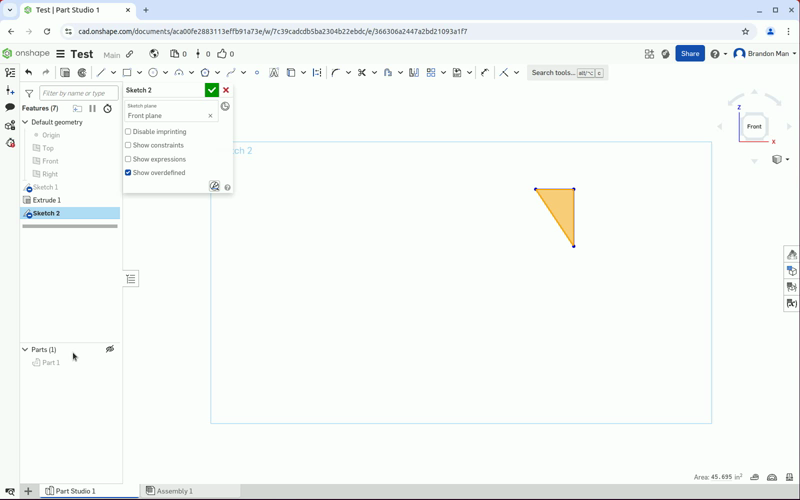
key(shift+e)
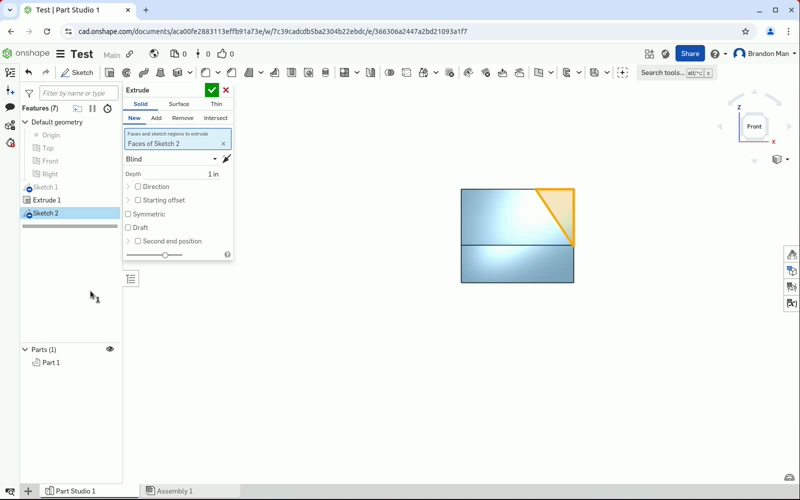
mouse_move(143, 106)
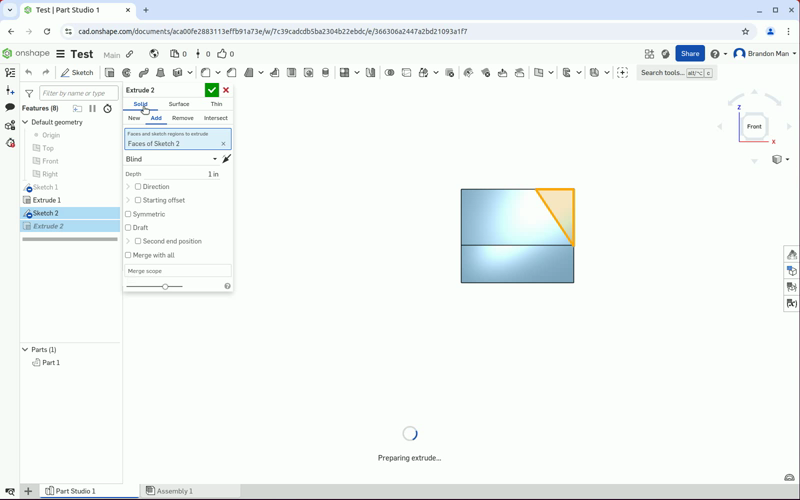
click(143, 106)
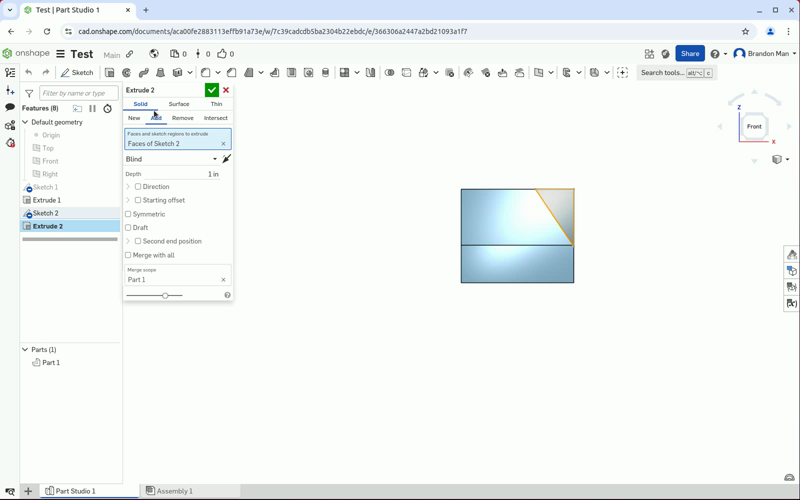
mouse_move(186, 120)
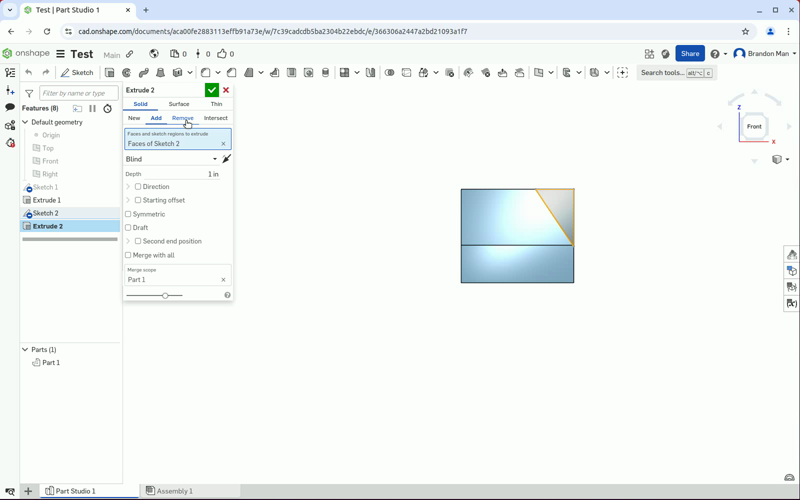
click(186, 120)
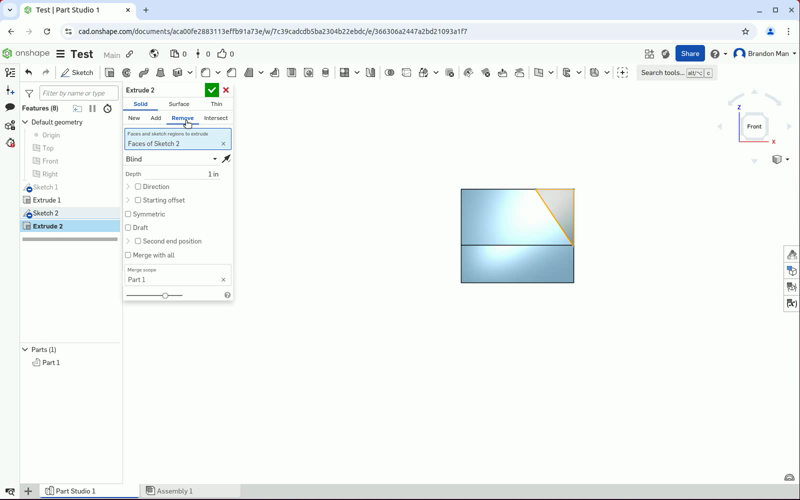
key(tab, 4)
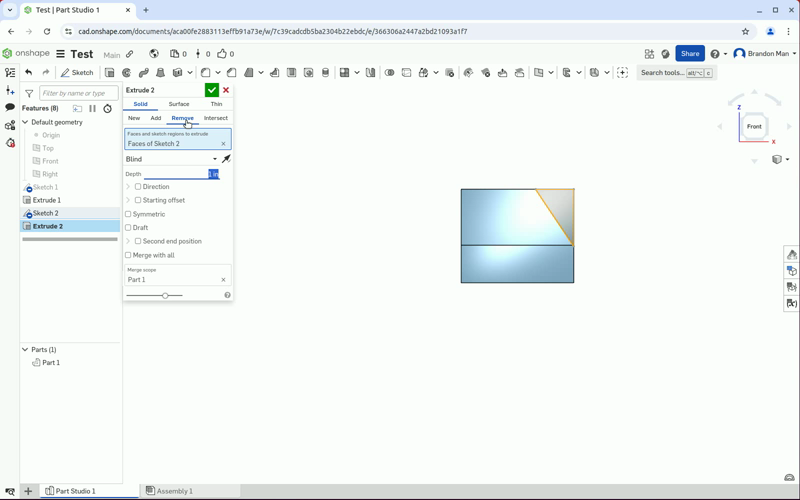
text(15.405)
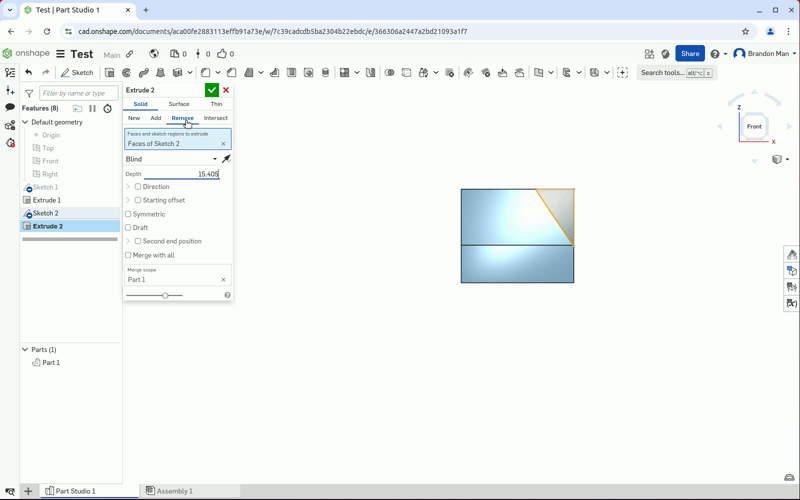
key(tab, 6)
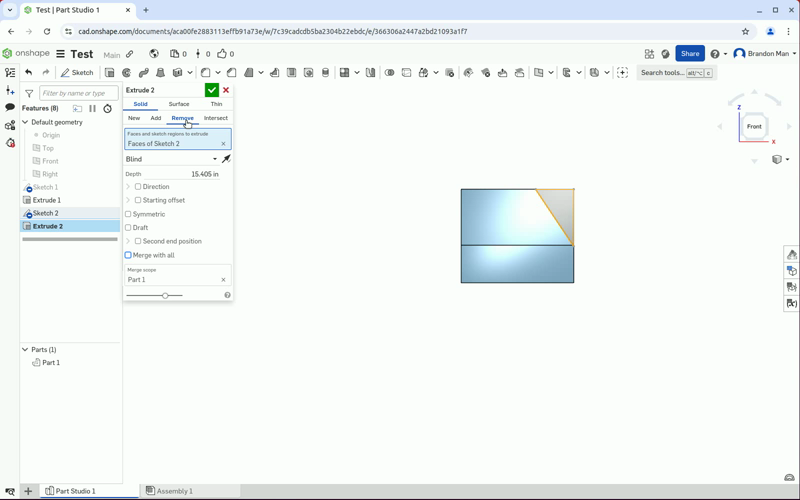
key(space)
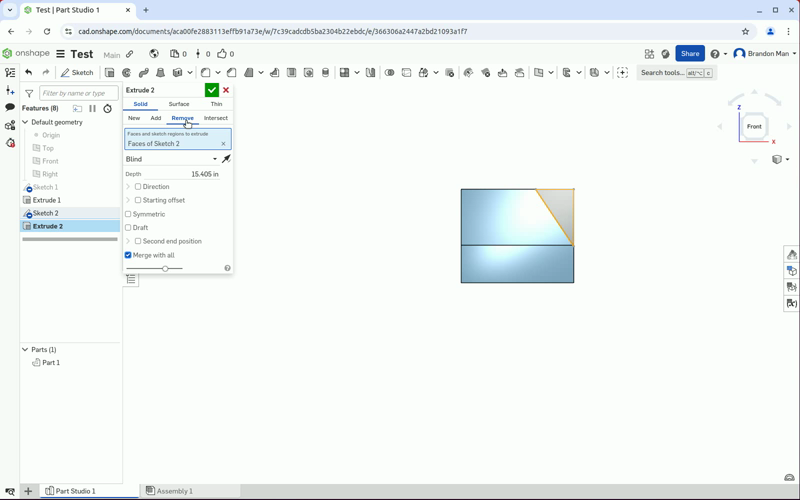
key(enter)
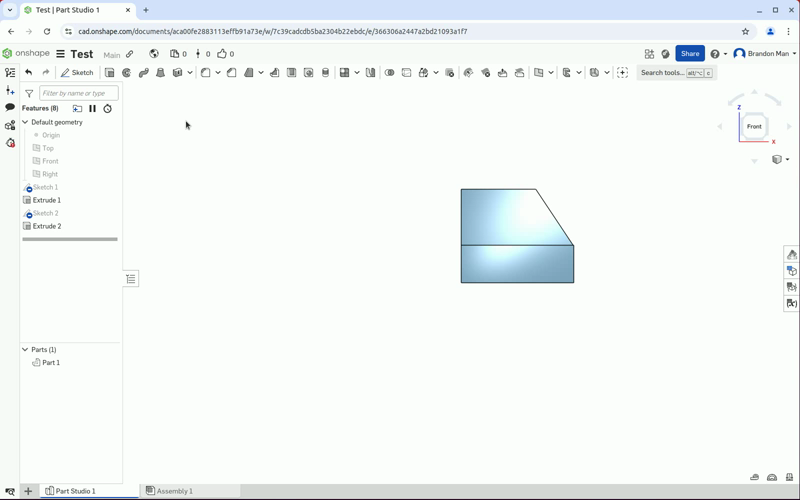
key(shift+h)
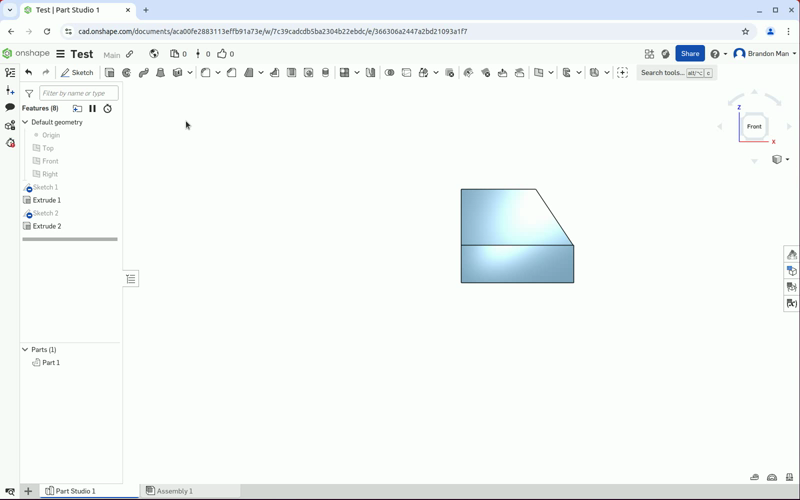
key(shift+h)
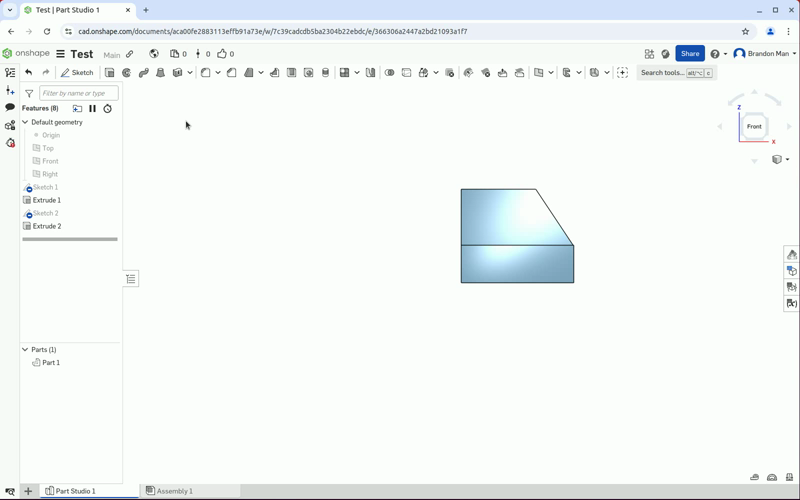
mouse_move(73, 189)
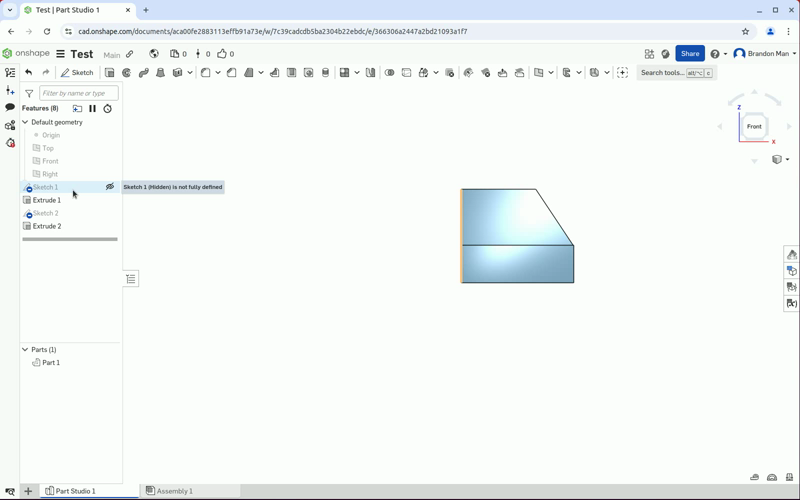
click(73, 189)
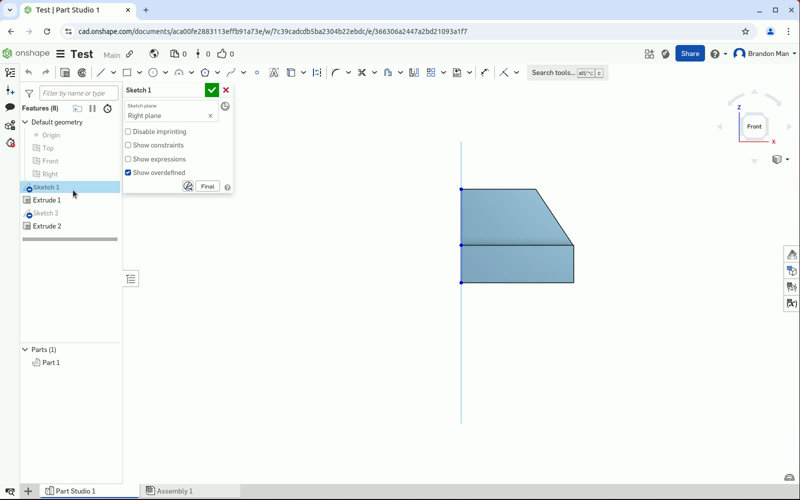
mouse_move(229, 92)
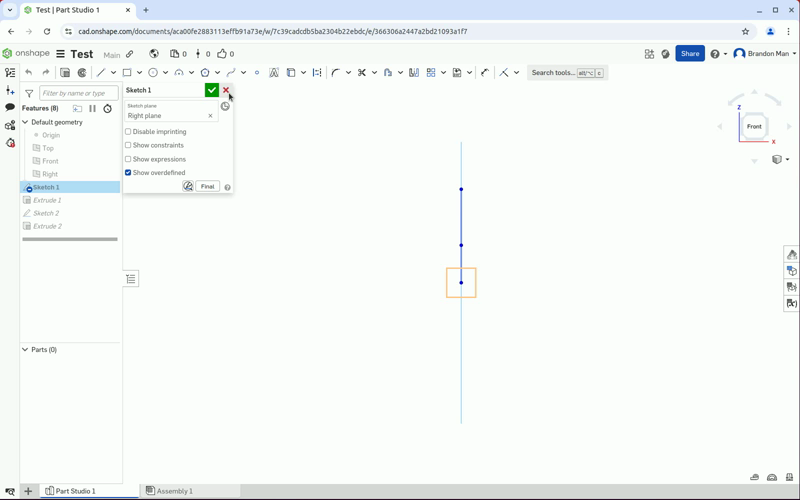
click(229, 92)
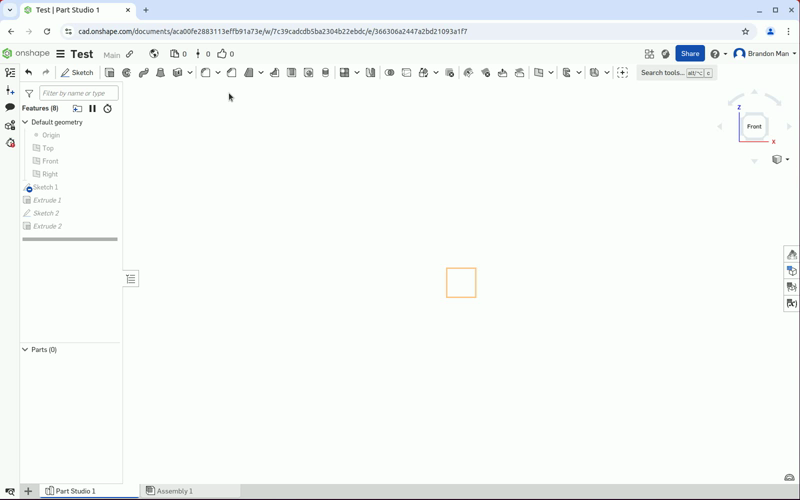
mouse_move(73, 352)
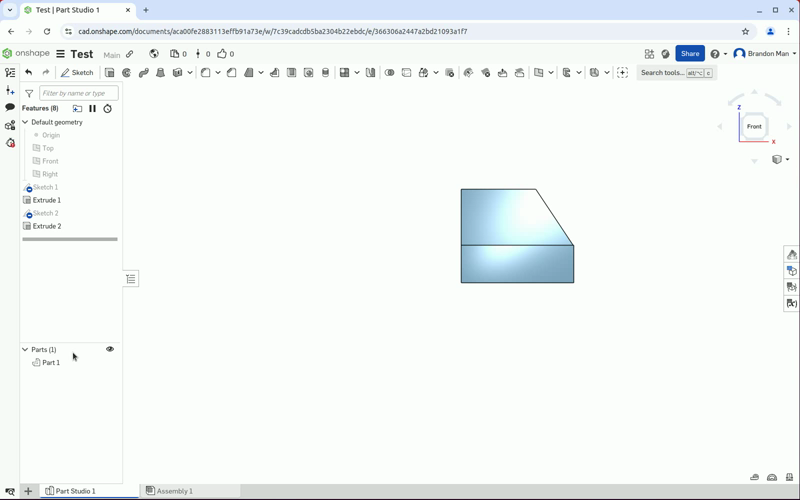
key(y)
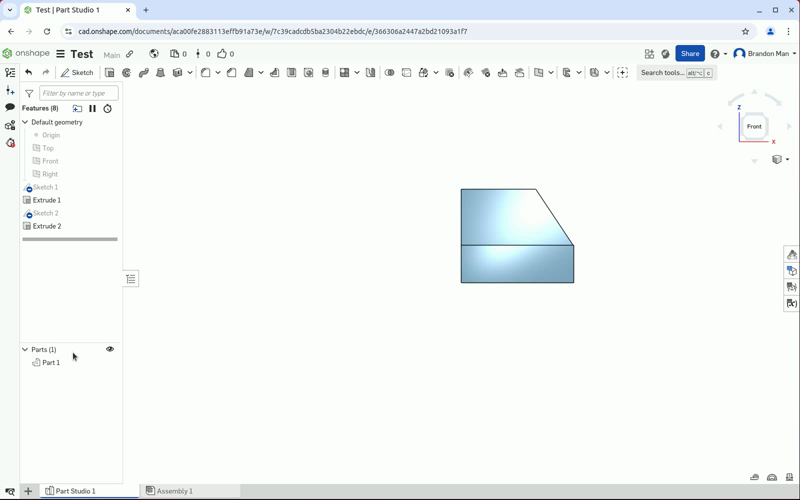
key(shift+p)
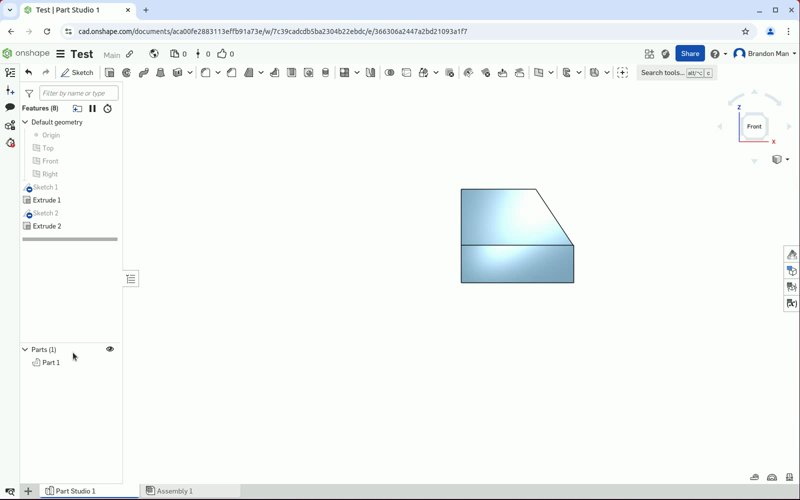
key(space)
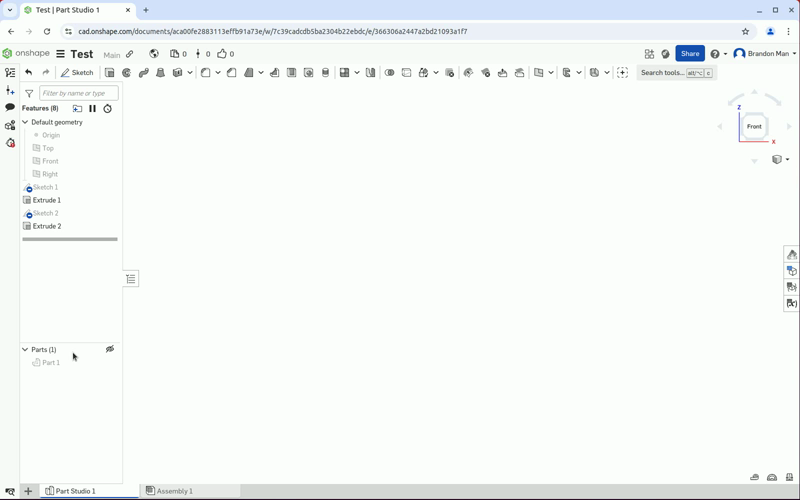
key_down(shift)
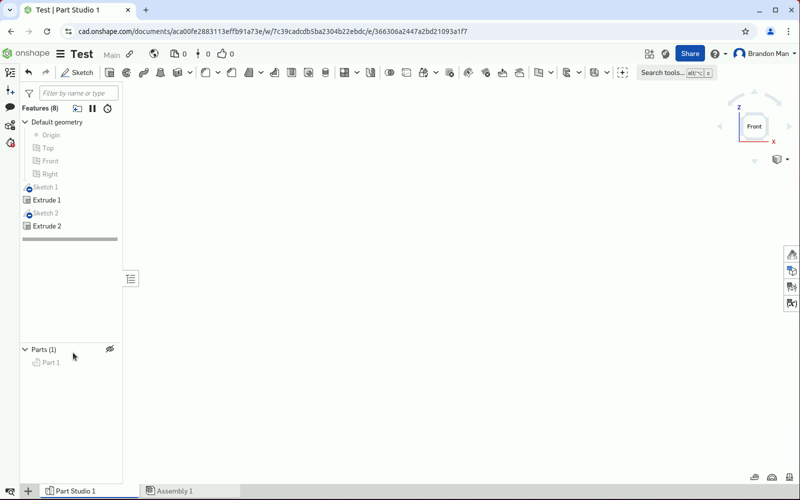
key(down)
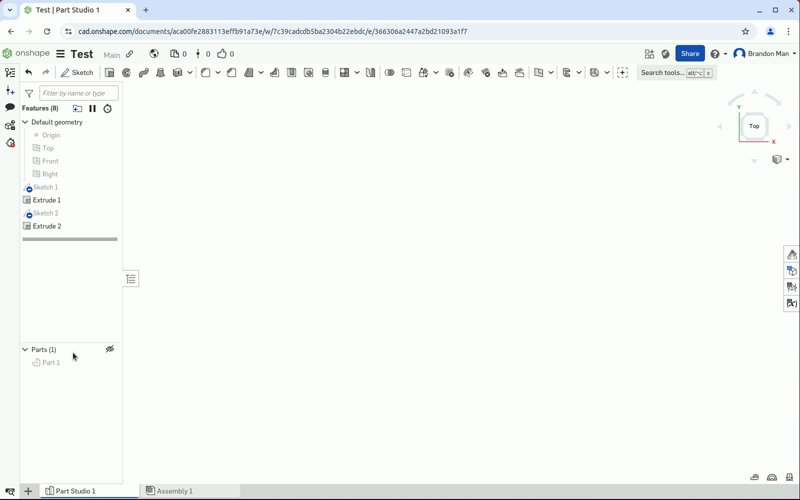
key_up(shift)
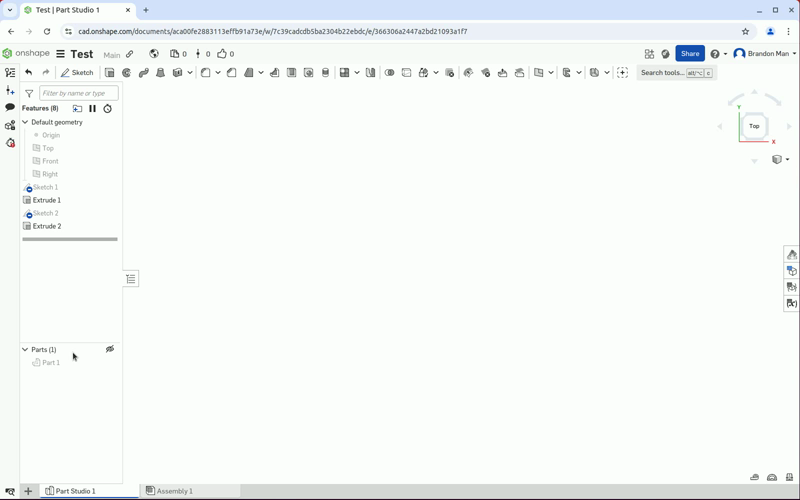
mouse_move(73, 352)
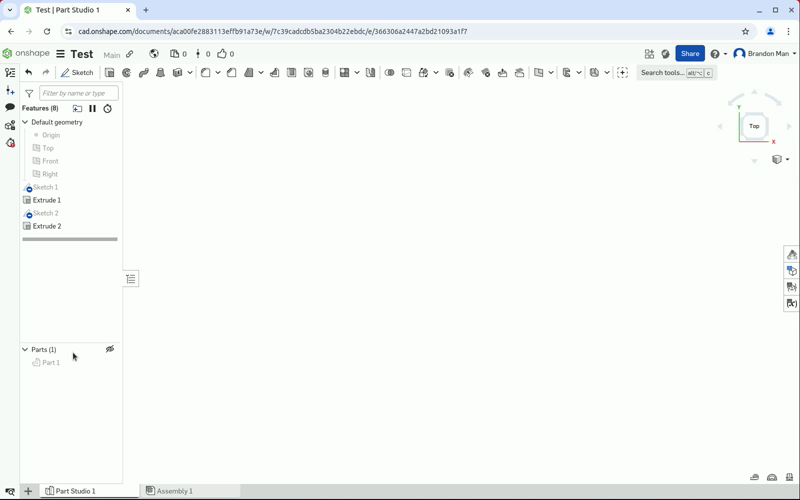
key(shift+y)
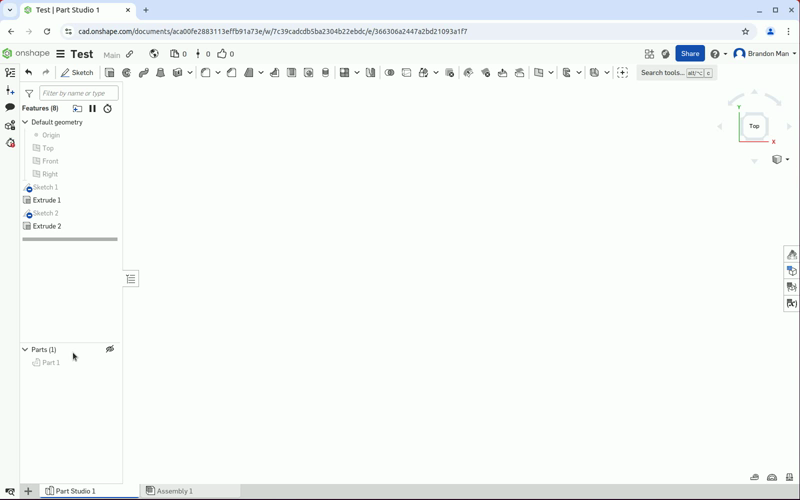
key(shift+s)
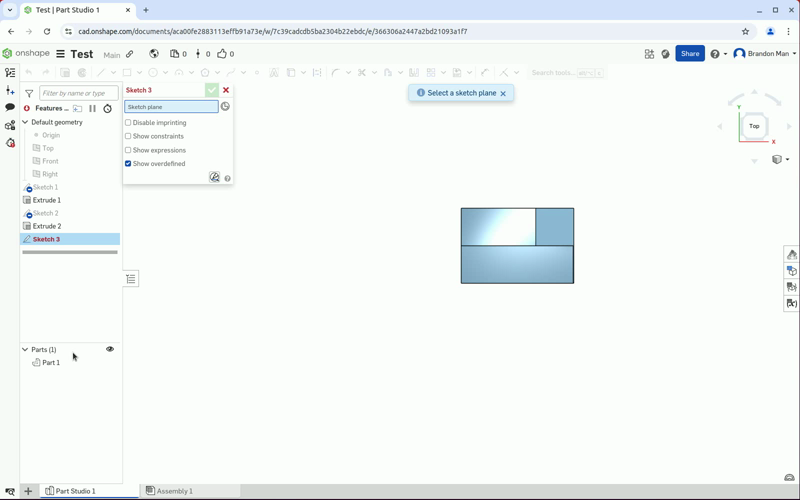
mouse_move(73, 150)
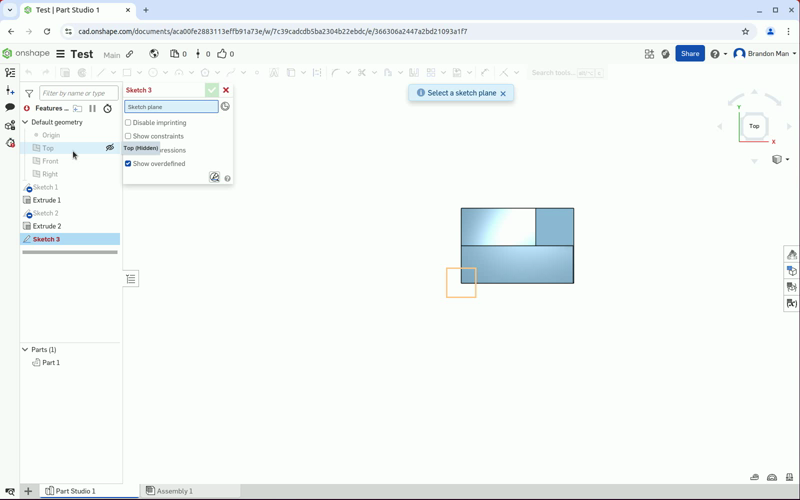
click(73, 150)
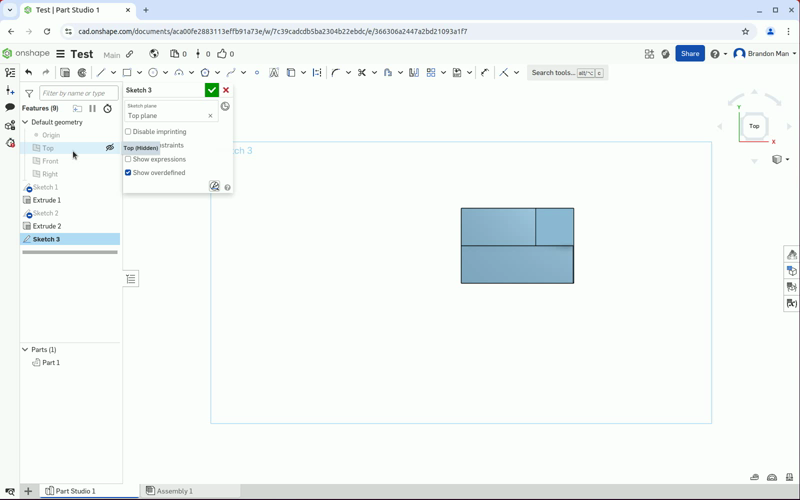
mouse_move(73, 352)
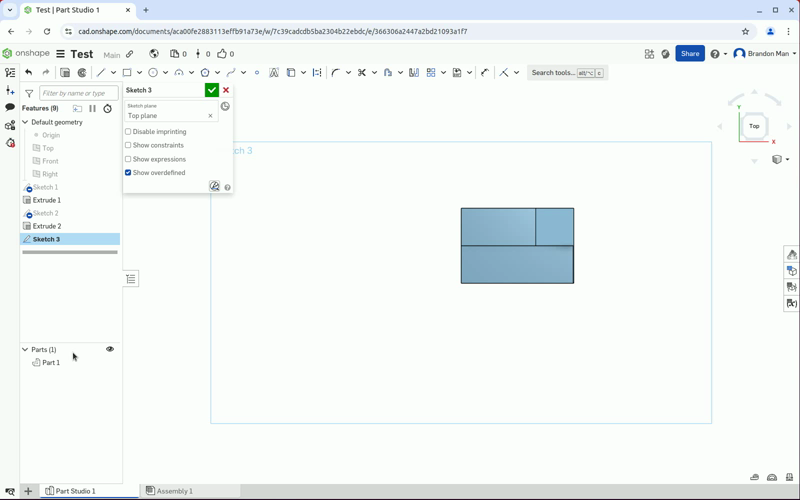
key(y)
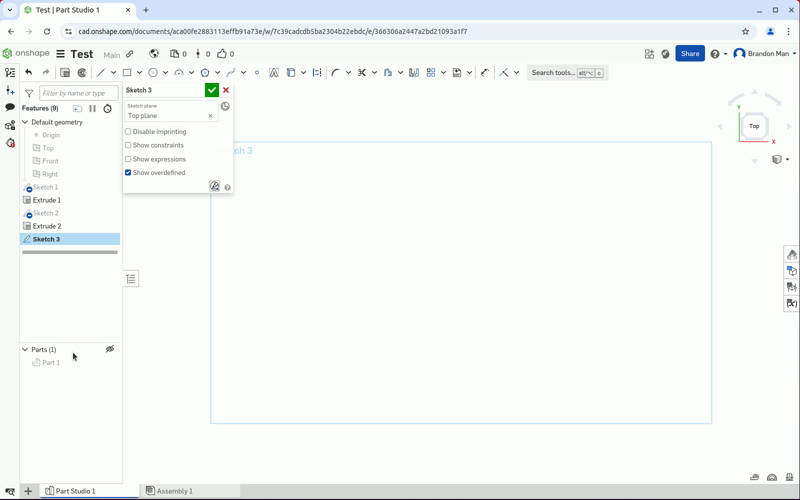
key(l)
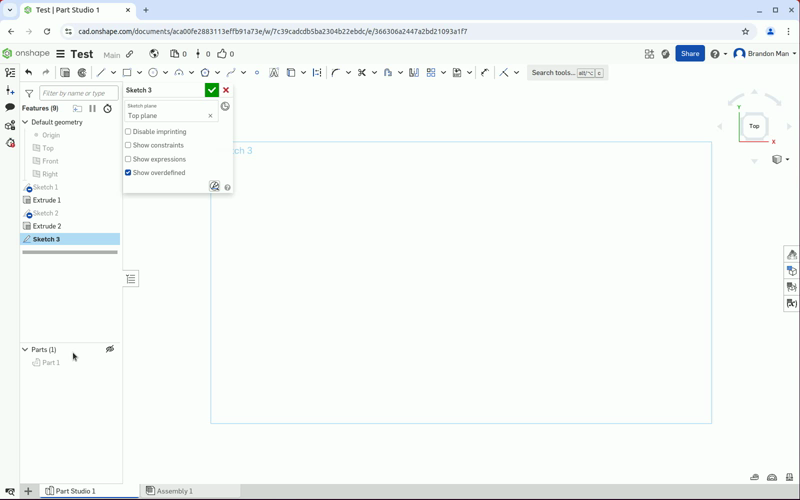
key_down(shift)
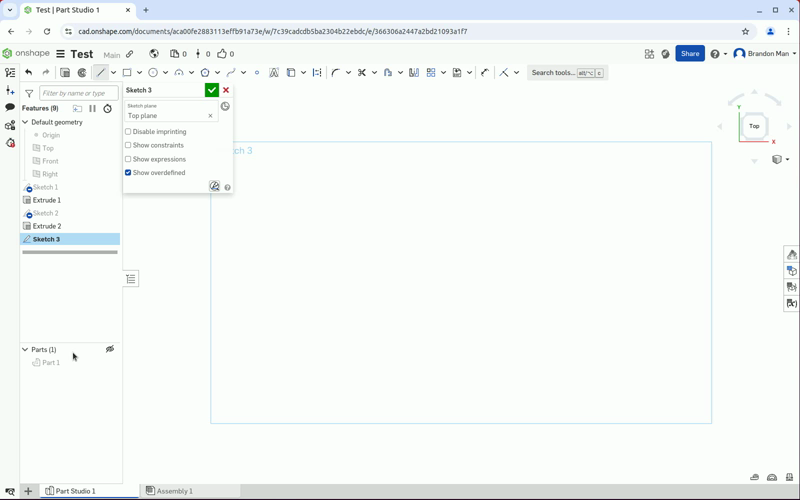
mouse_move(535, 282)
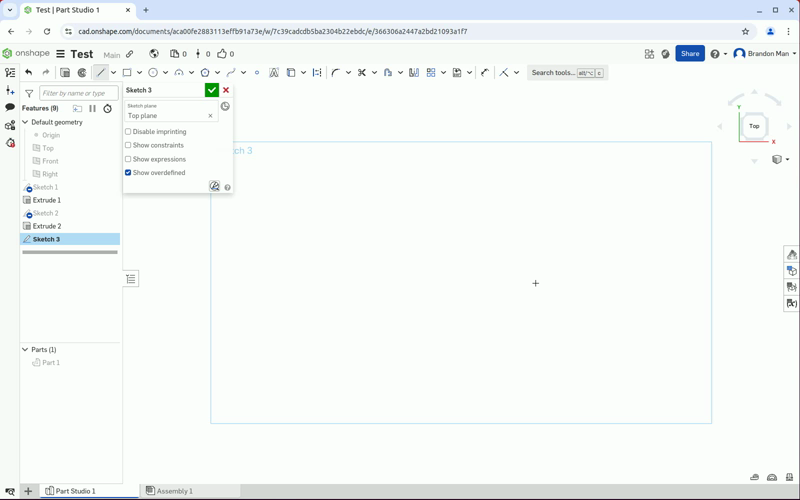
click(535, 282)
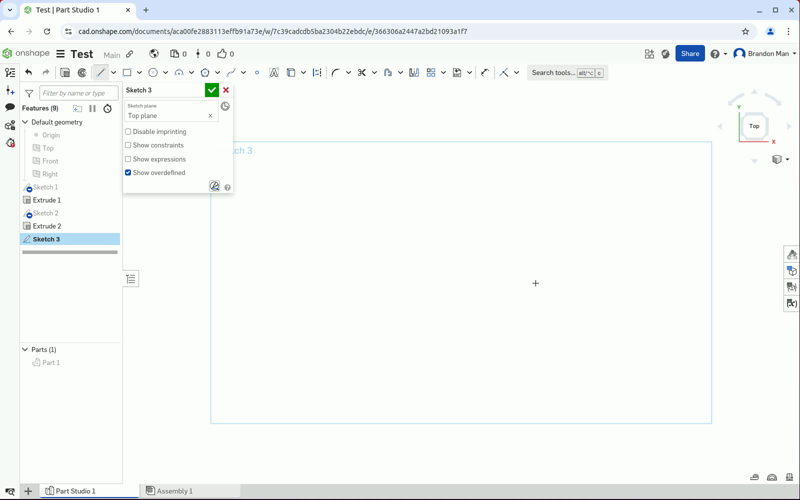
key_up(shift)
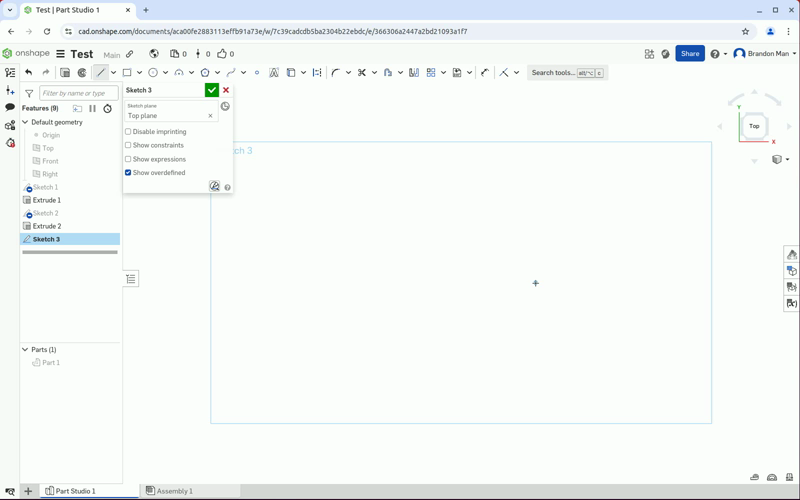
key_down(shift)
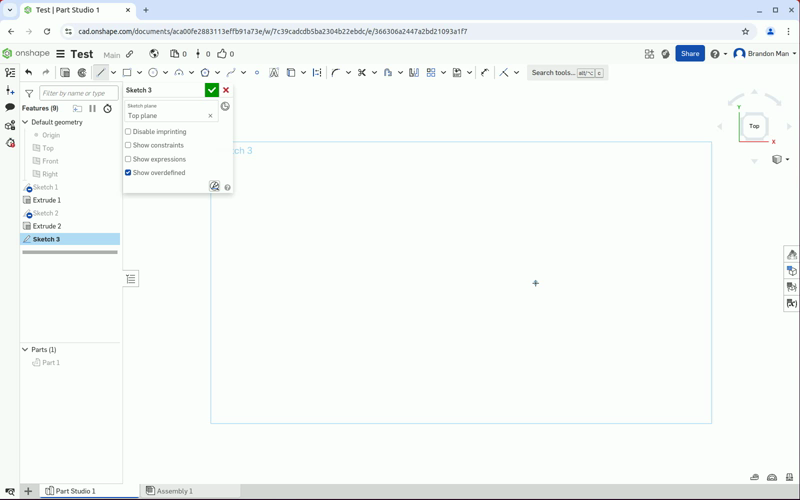
mouse_move(565, 282)
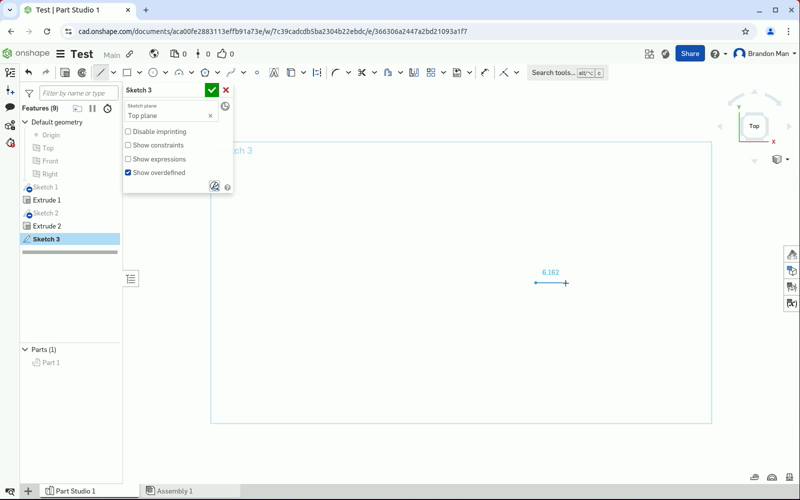
mouse_move(574, 282)
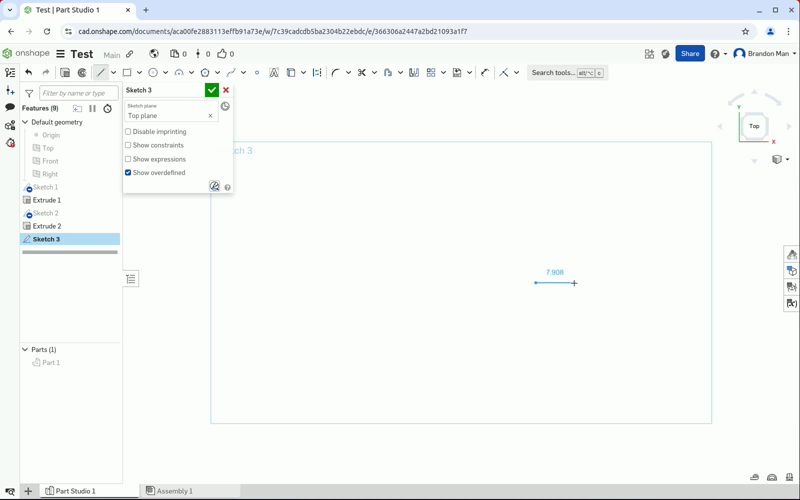
click(574, 282)
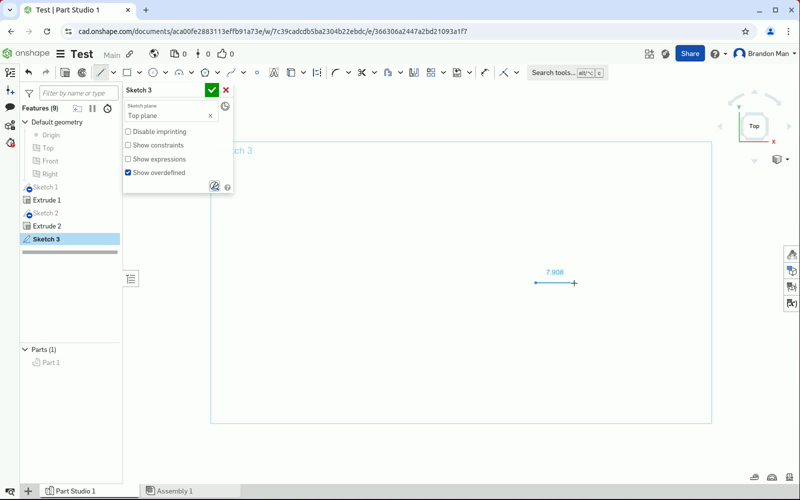
key_up(shift)
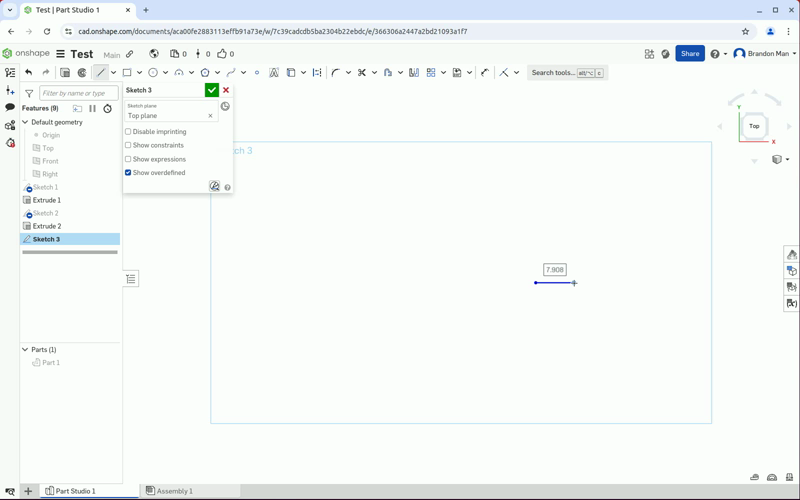
key_down(shift)
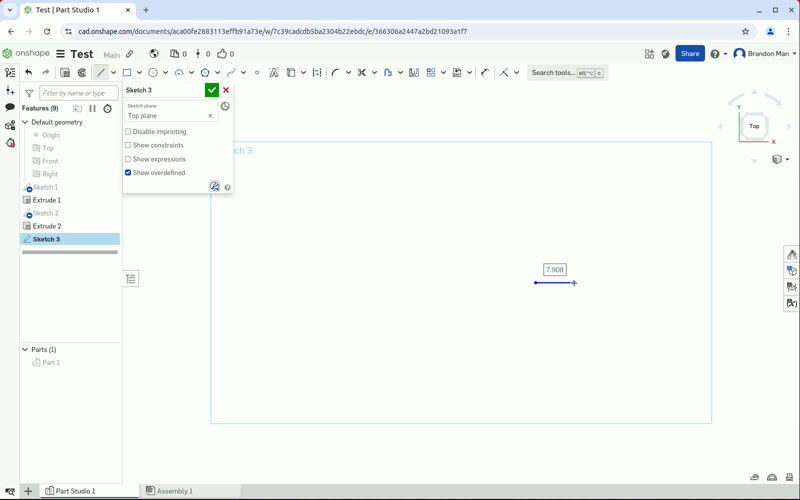
mouse_move(589, 282)
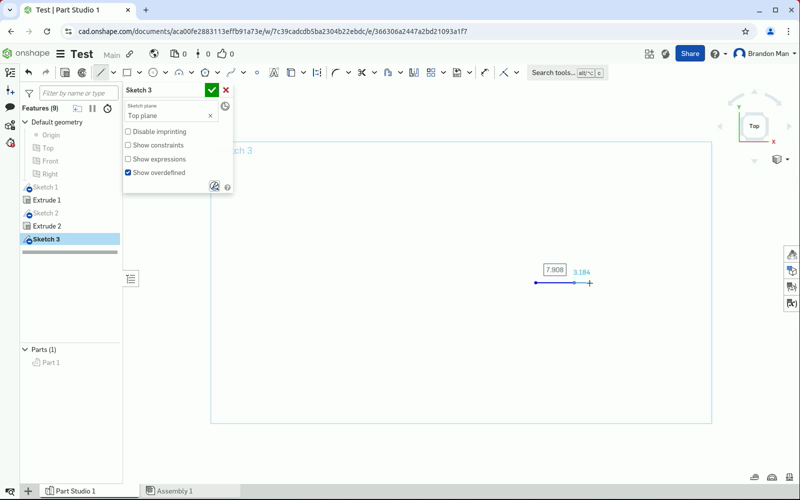
mouse_move(574, 244)
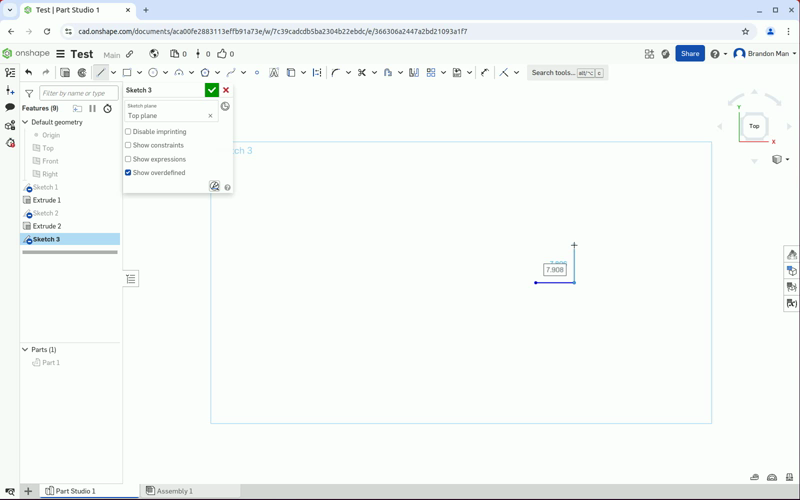
click(574, 244)
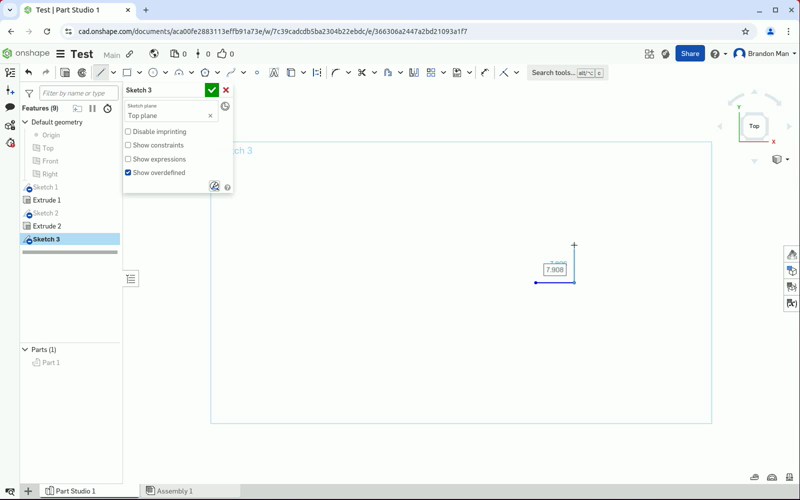
key_up(shift)
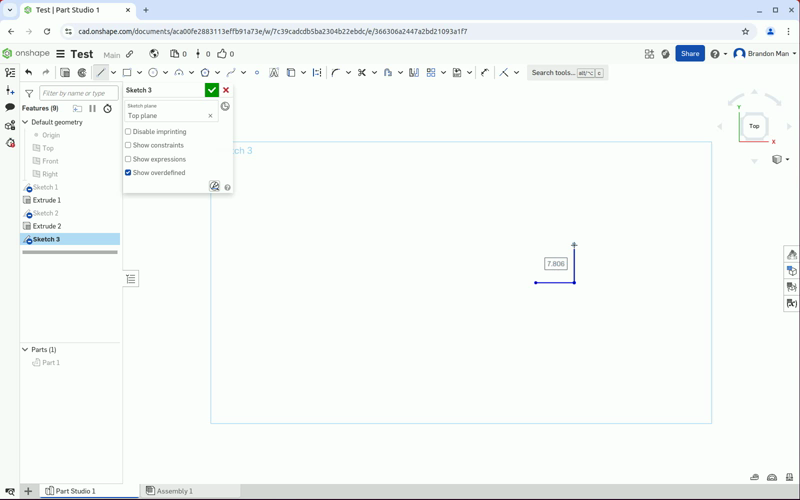
mouse_move(589, 244)
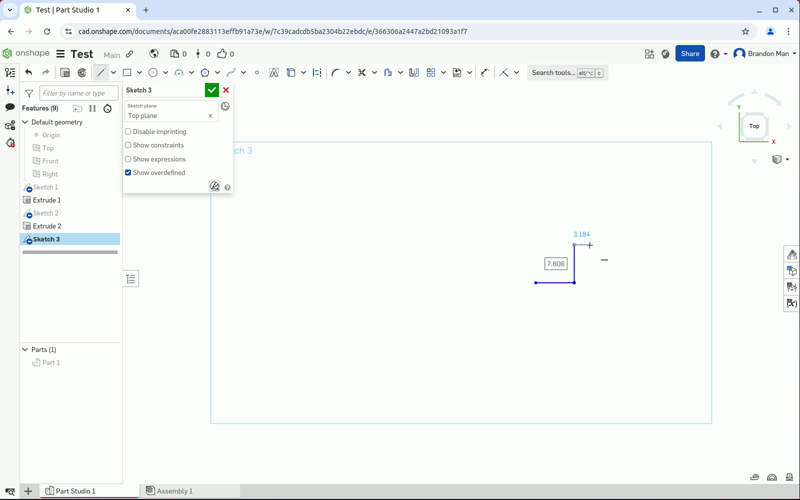
key_down(shift)
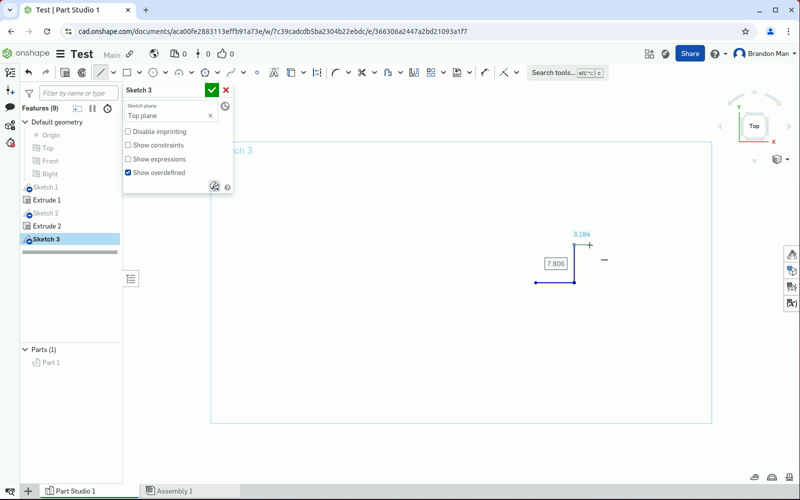
mouse_move(535, 282)
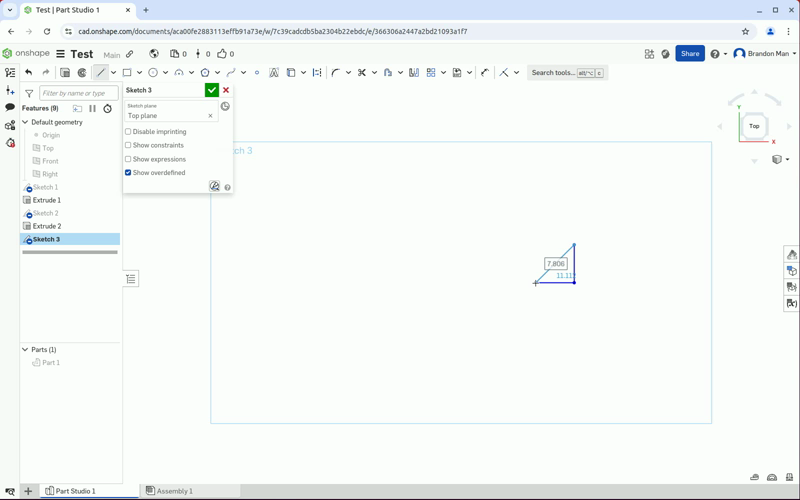
key_up(shift)
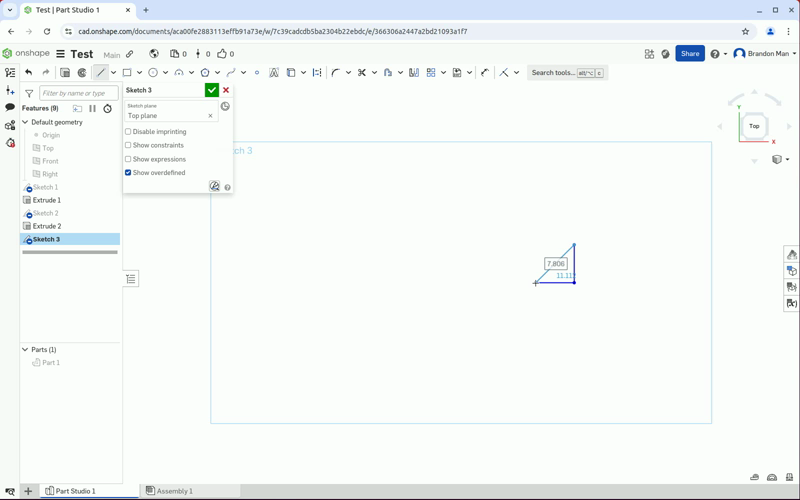
click(535, 282)
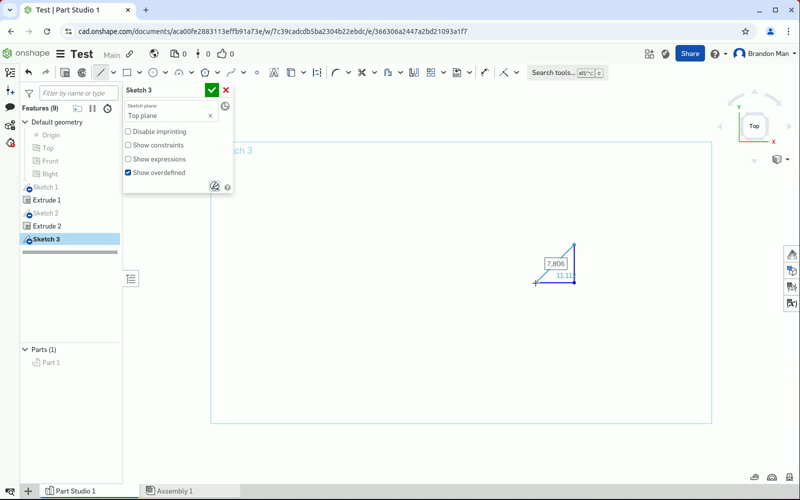
key(esc)
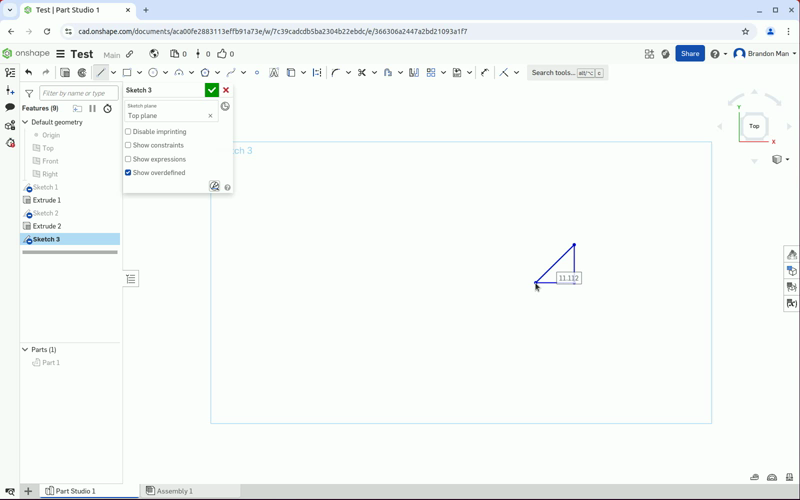
mouse_move(566, 274)
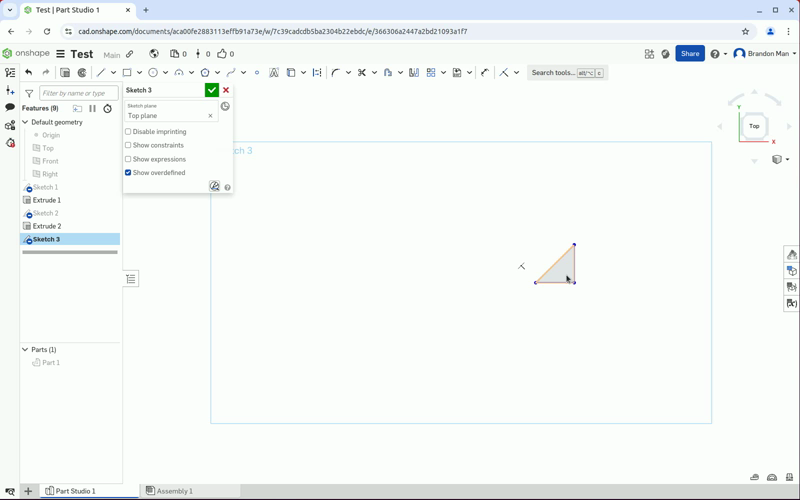
scroll(6)
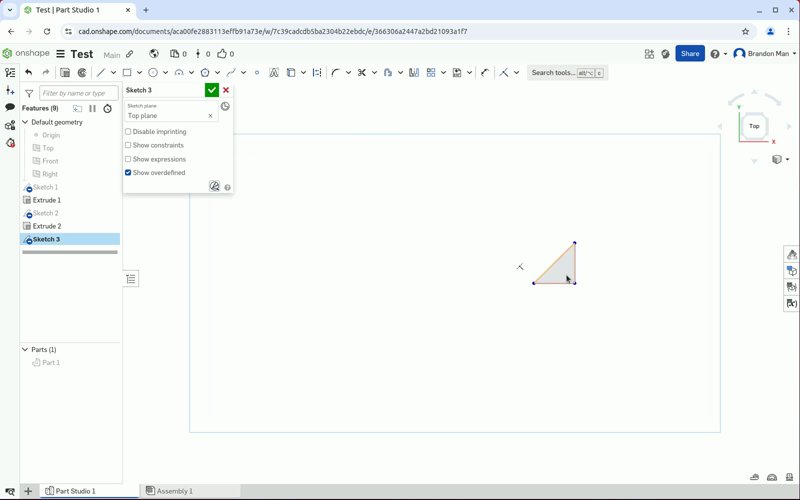
scroll(6)
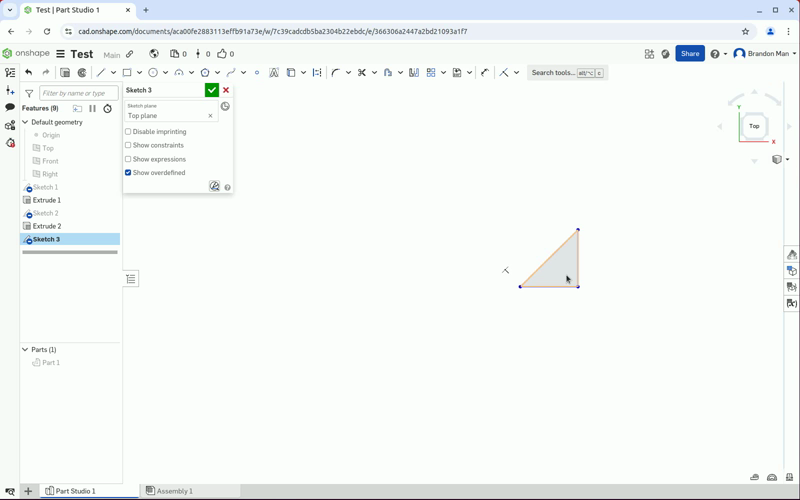
scroll(6)
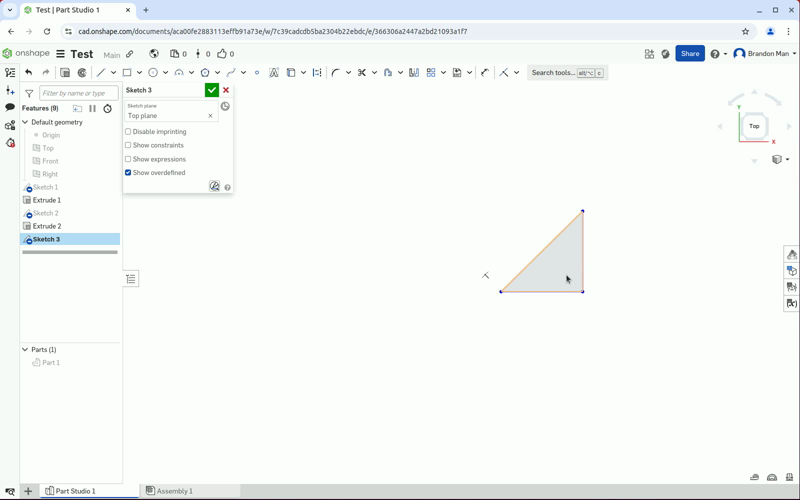
scroll(6)
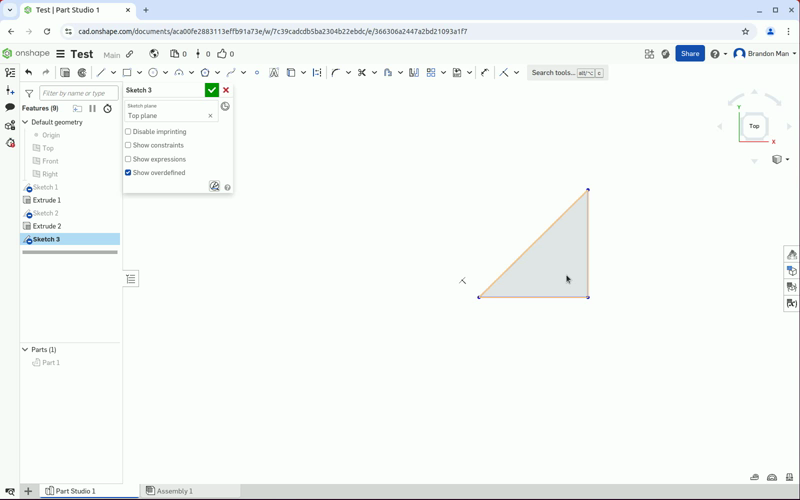
scroll(6)
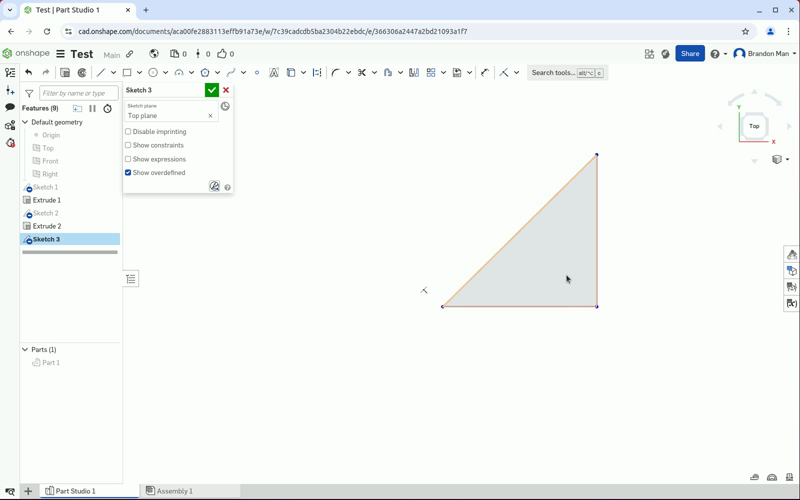
scroll(6)
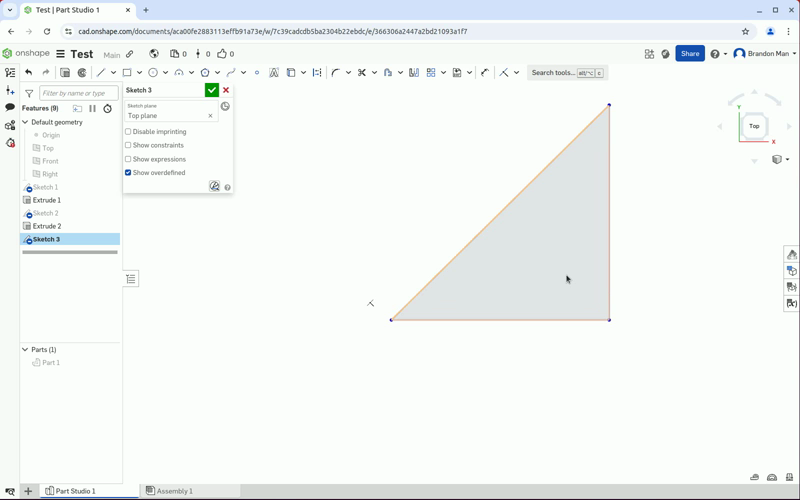
scroll(6)
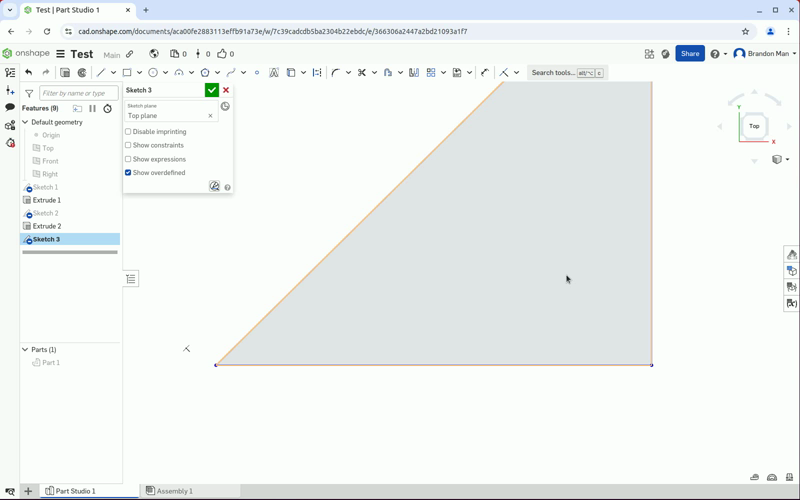
click(566, 274)
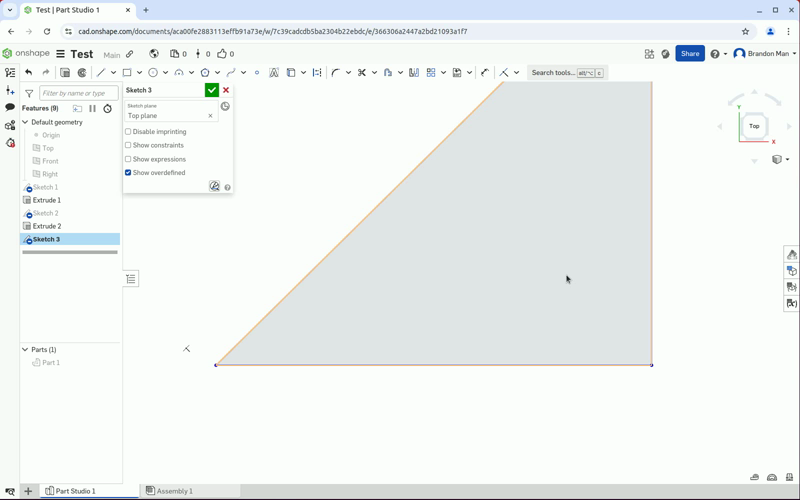
scroll(-6)
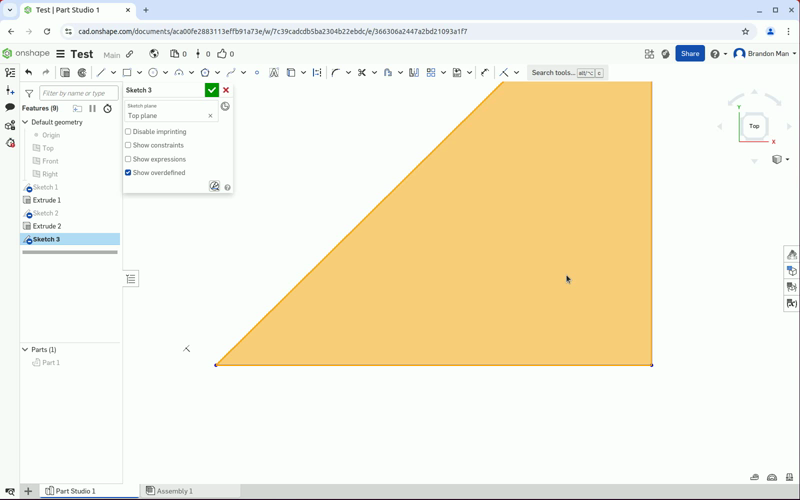
scroll(-6)
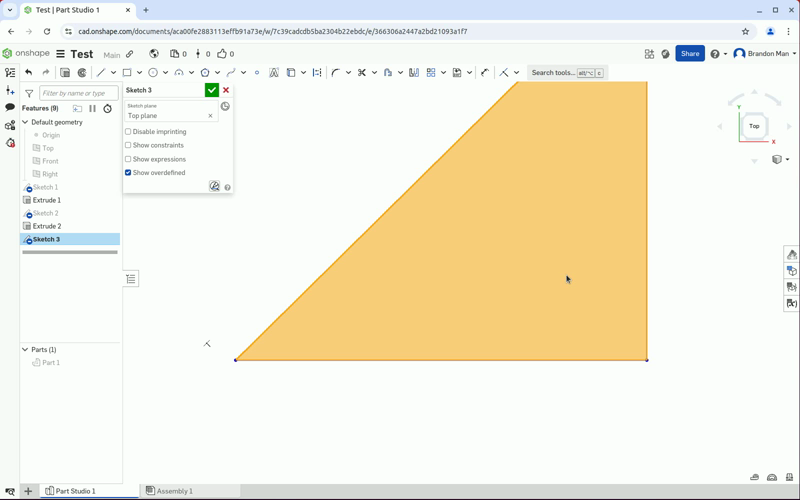
scroll(-6)
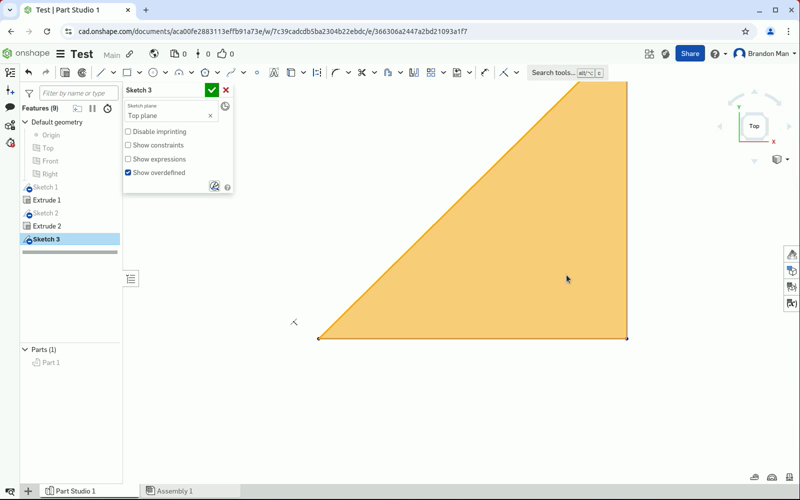
scroll(-6)
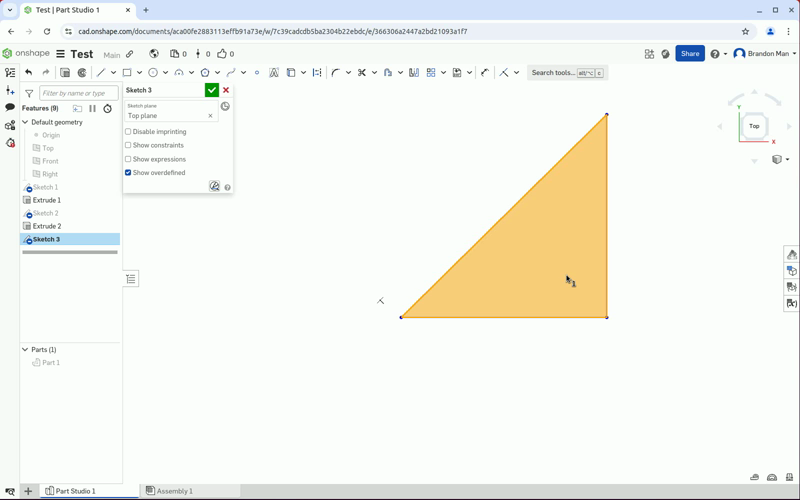
scroll(-6)
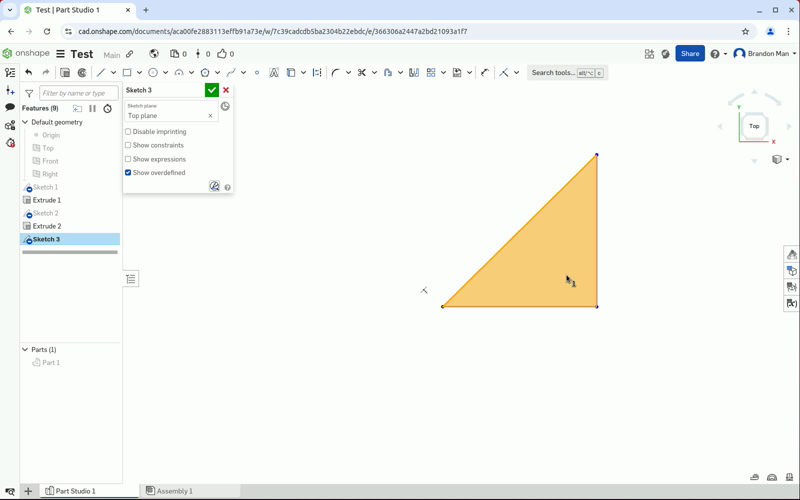
scroll(-6)
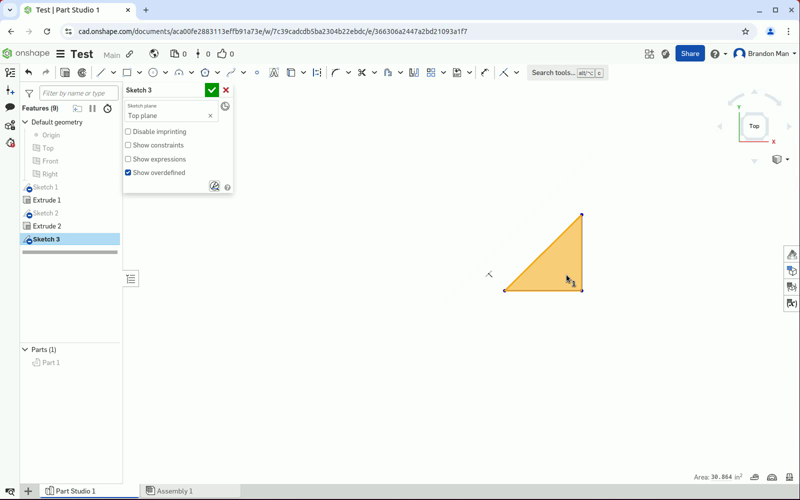
scroll(-6)
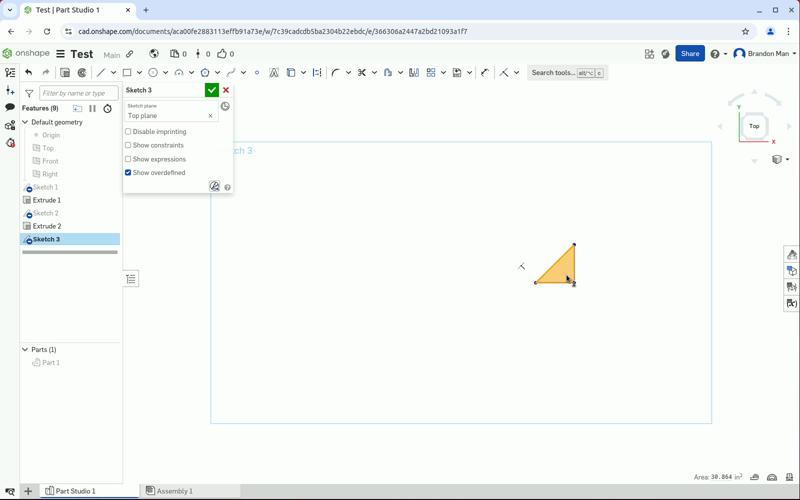
mouse_move(73, 352)
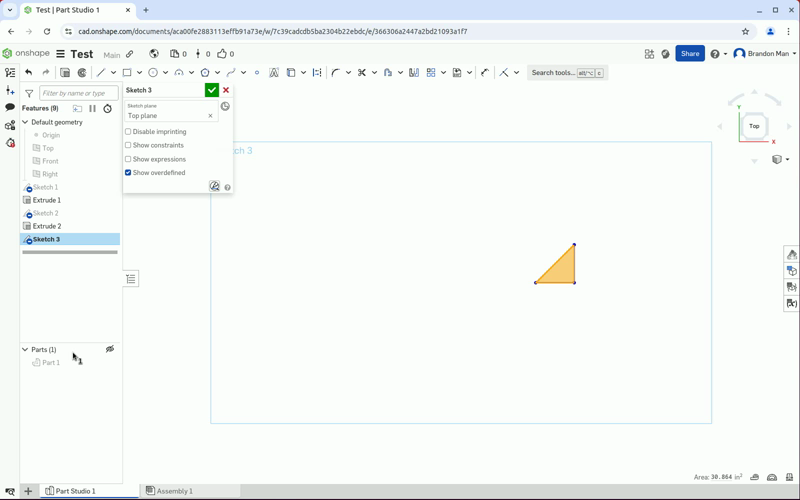
key(shift+y)
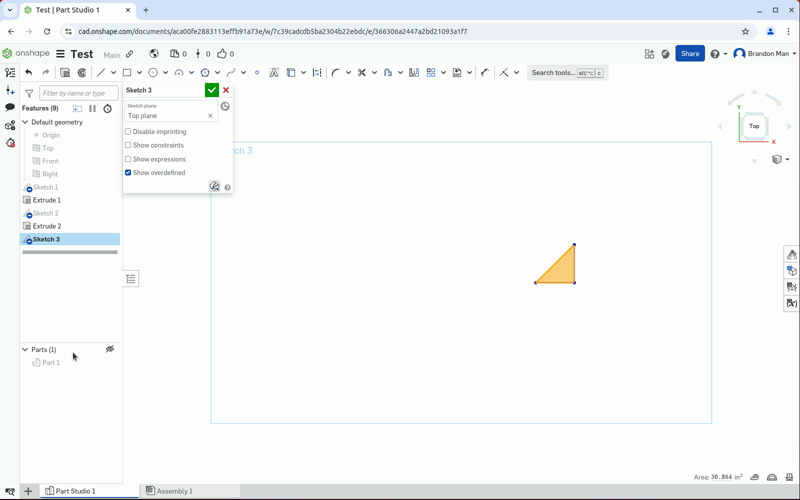
key(shift+e)
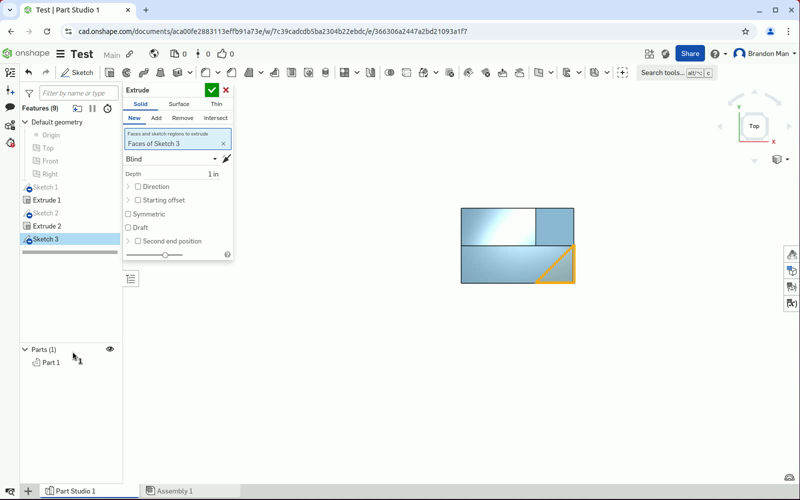
mouse_move(143, 106)
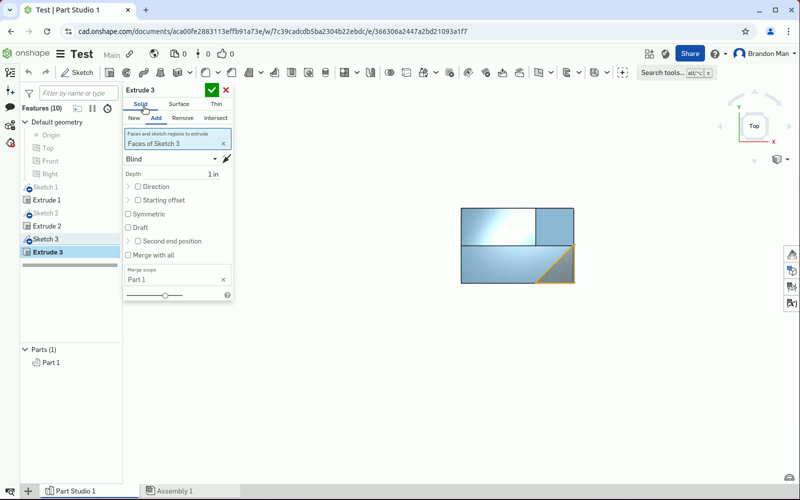
click(143, 106)
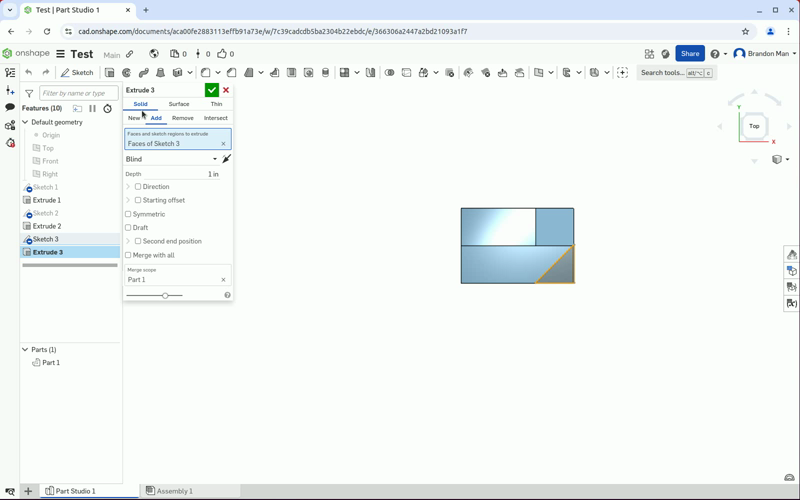
mouse_move(137, 120)
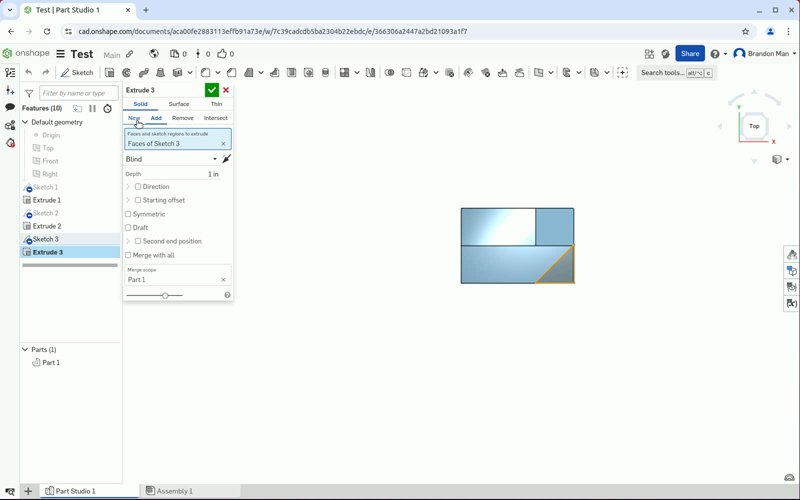
click(137, 120)
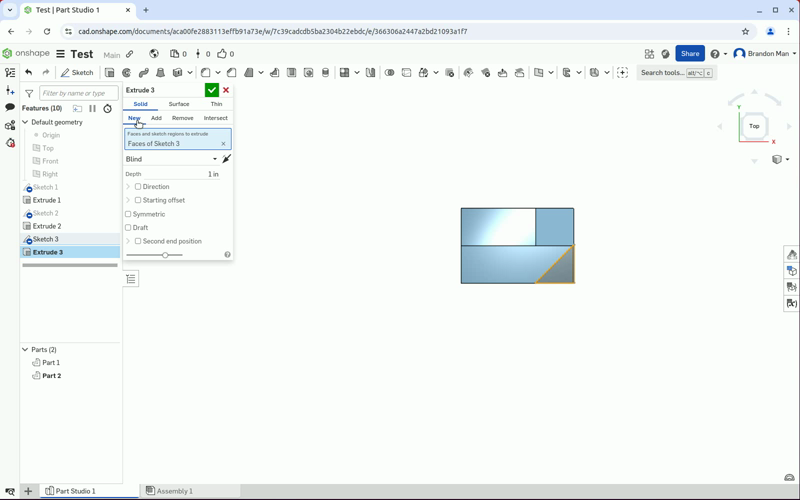
key(tab, 4)
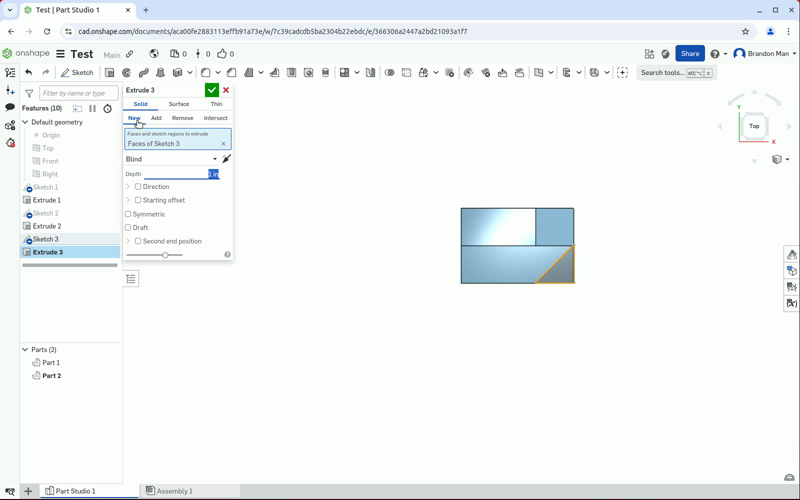
text(7.703)
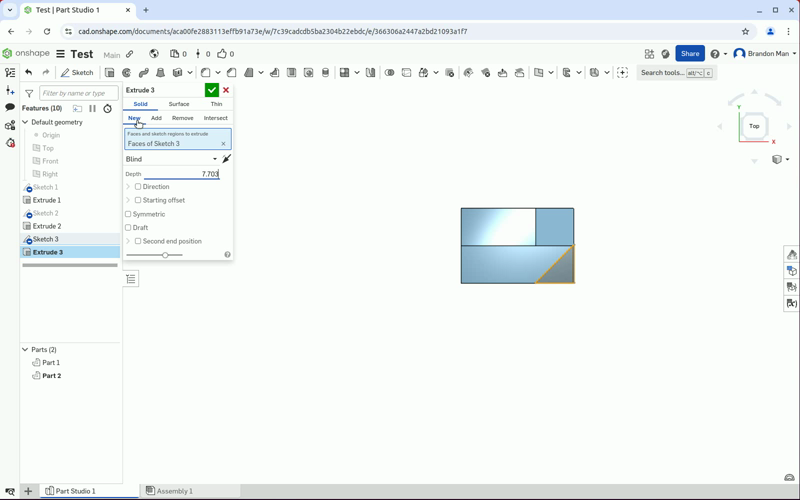
key(enter)
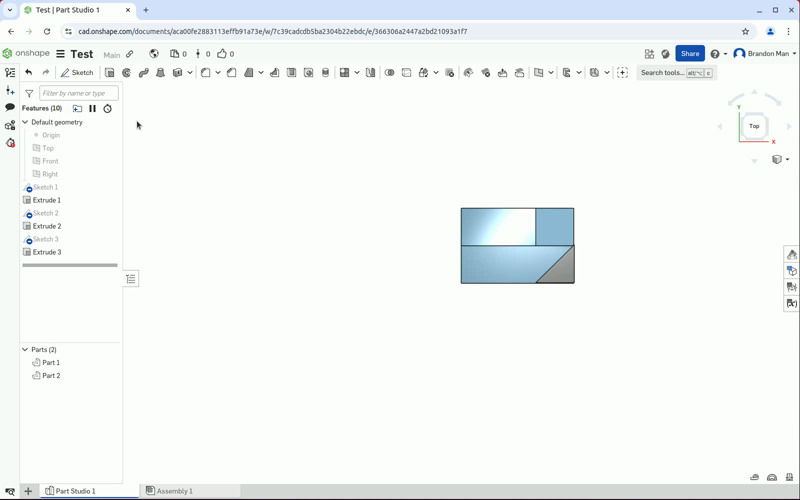
key(shift+h)
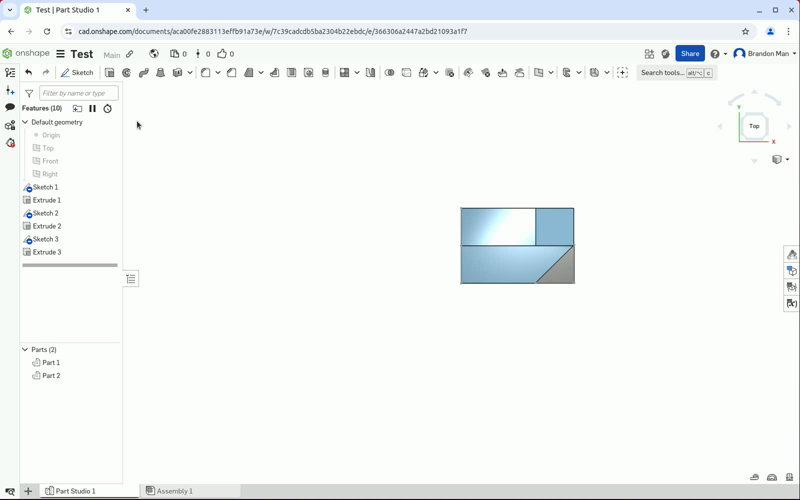
key(shift+h)
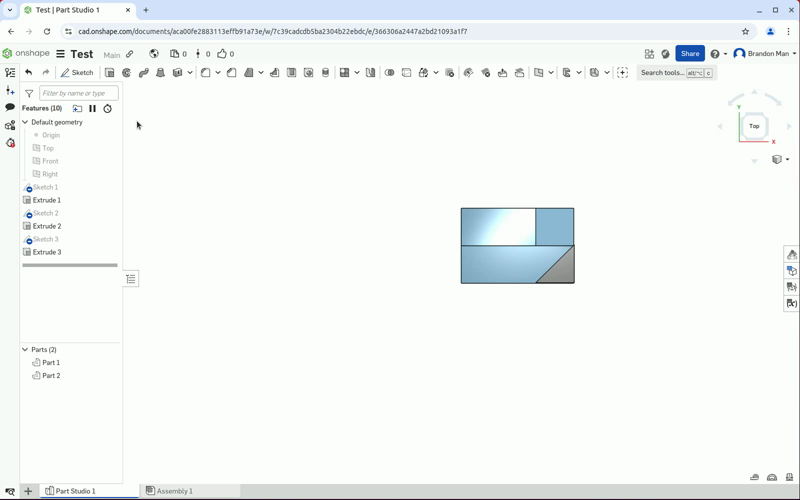
mouse_move(73, 189)
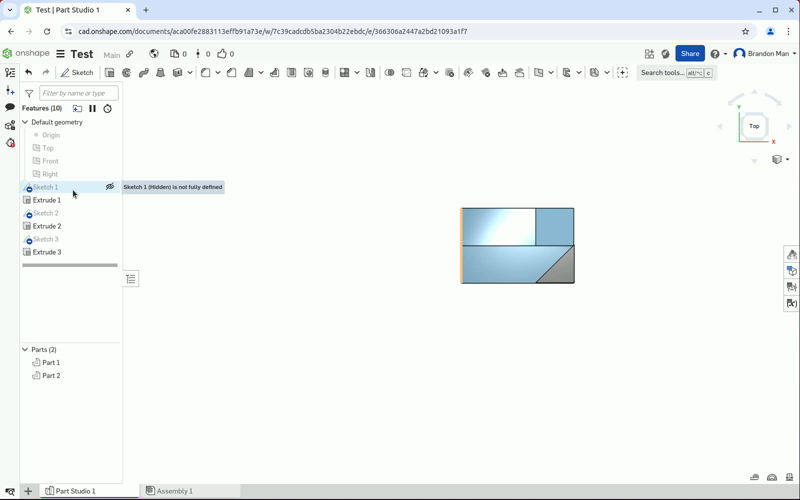
click(73, 189)
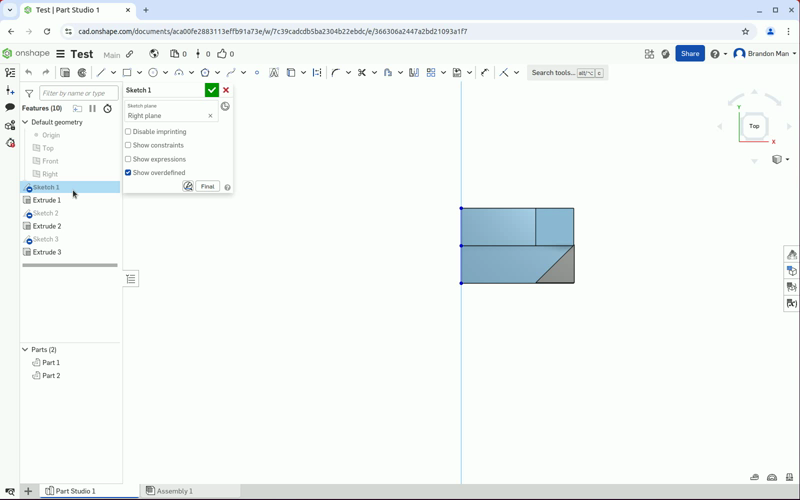
mouse_move(229, 92)
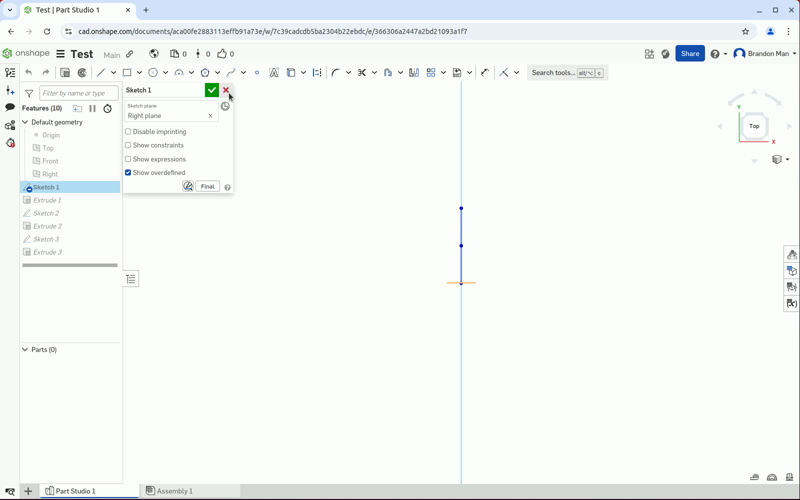
click(229, 92)
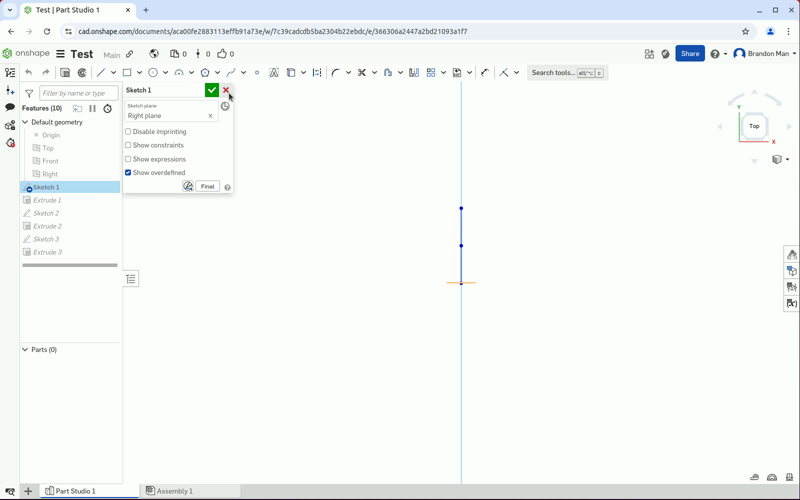
key(shift+s)
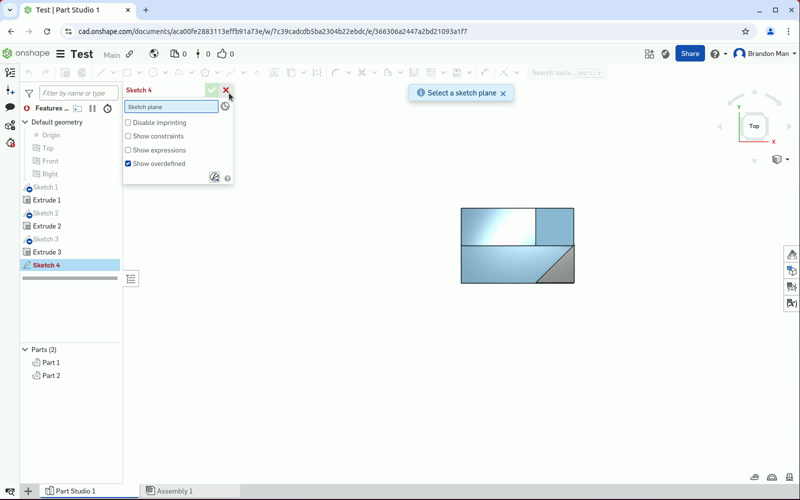
mouse_move(73, 150)
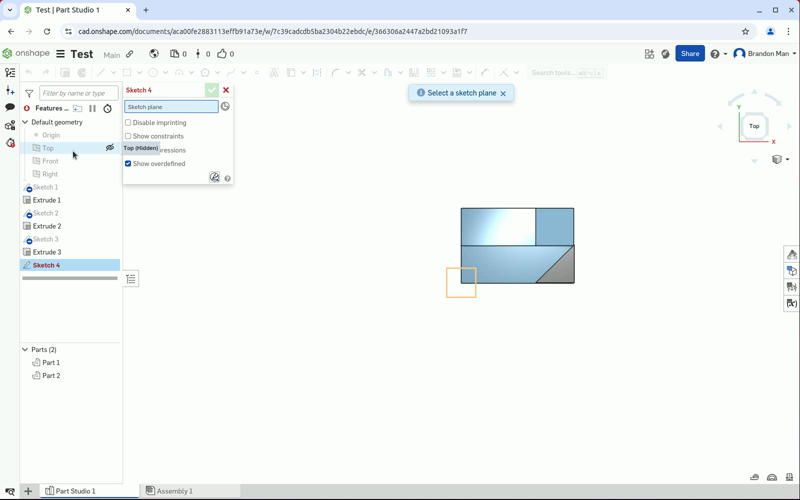
click(73, 150)
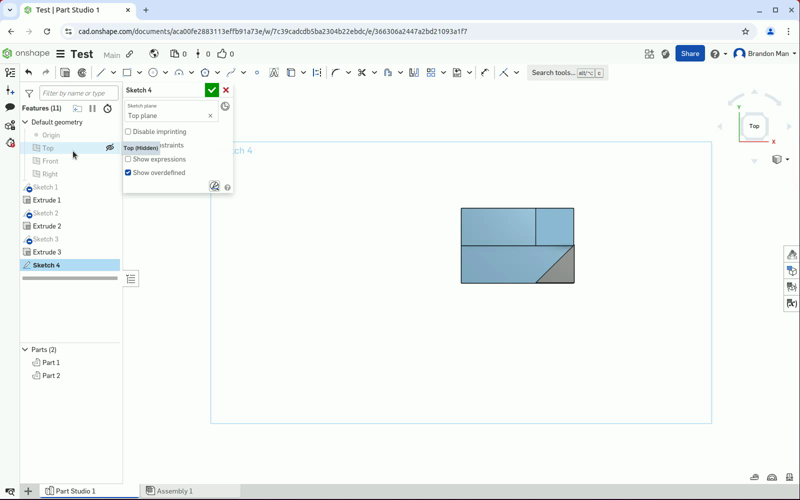
mouse_move(73, 352)
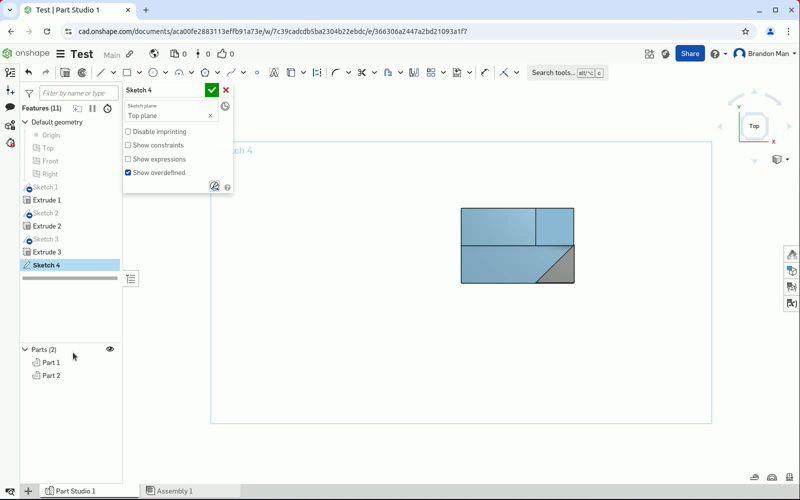
key(y)
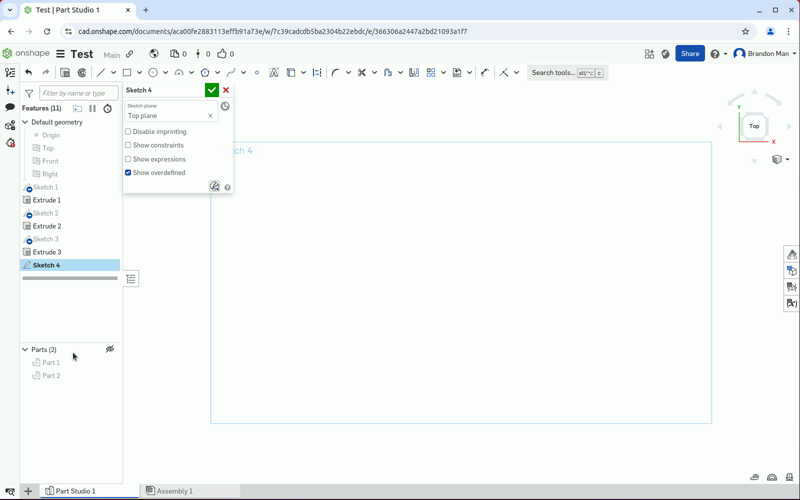
key(l)
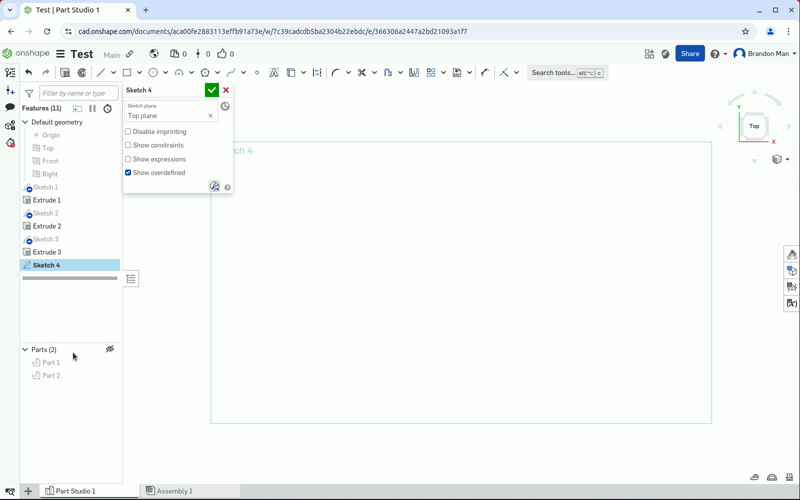
key_down(shift)
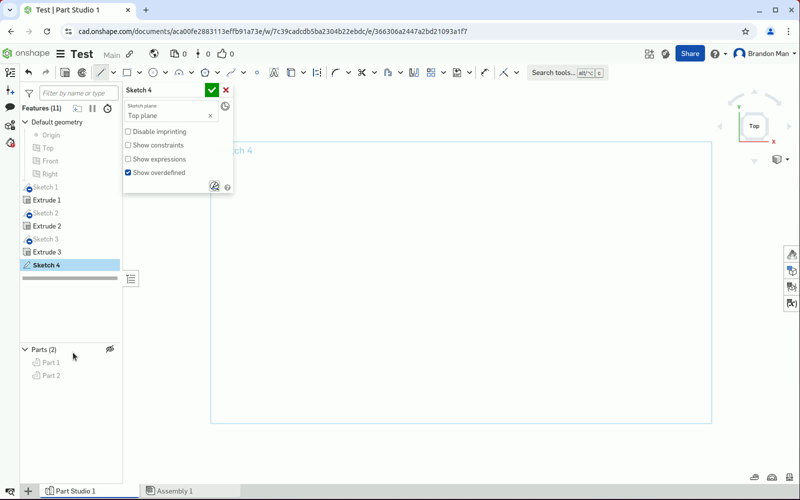
mouse_move(535, 282)
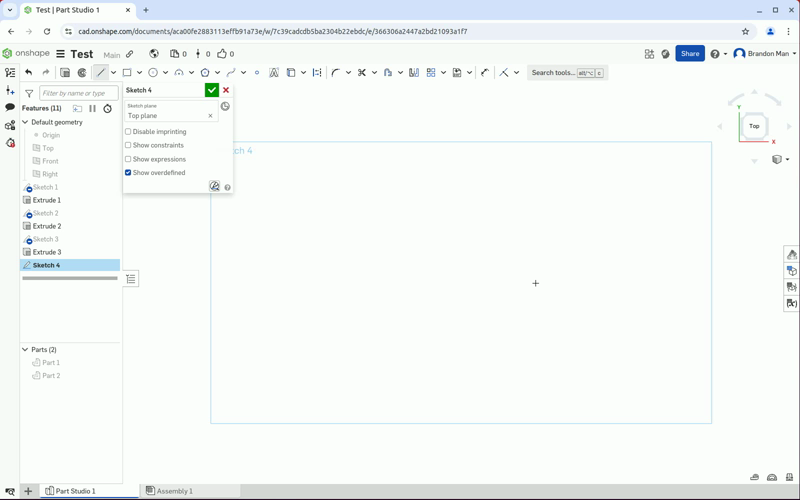
click(535, 282)
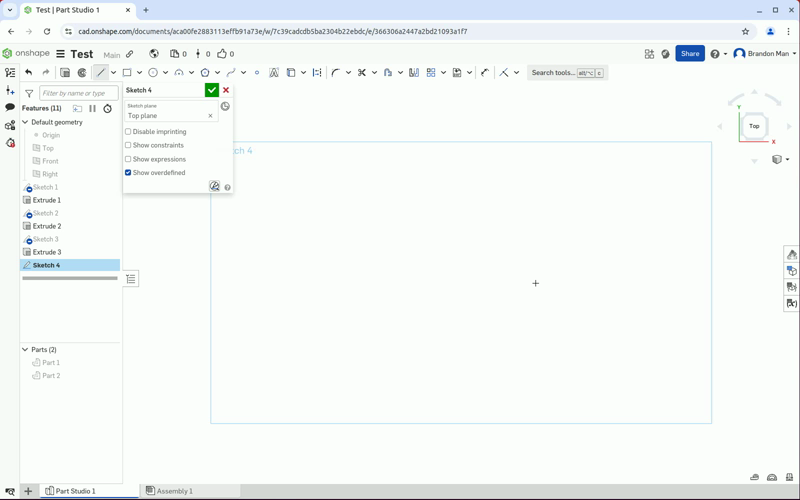
key_up(shift)
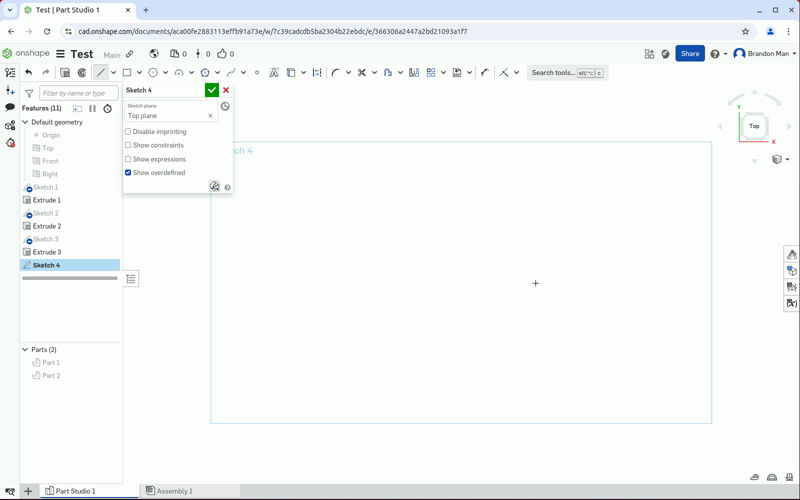
key_down(shift)
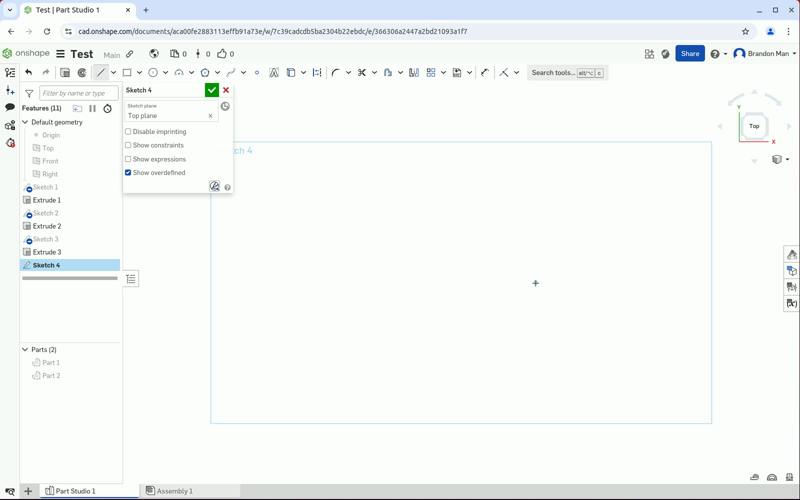
mouse_move(565, 282)
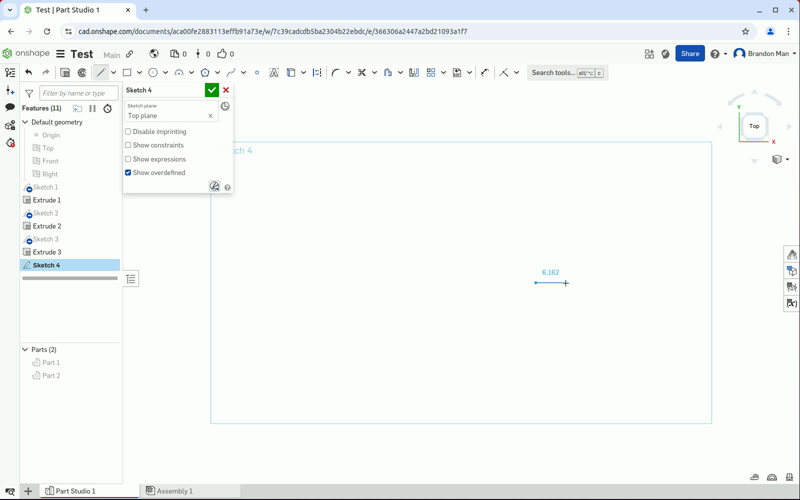
mouse_move(574, 282)
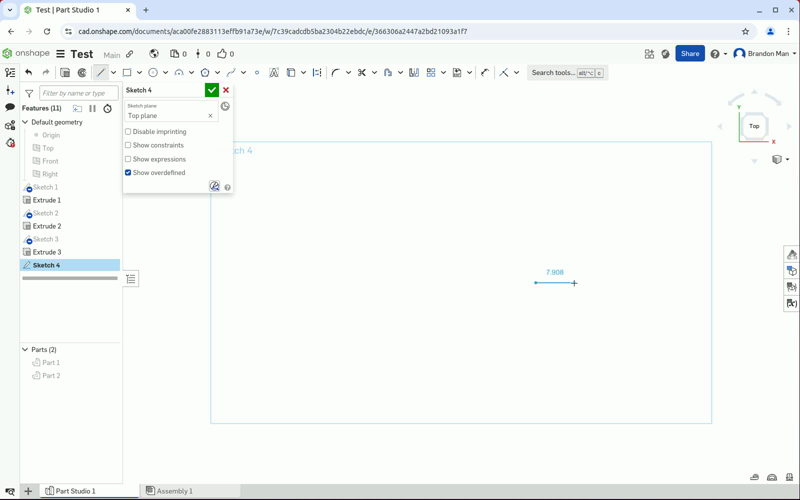
click(574, 282)
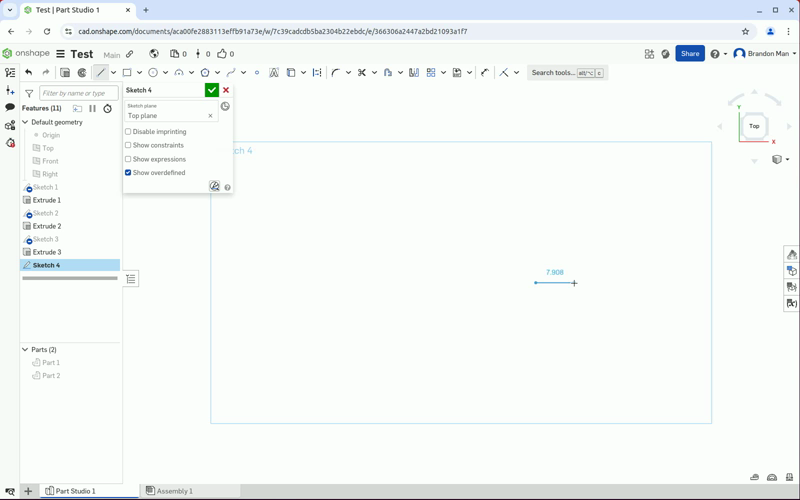
key_up(shift)
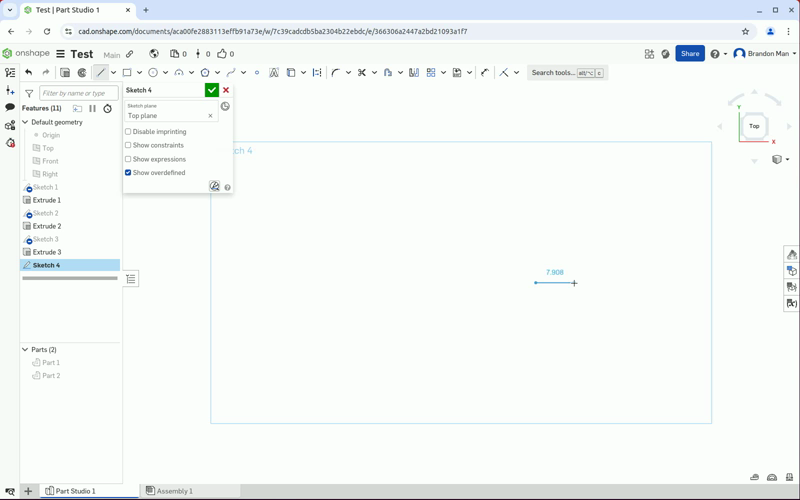
key_down(shift)
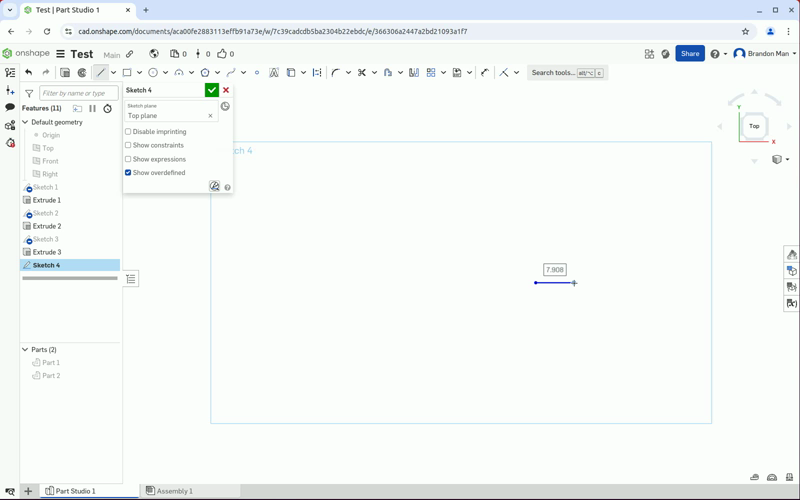
mouse_move(589, 282)
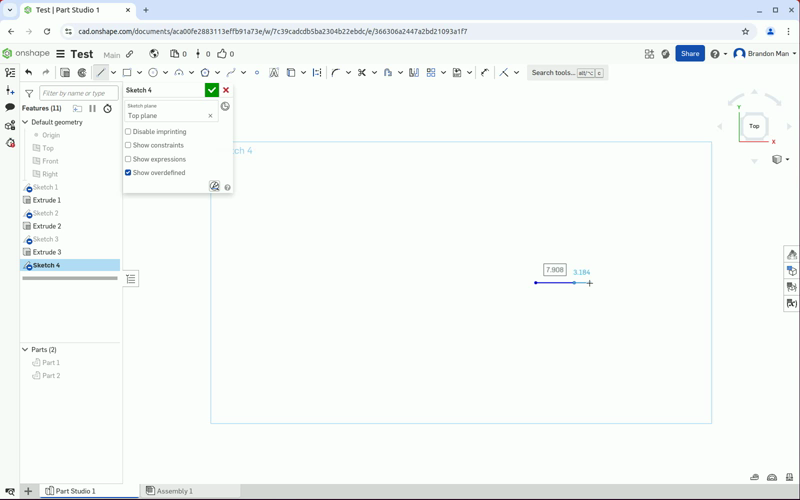
mouse_move(574, 244)
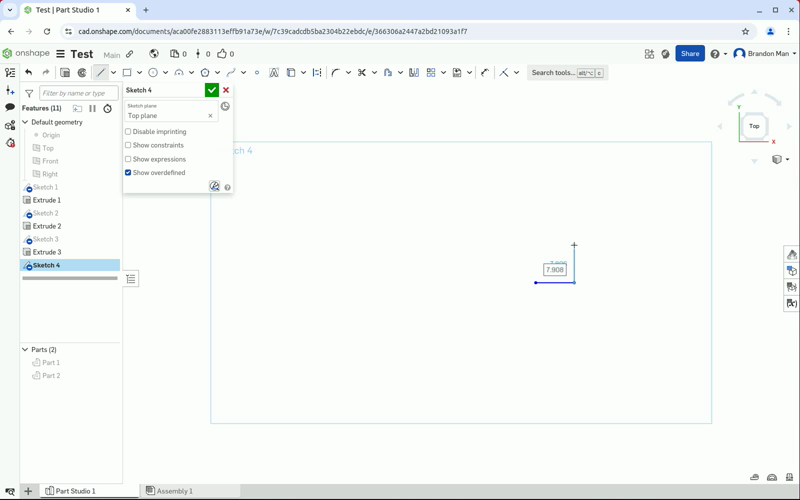
click(574, 244)
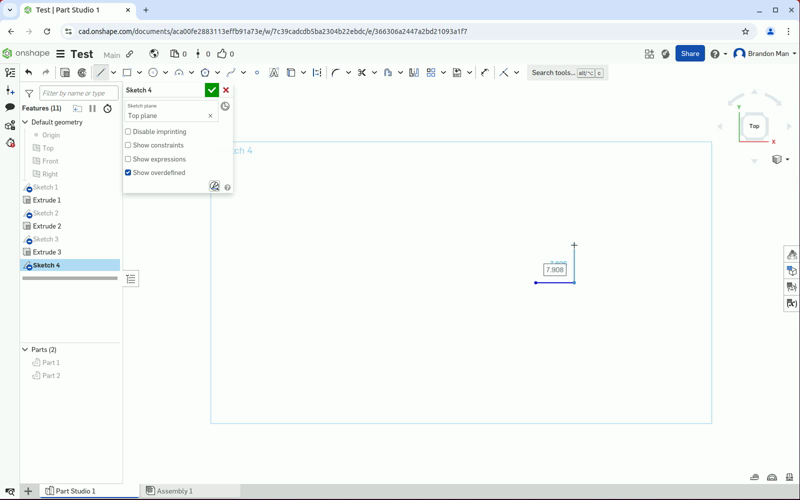
key_up(shift)
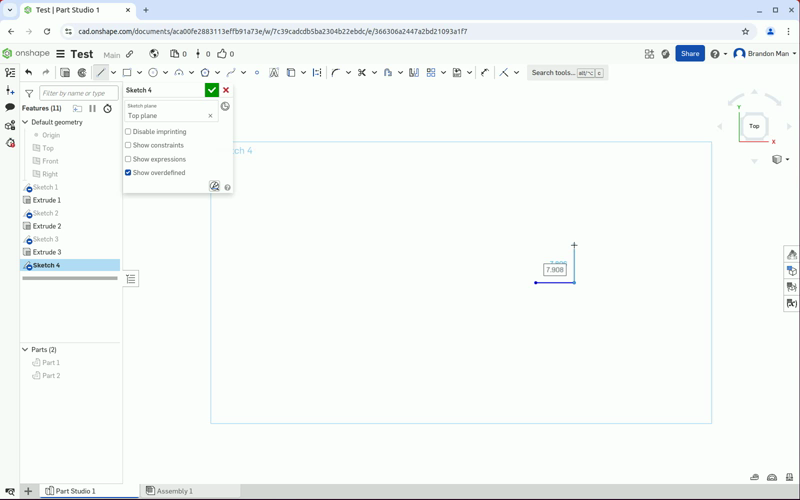
mouse_move(589, 244)
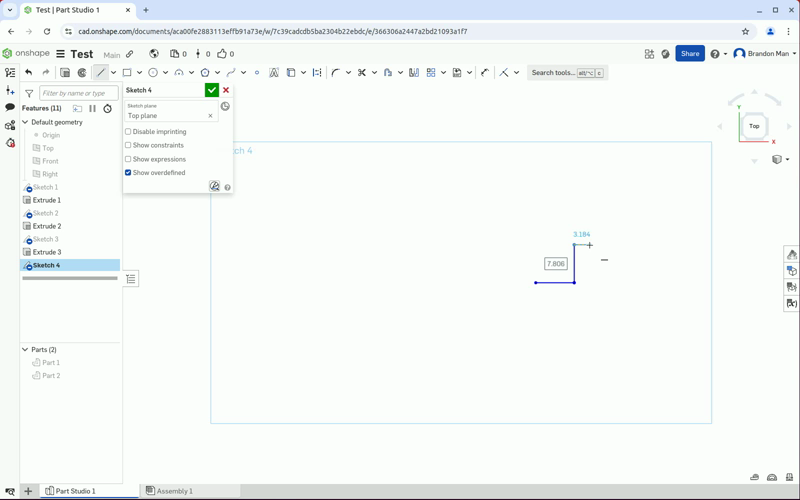
key_down(shift)
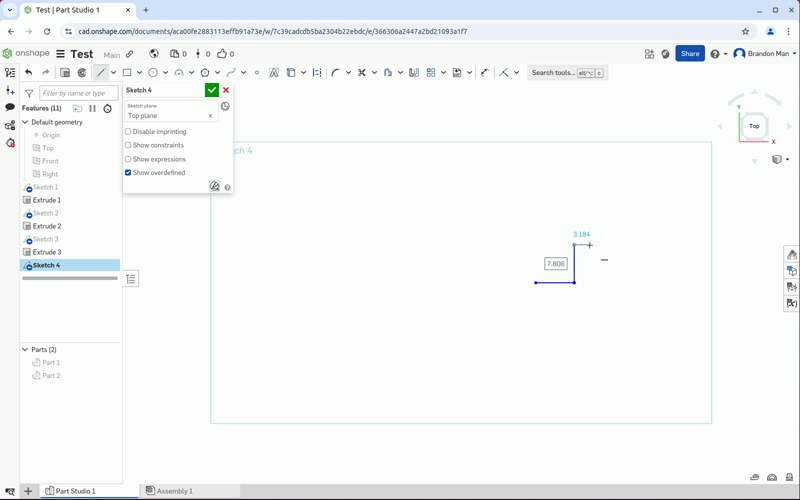
mouse_move(535, 282)
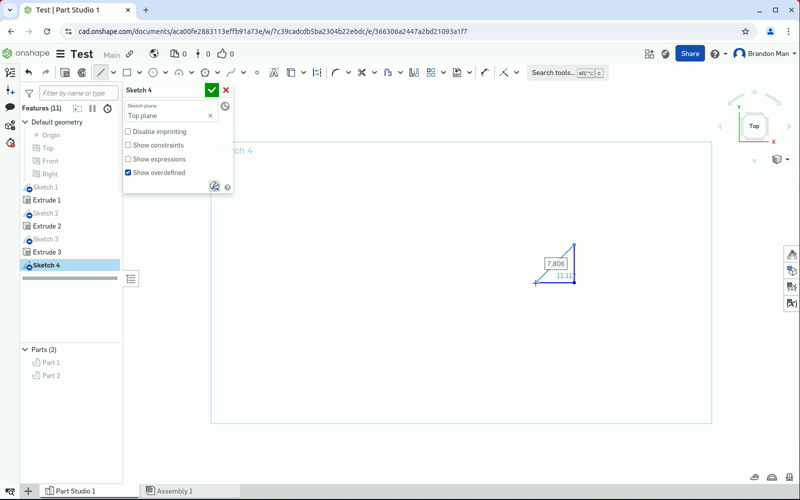
key_up(shift)
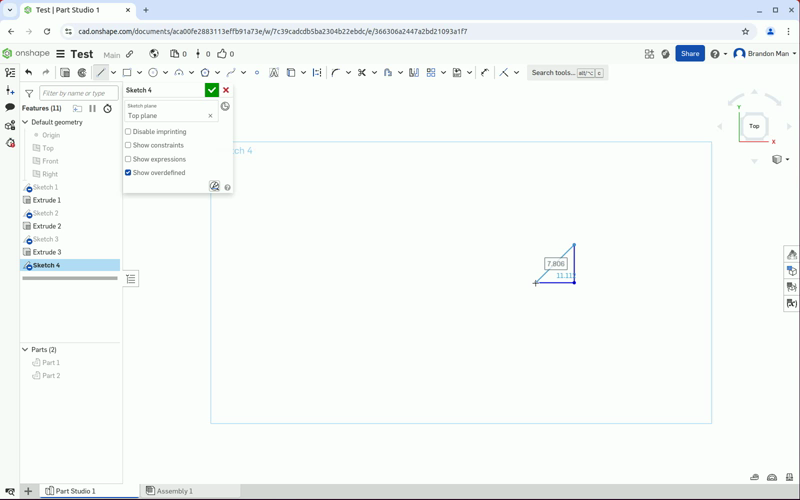
click(535, 282)
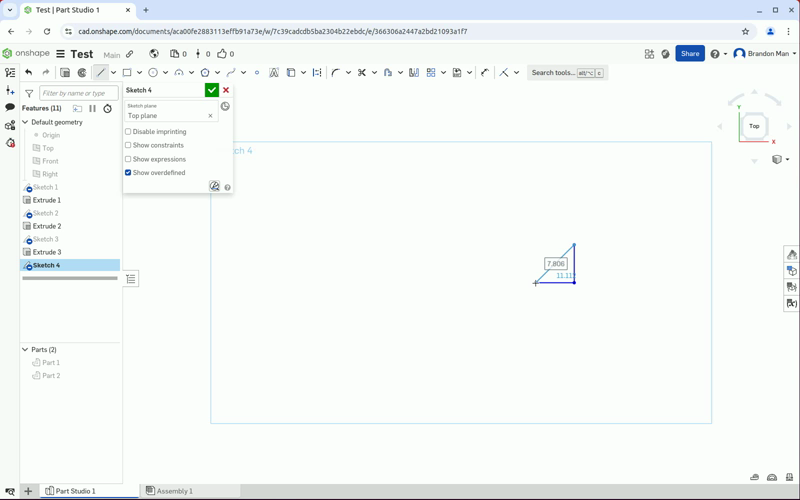
key(esc)
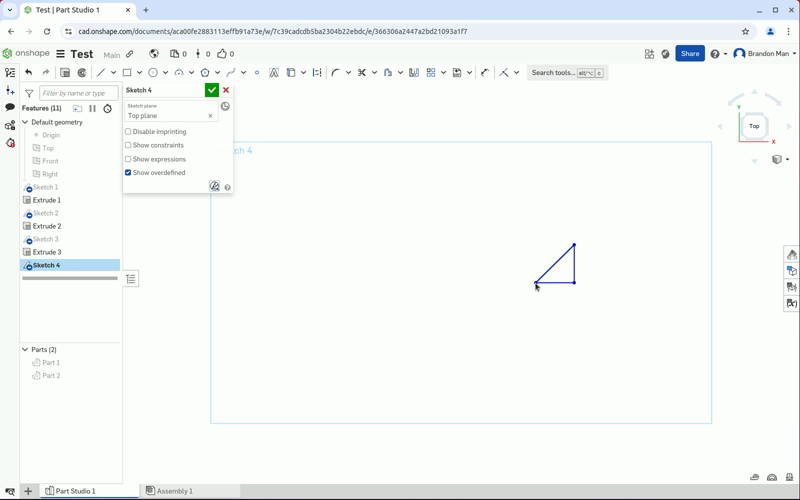
mouse_move(571, 253)
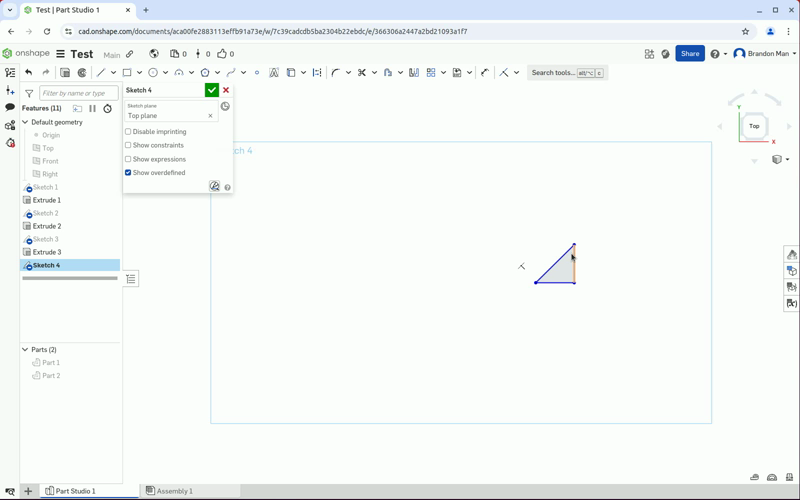
scroll(6)
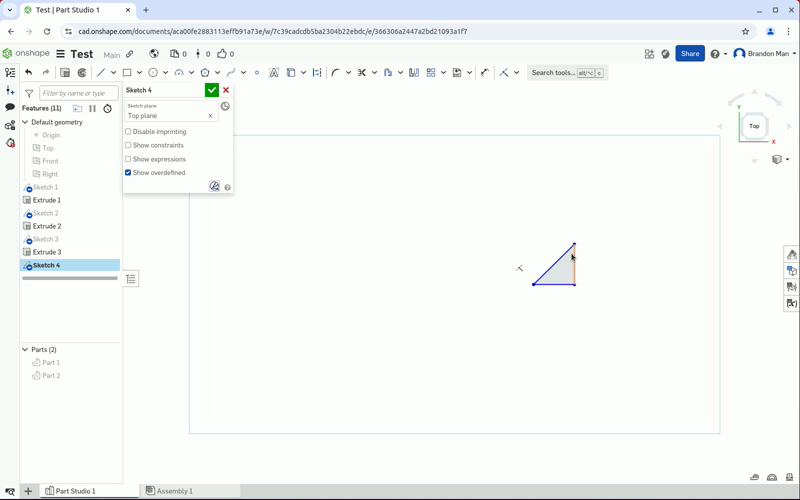
scroll(6)
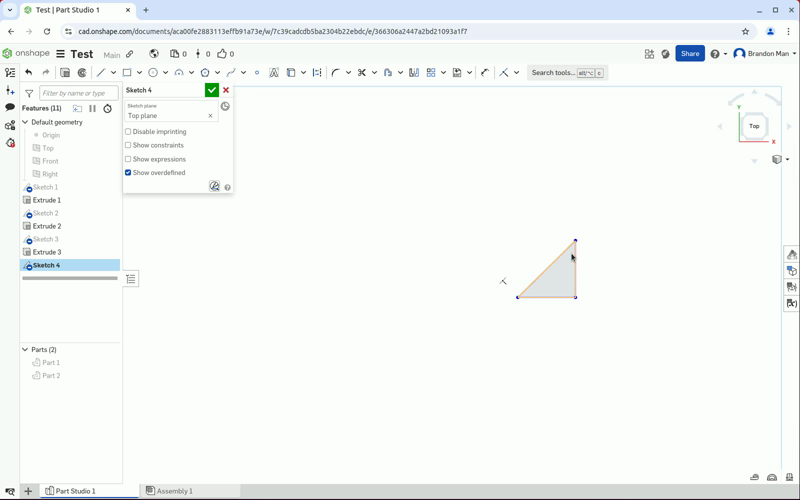
scroll(6)
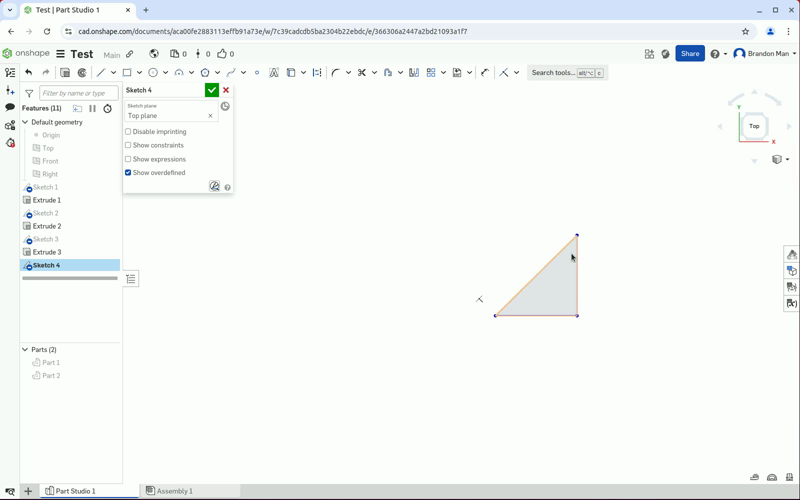
scroll(6)
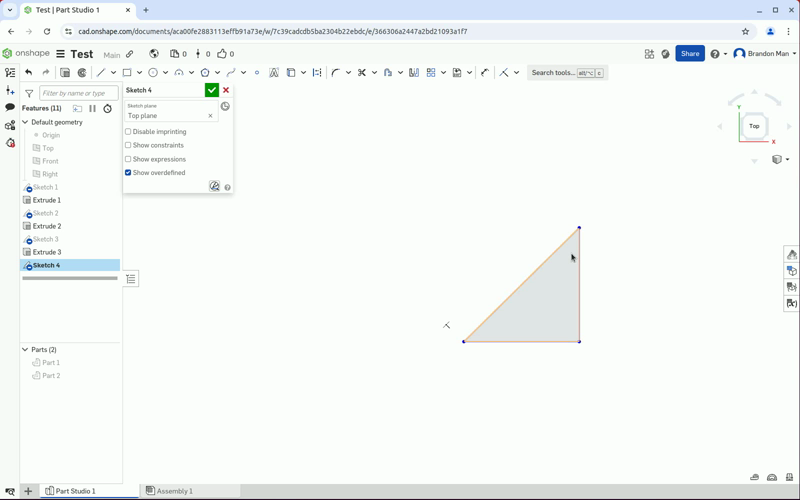
scroll(6)
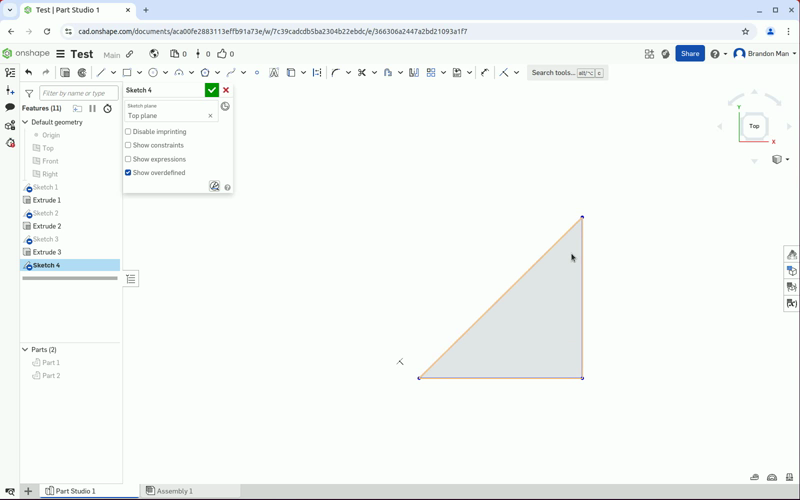
scroll(6)
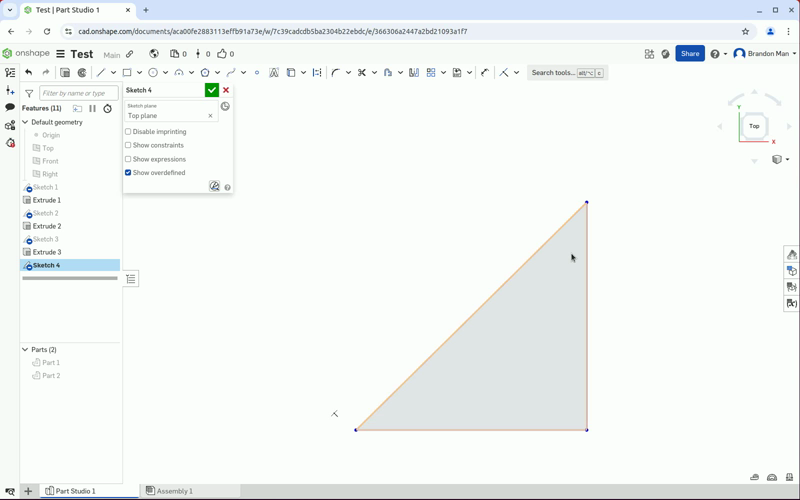
scroll(6)
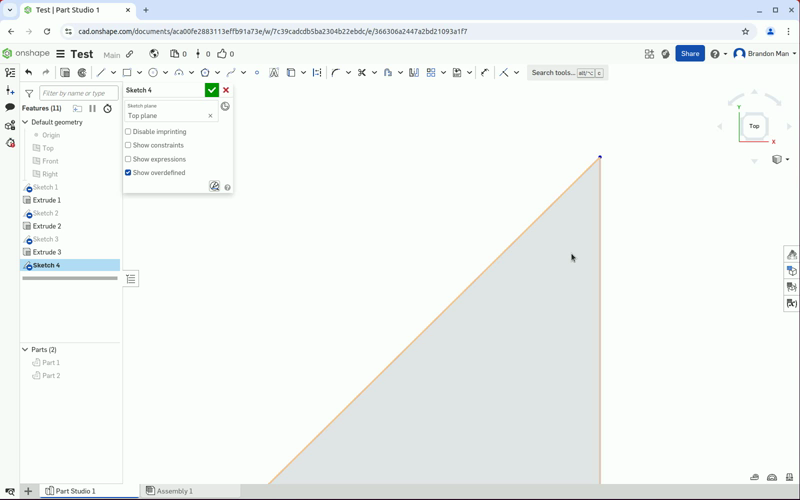
click(571, 253)
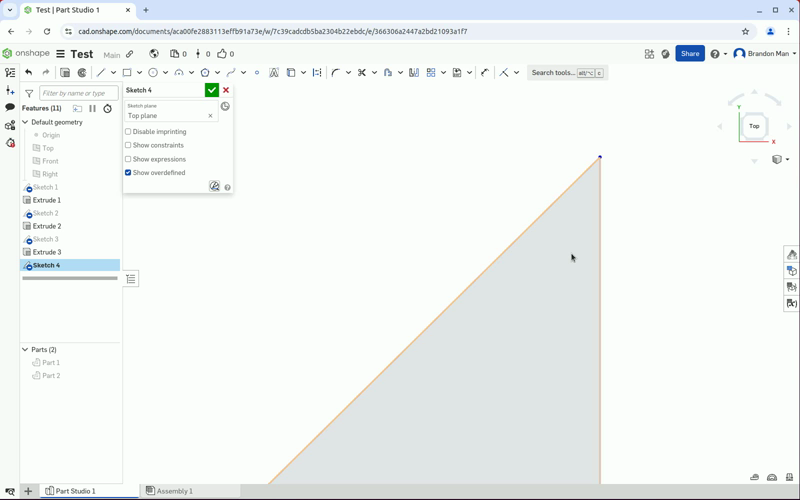
scroll(-6)
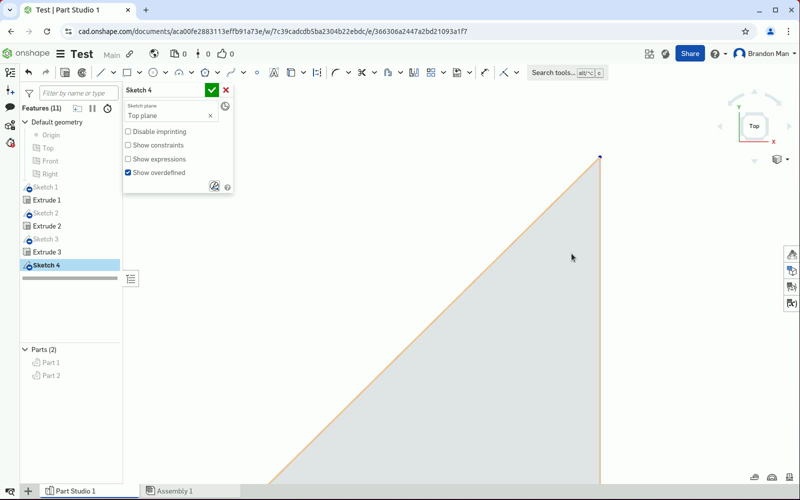
scroll(-6)
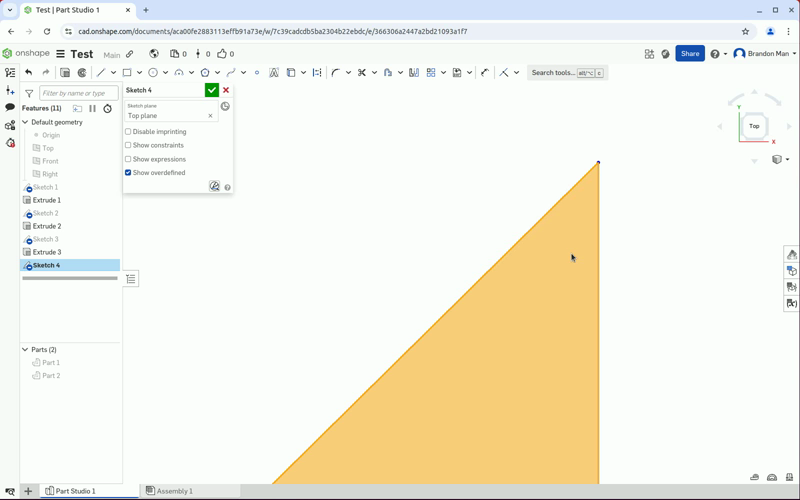
scroll(-6)
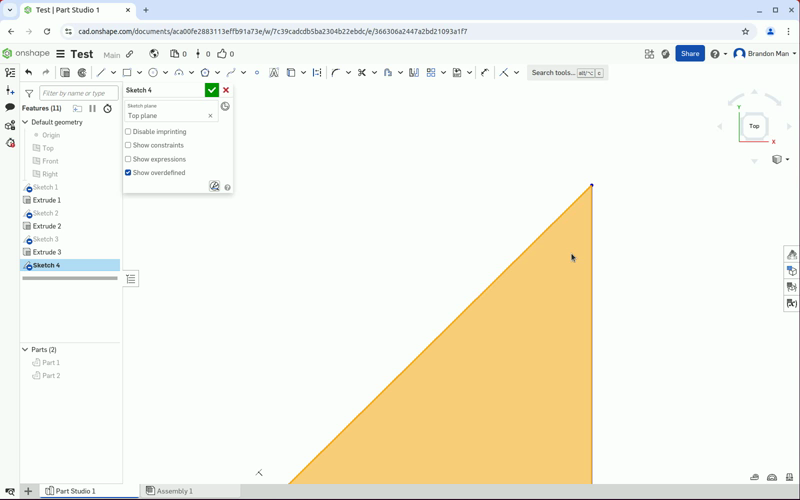
scroll(-6)
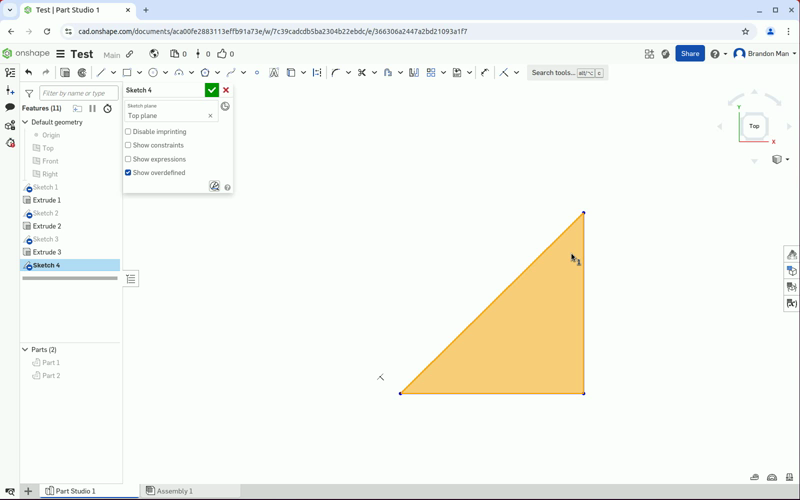
scroll(-6)
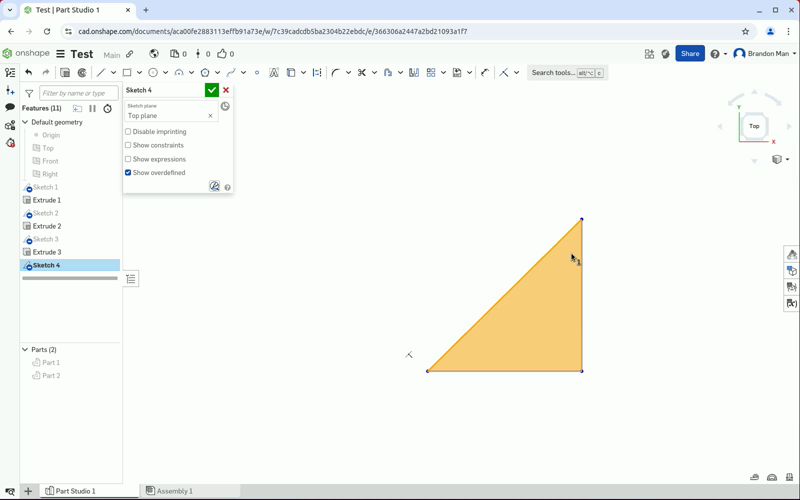
scroll(-6)
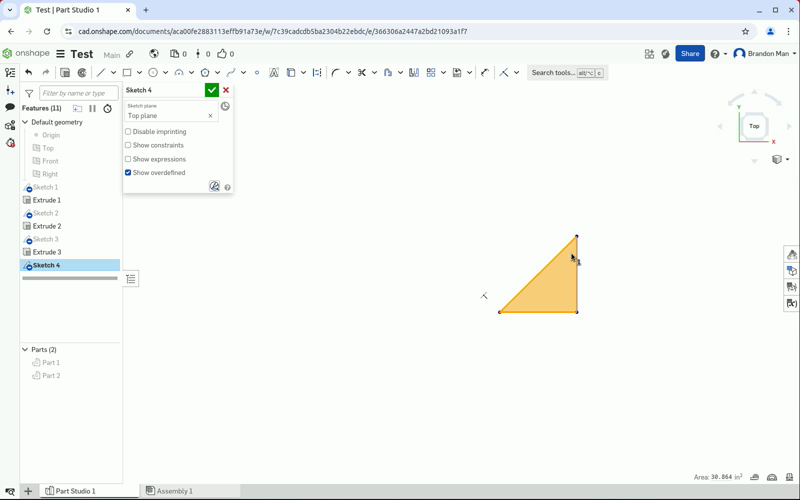
scroll(-6)
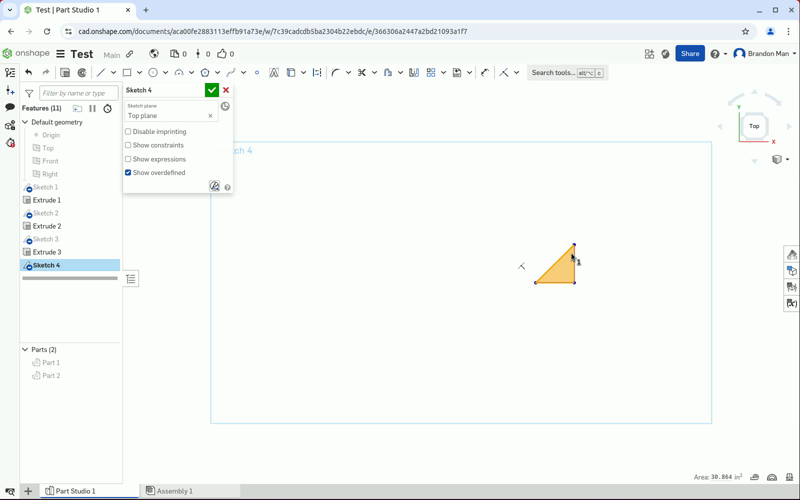
mouse_move(73, 352)
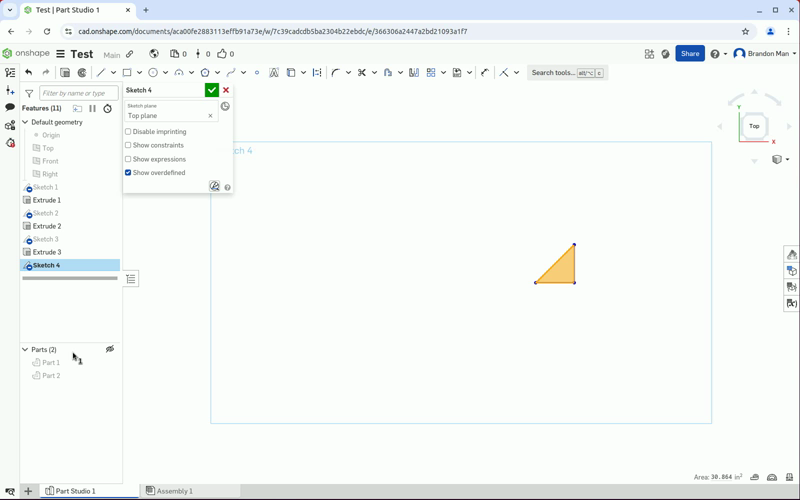
key(shift+y)
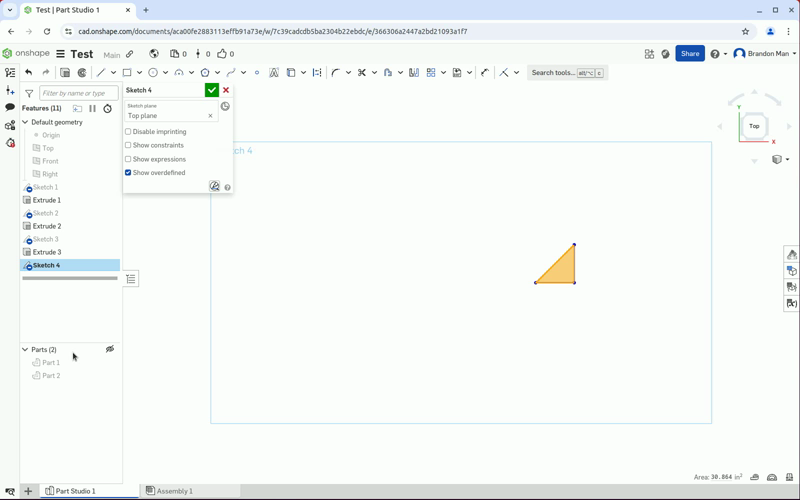
key(shift+e)
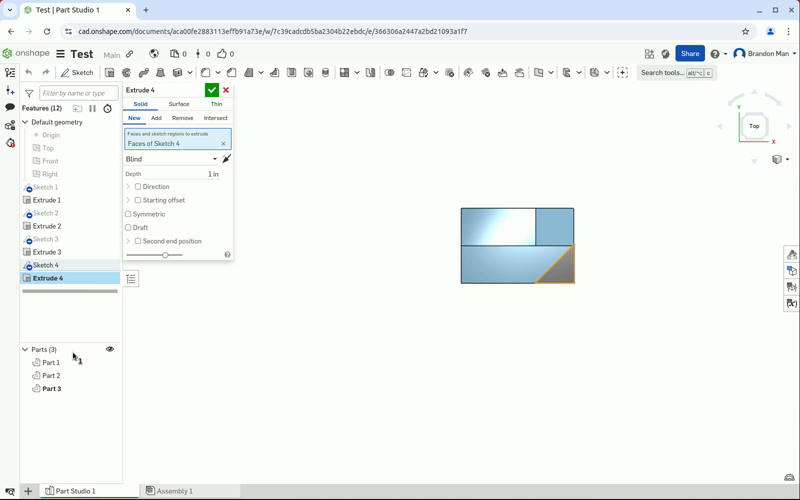
mouse_move(143, 106)
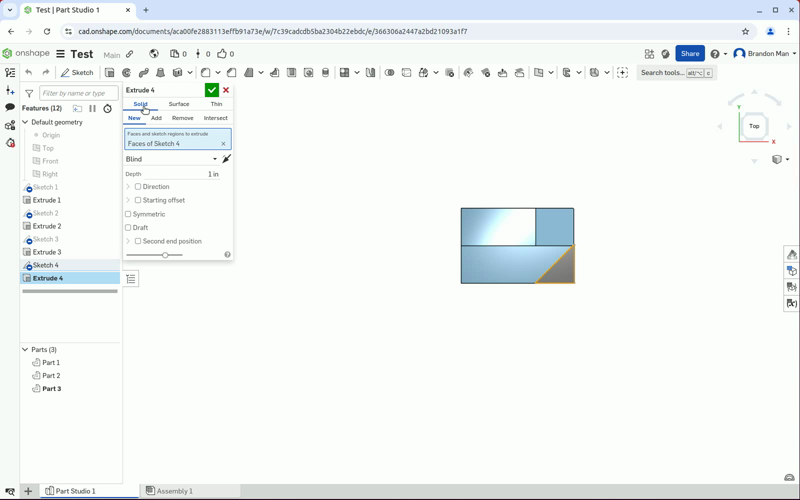
click(143, 106)
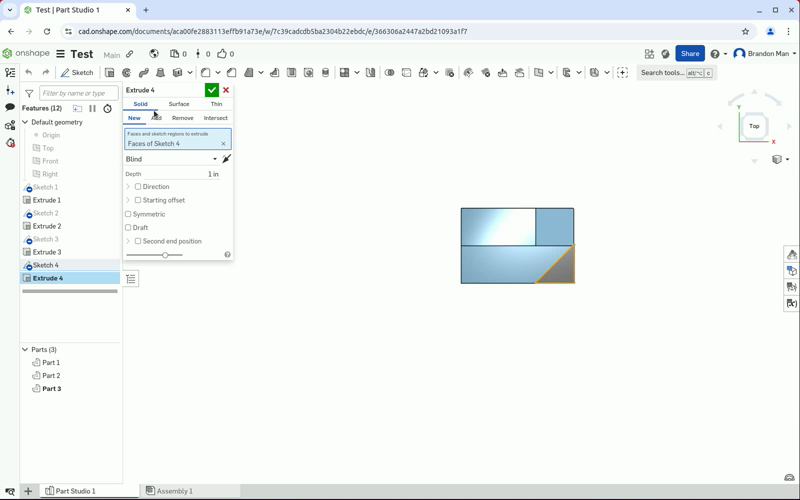
mouse_move(186, 120)
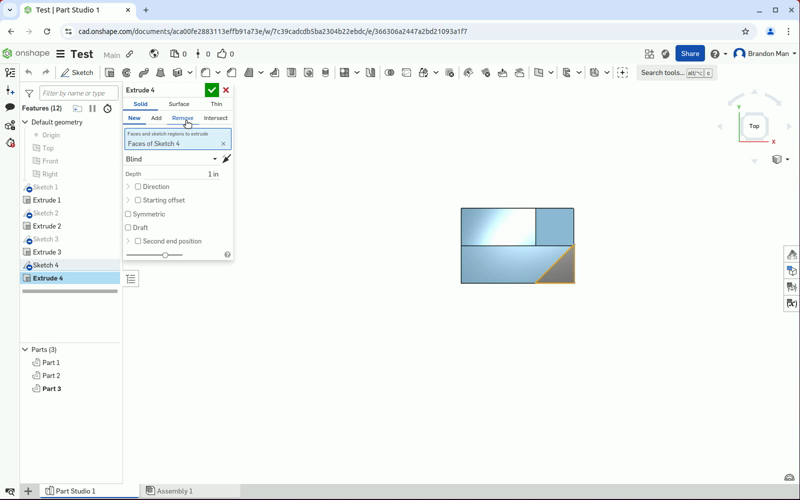
click(186, 120)
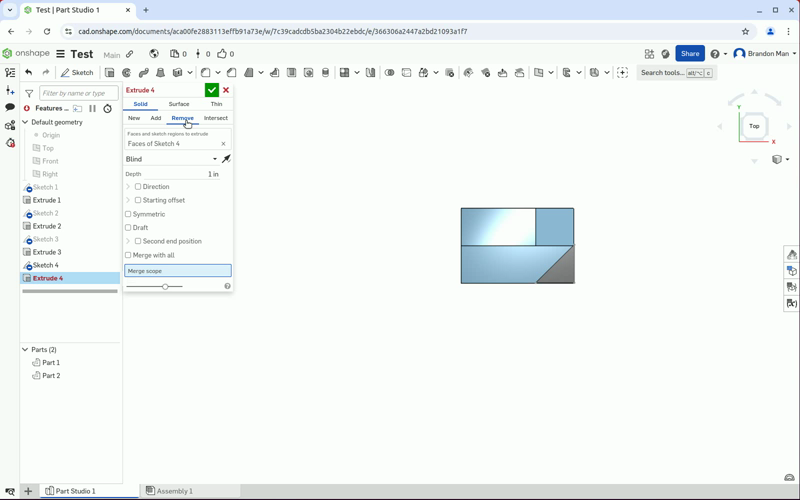
key(tab, 4)
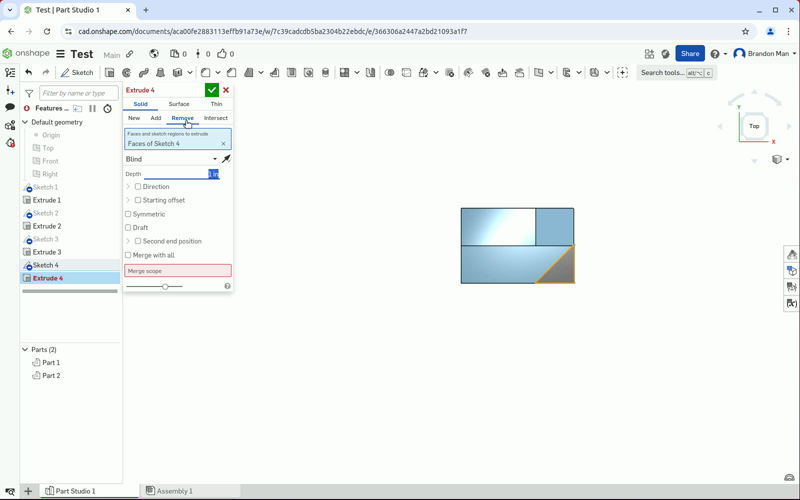
text(7.703)
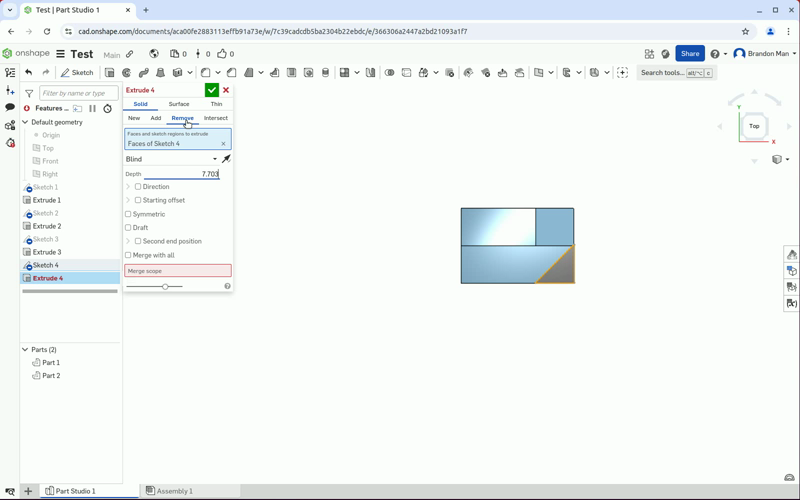
key(tab, 6)
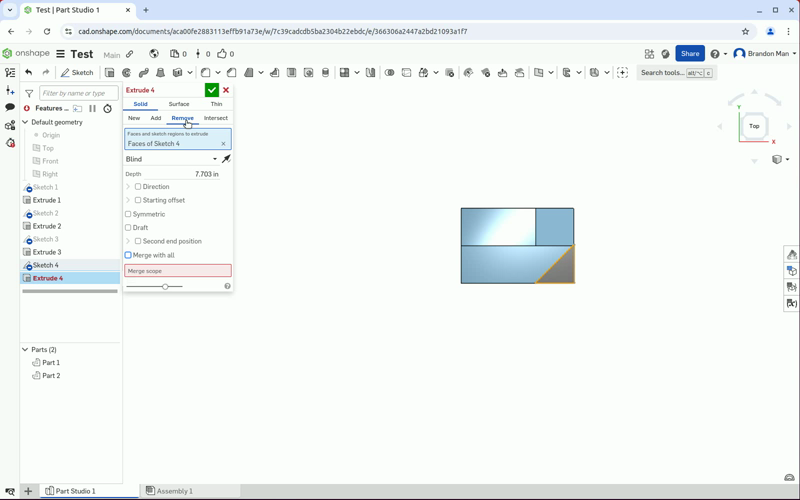
key(space)
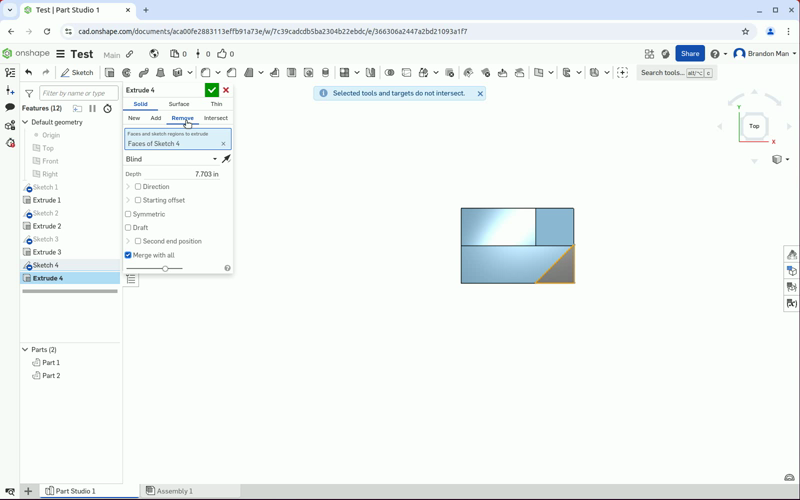
key(enter)
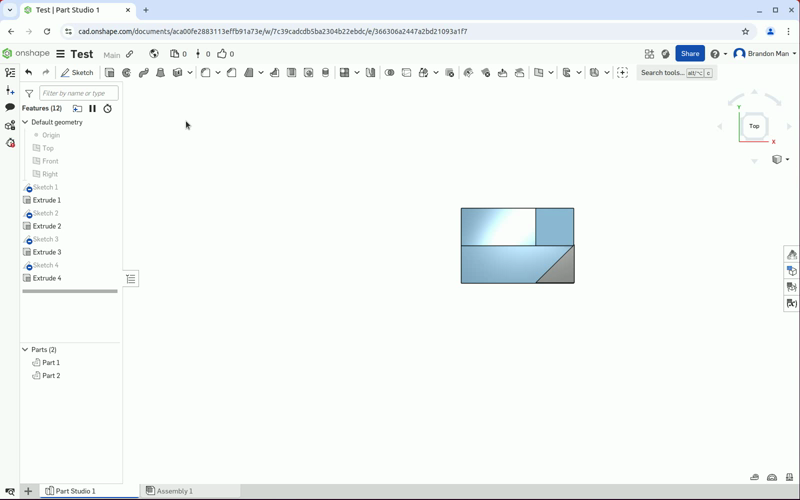
key(shift+h)
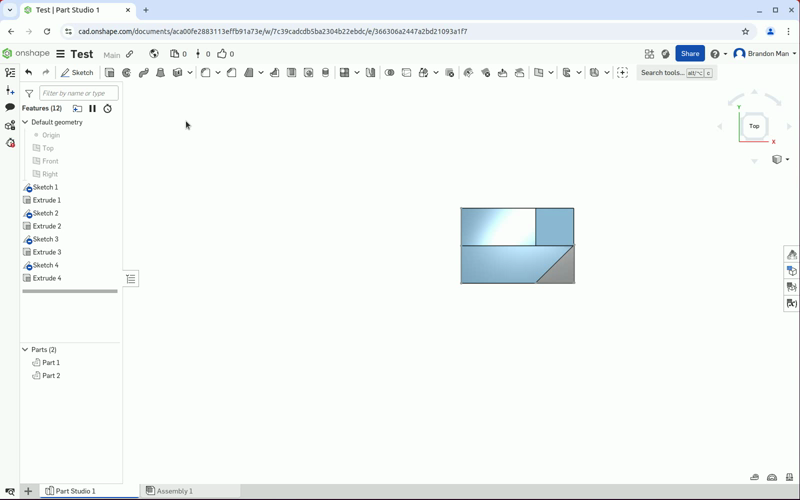
key(shift+h)
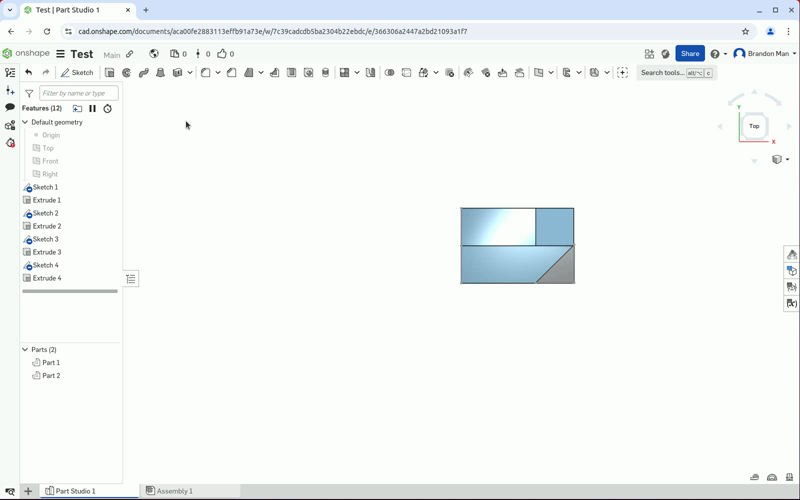
key(shift+7)
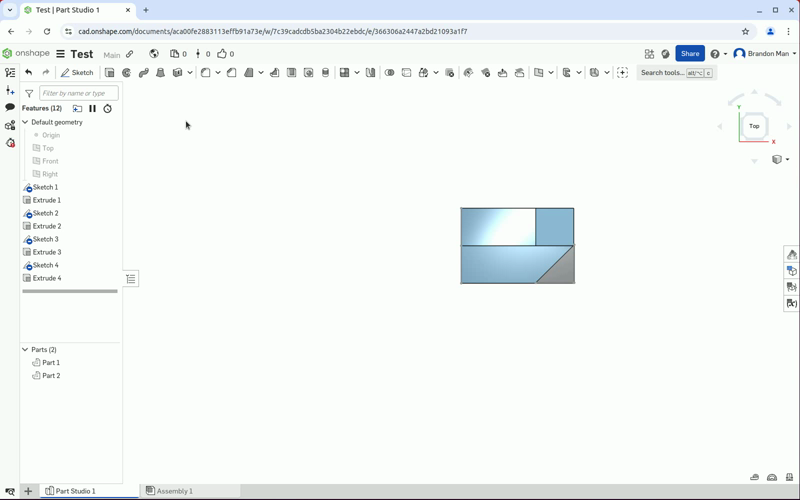
key(up, 3)
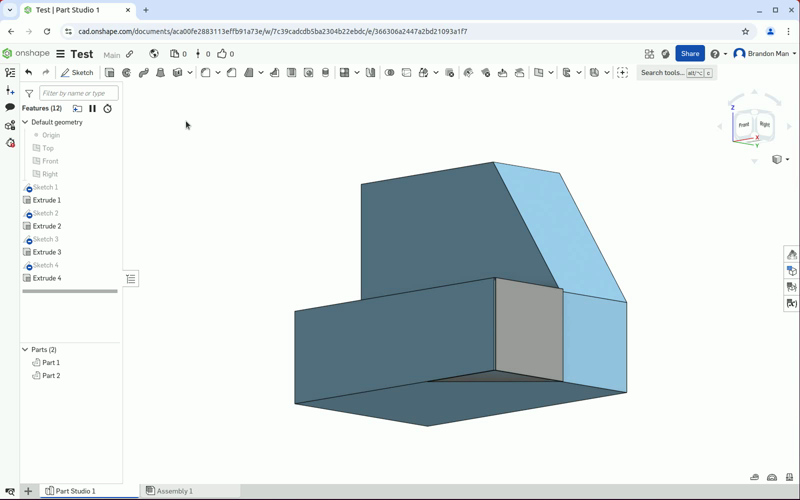
key(left, 3)
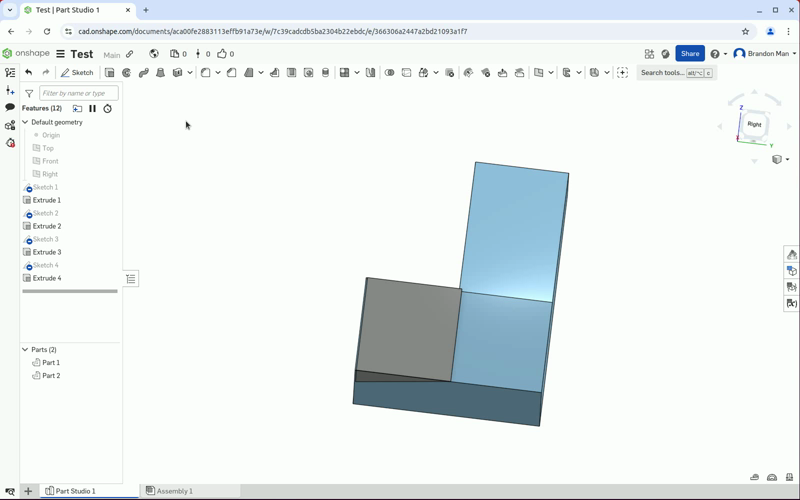
key(right, 3)
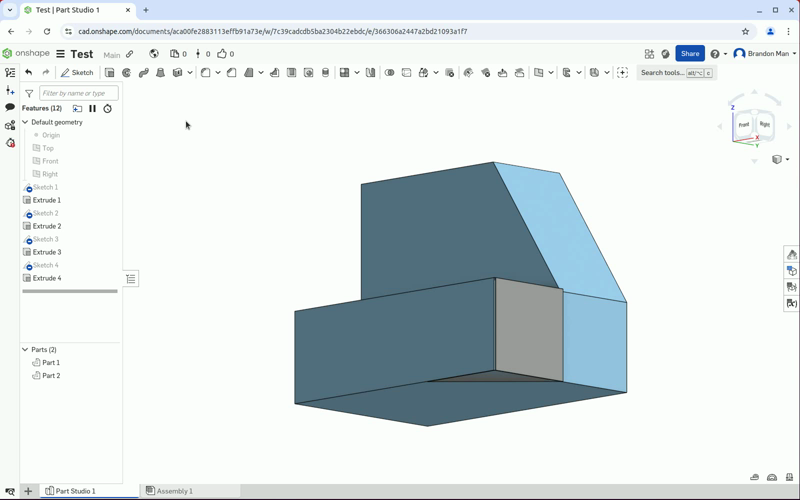
key(down, 3)
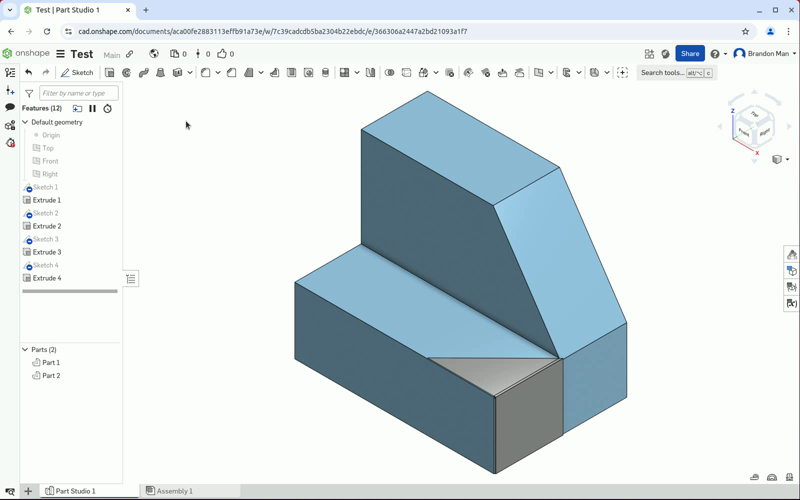
mouse_move(73, 189)
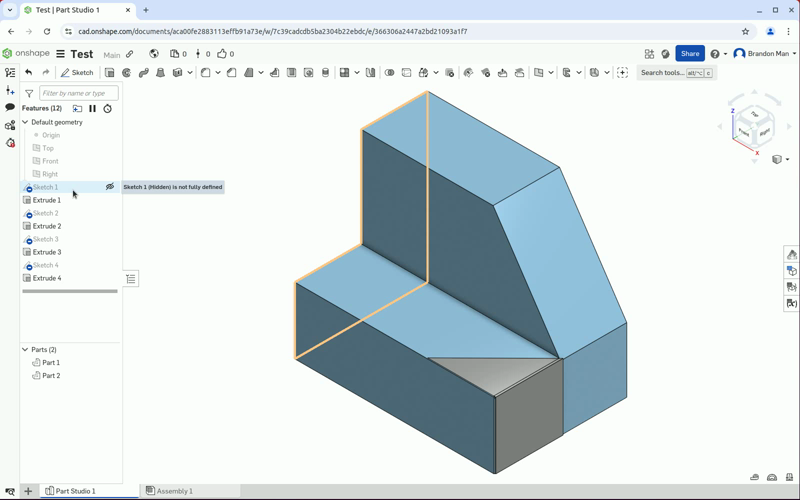
click(73, 189)